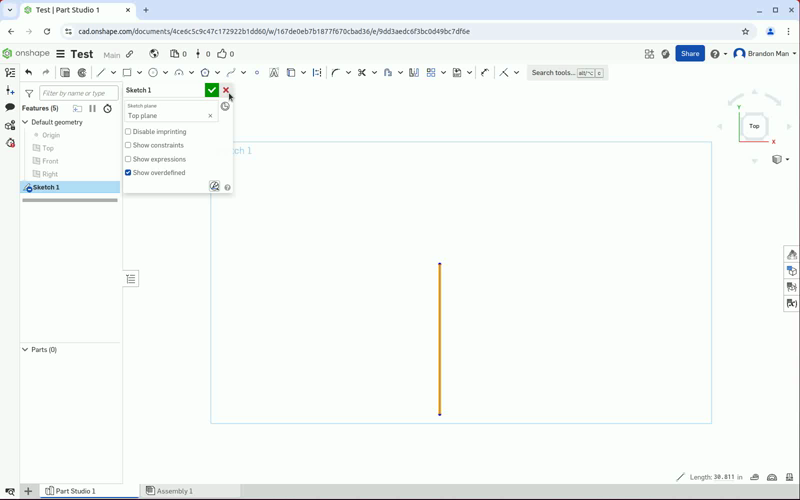
key(shift+h)
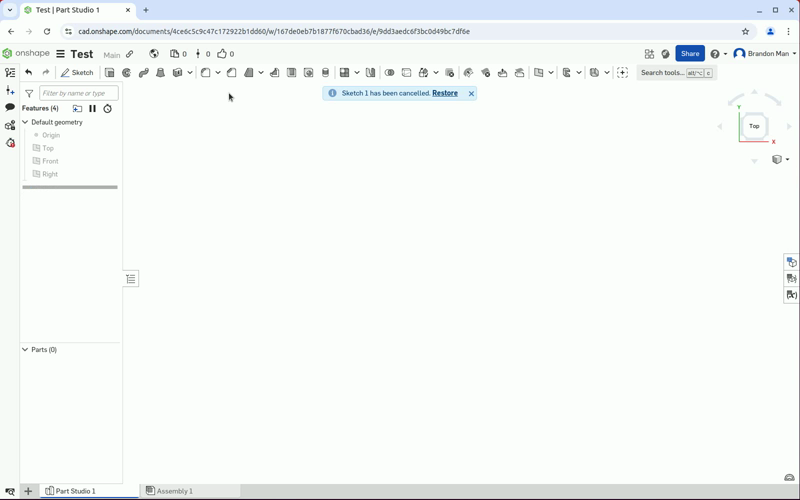
mouse_move(73, 352)
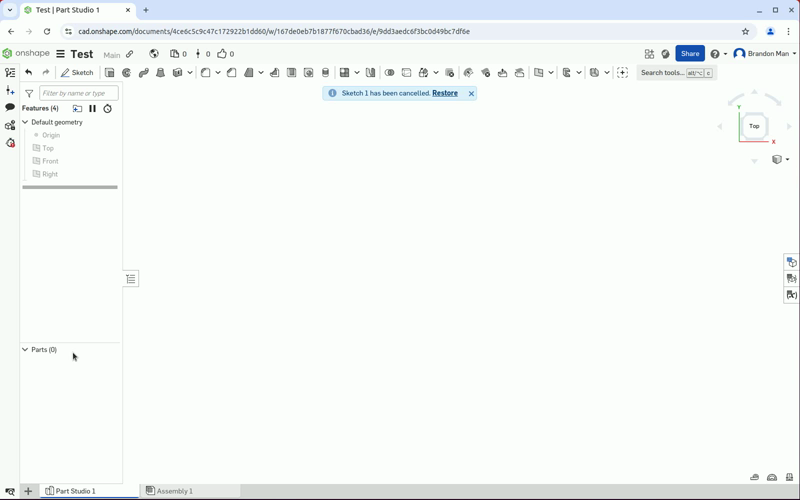
key(y)
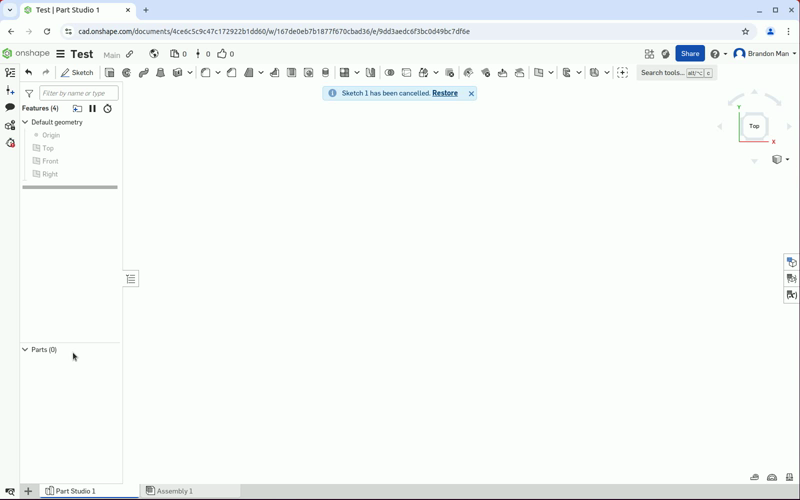
key(shift+p)
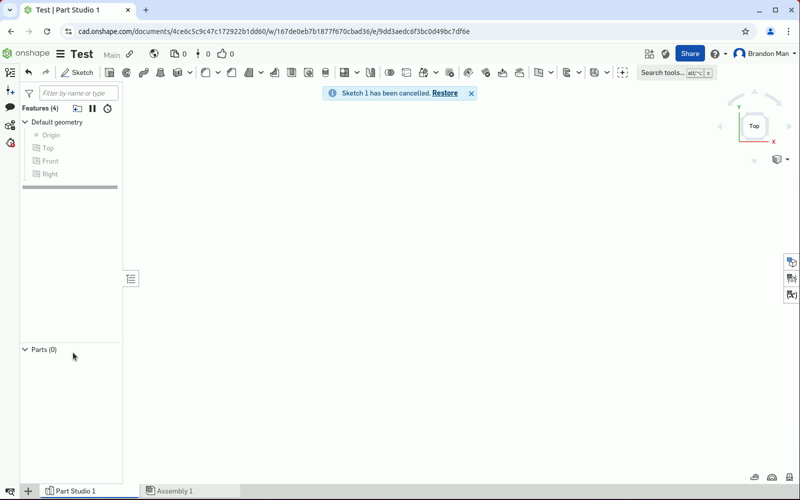
key(space)
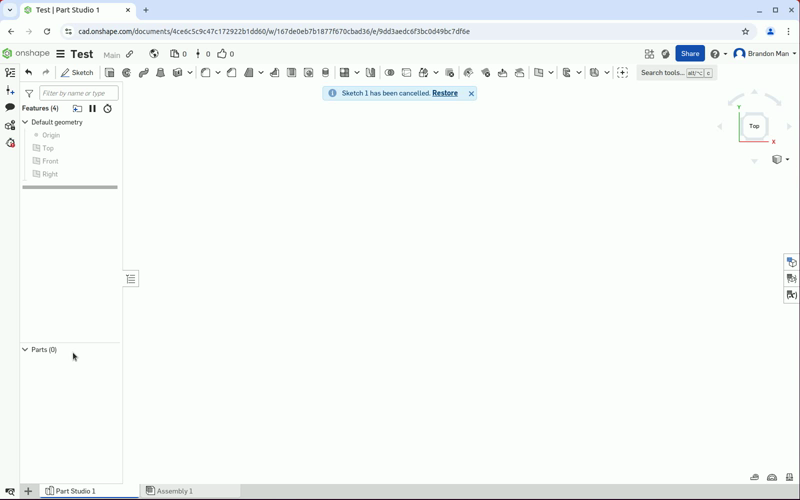
key_down(shift)
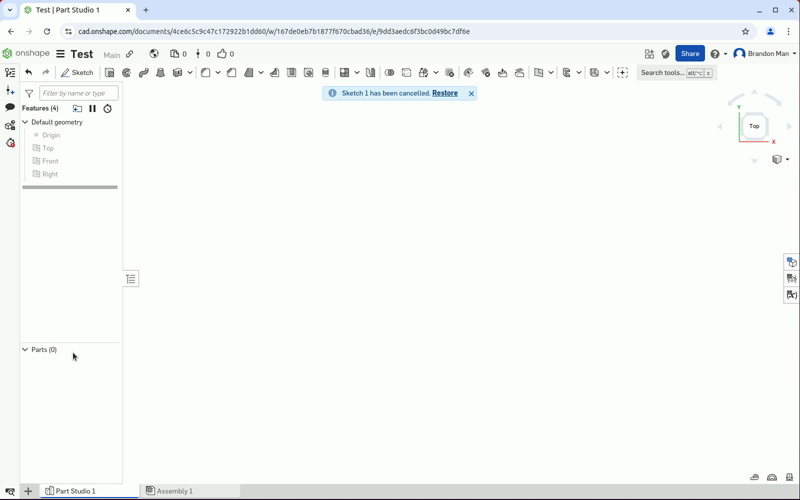
key(up)
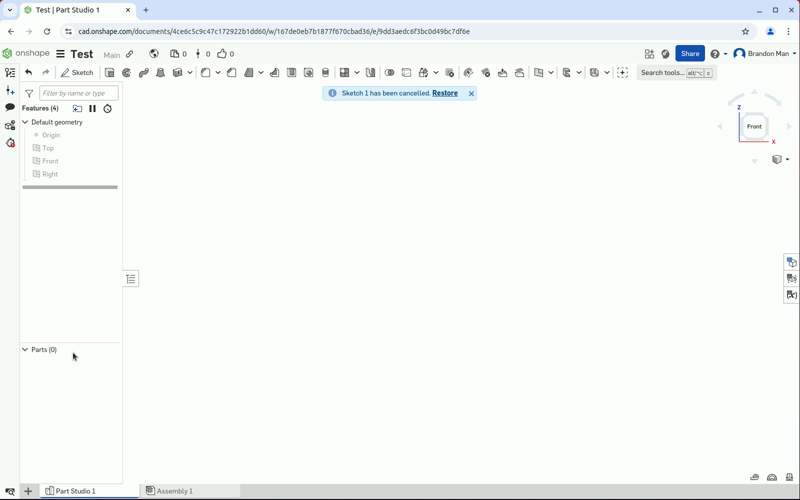
key_up(shift)
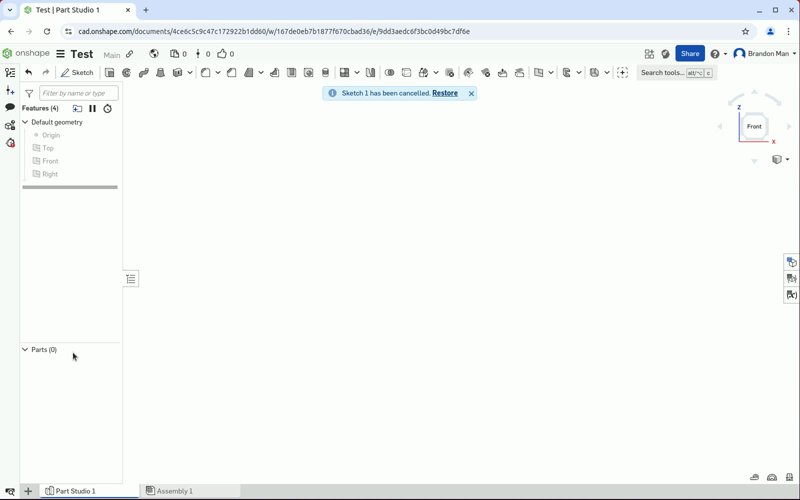
key(space)
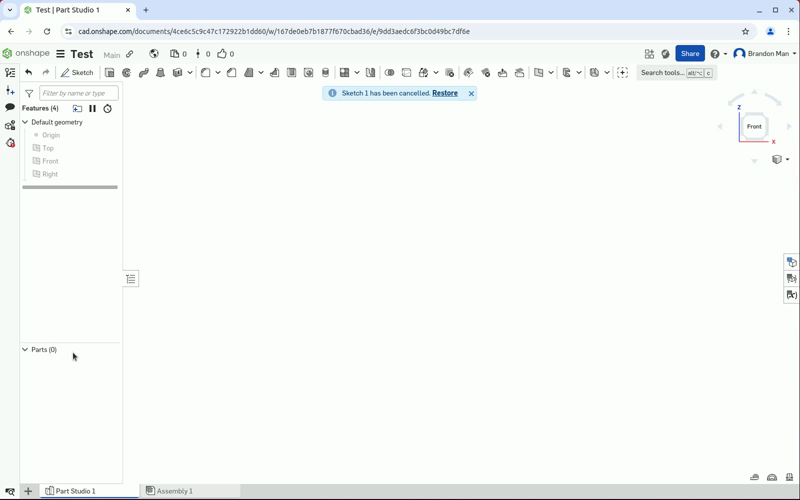
key_down(shift)
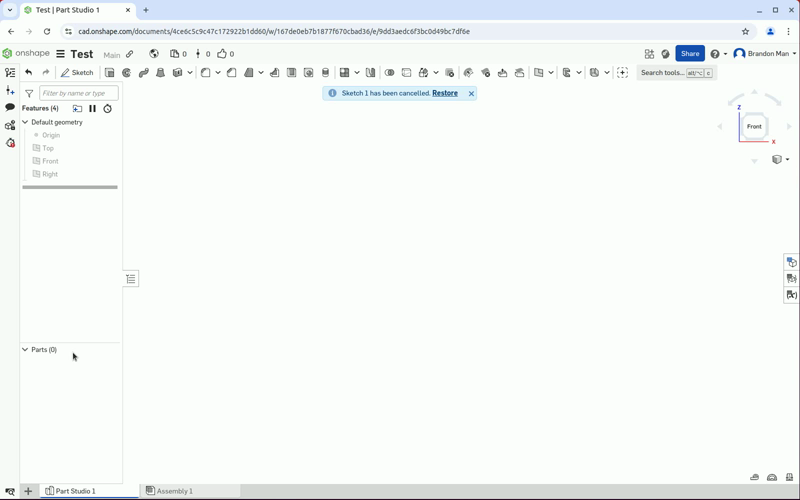
key(left)
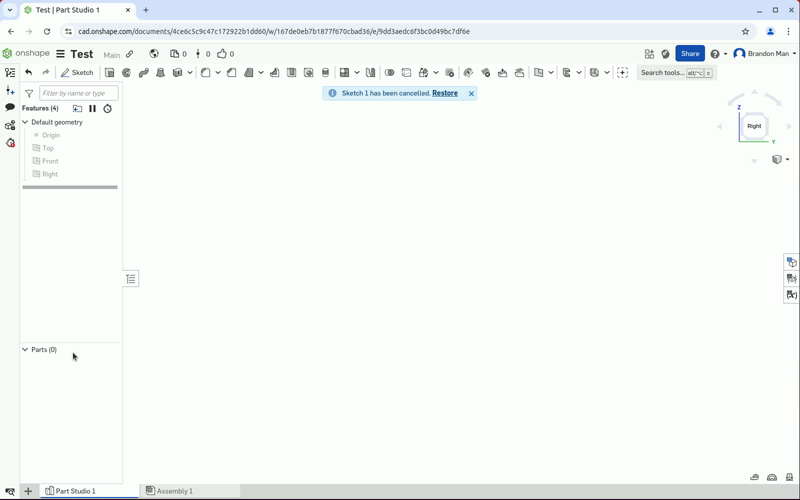
key_up(shift)
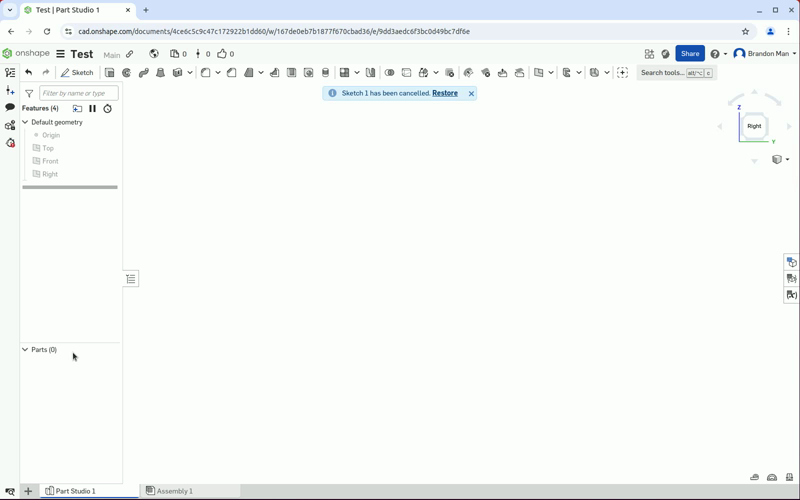
mouse_move(73, 352)
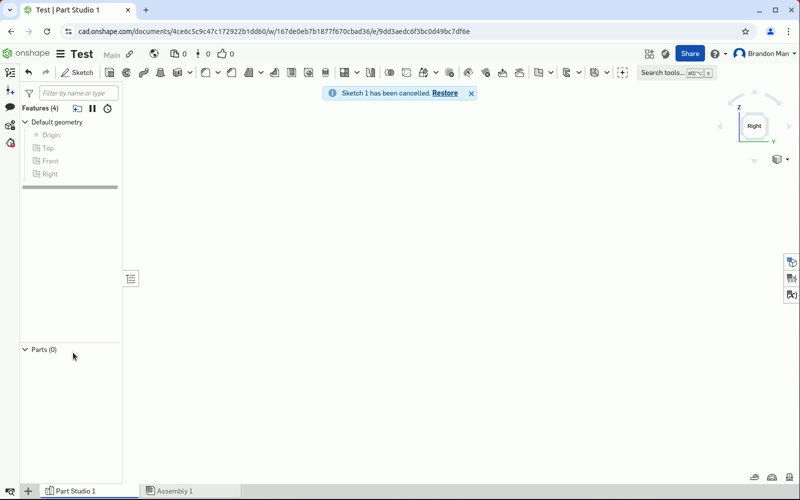
key(shift+y)
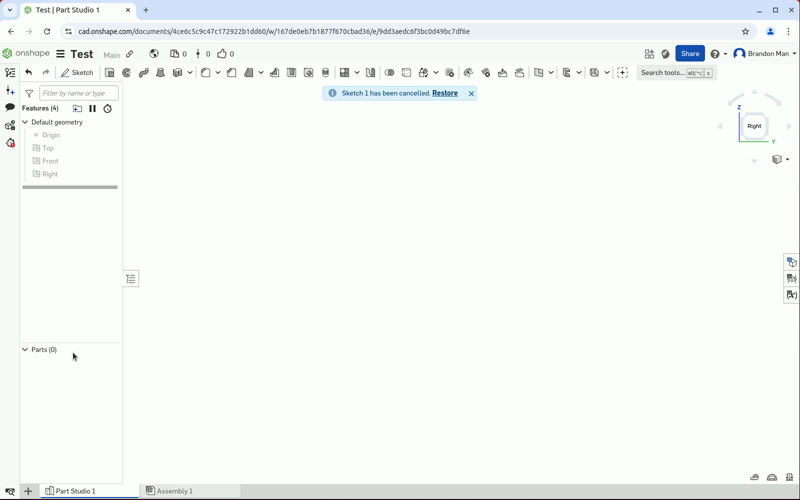
key(shift+s)
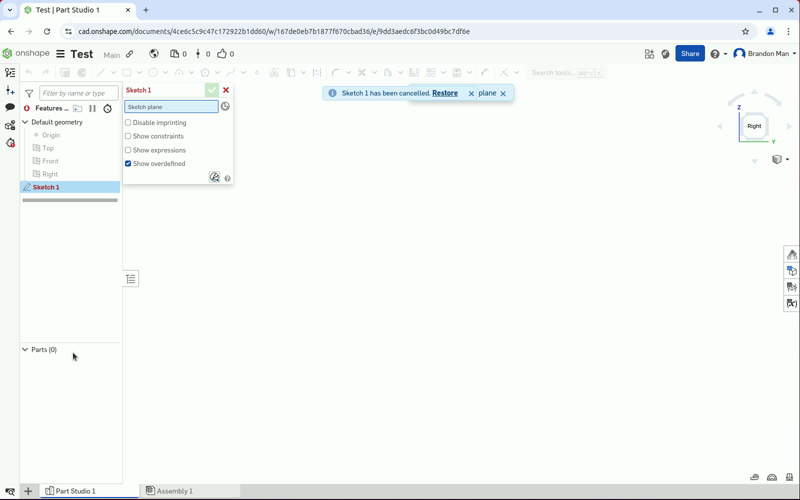
mouse_move(73, 176)
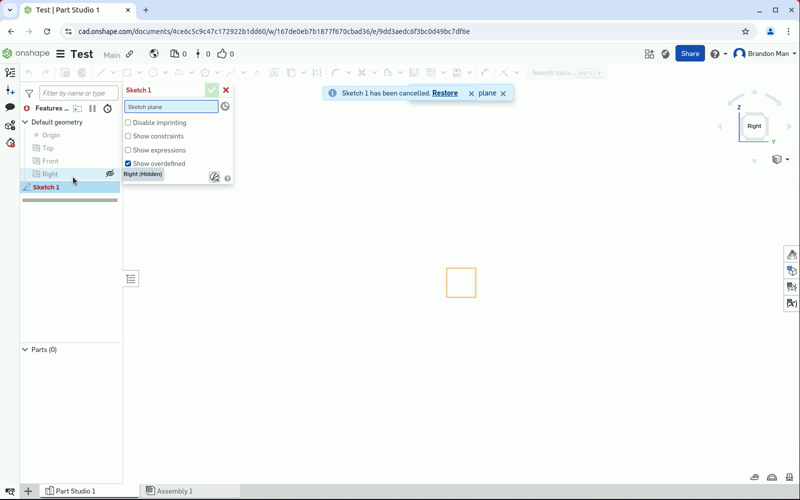
click(73, 176)
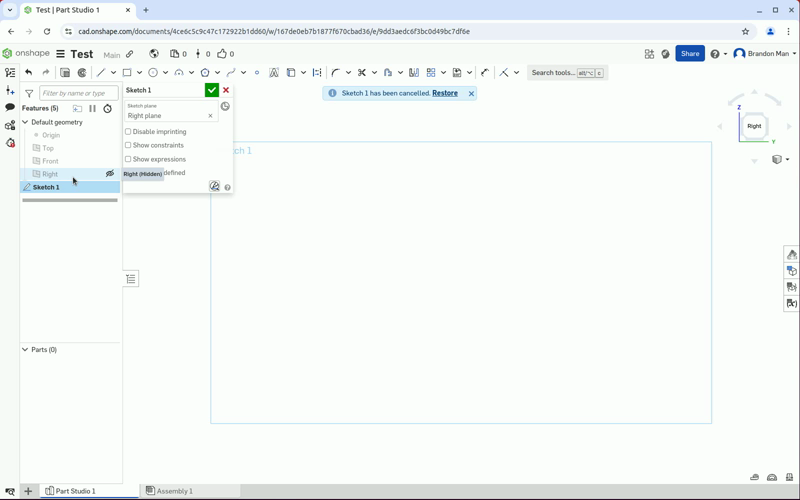
mouse_move(73, 352)
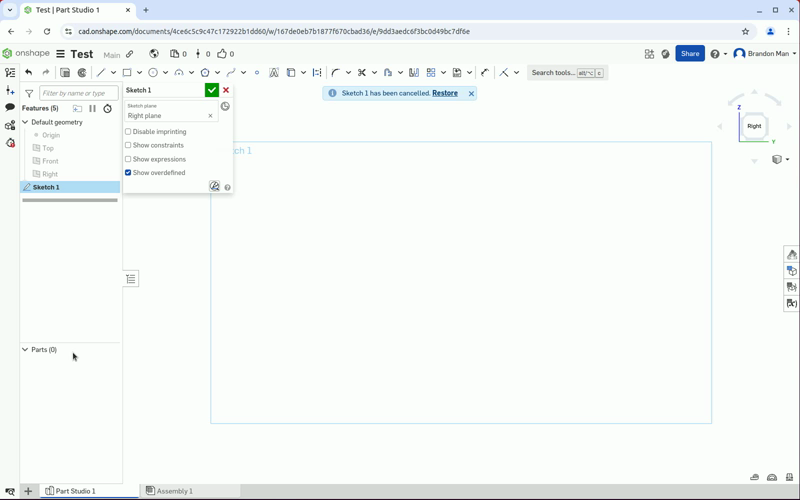
key(y)
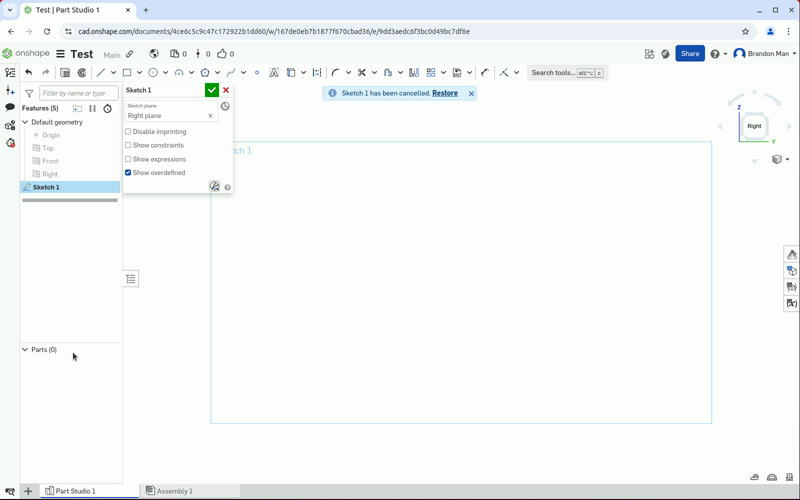
key(l)
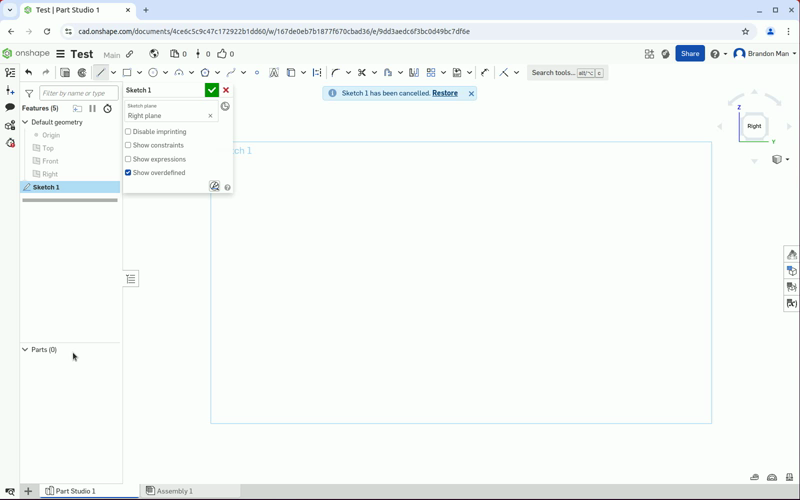
key_down(shift)
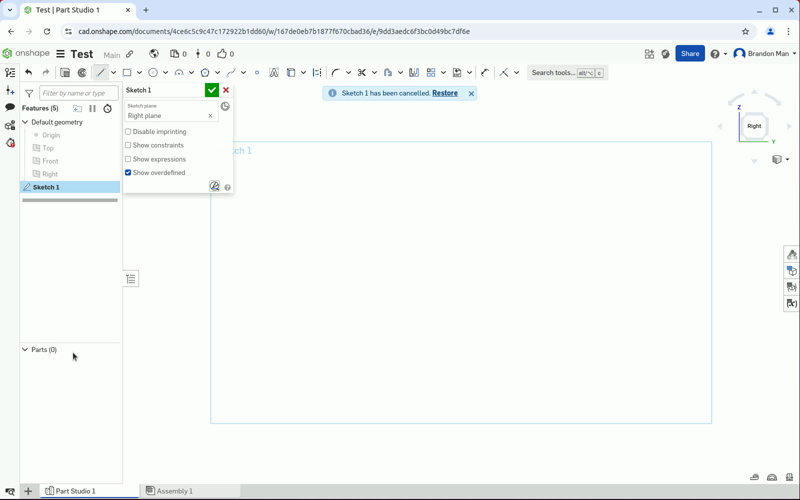
mouse_move(348, 345)
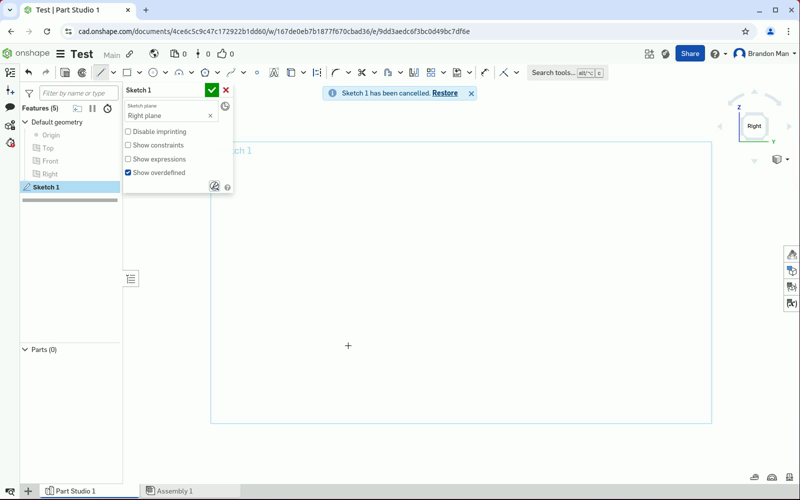
click(348, 345)
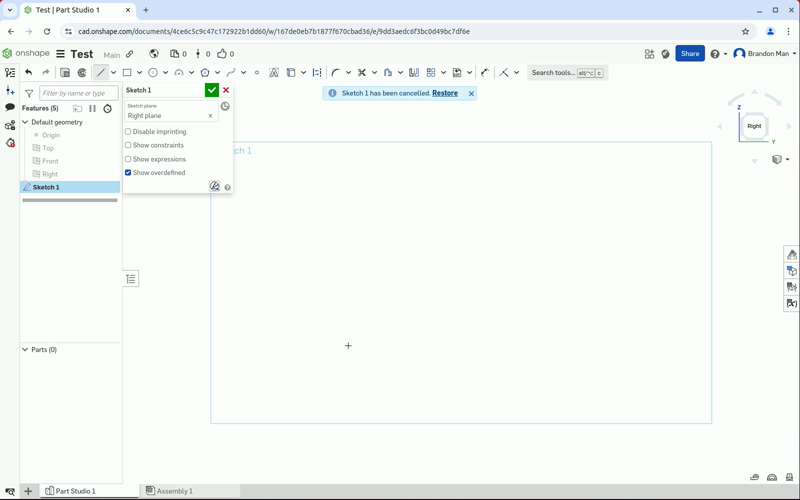
key_up(shift)
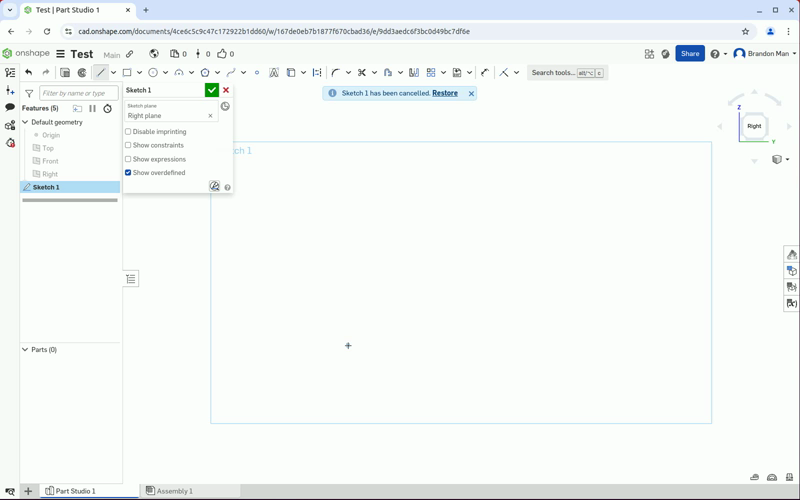
key_down(shift)
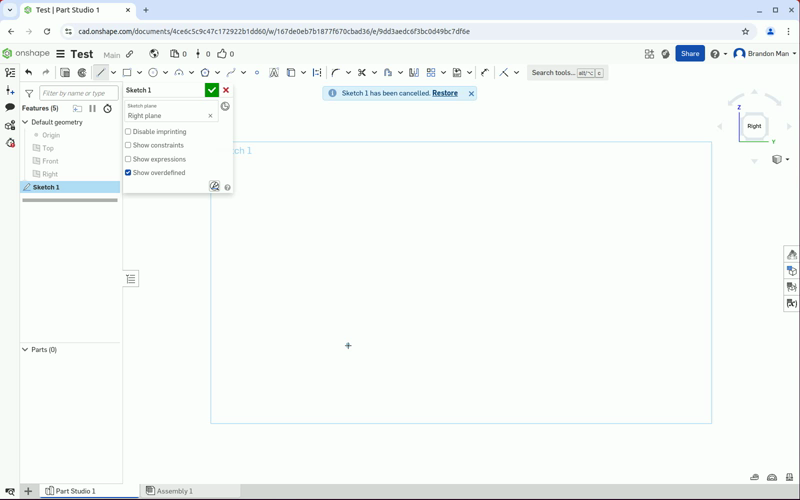
mouse_move(564, 345)
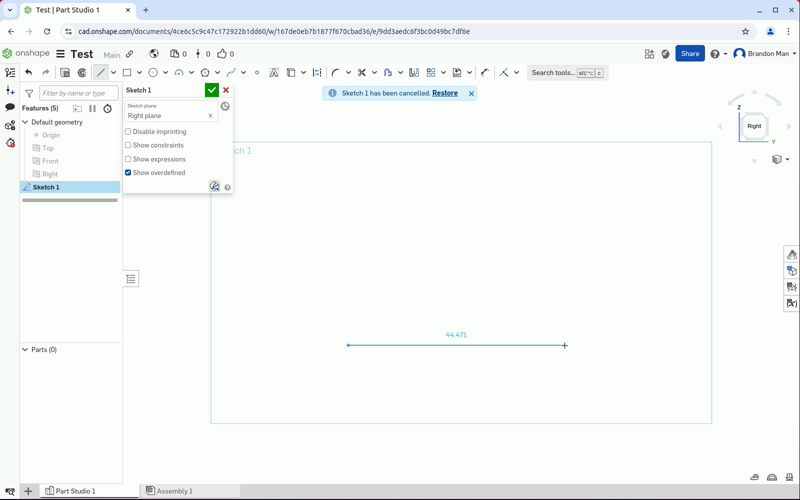
click(564, 345)
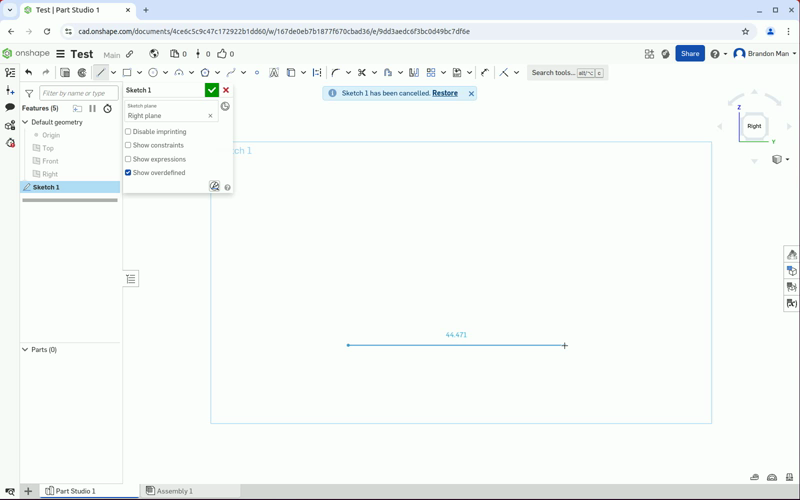
key_up(shift)
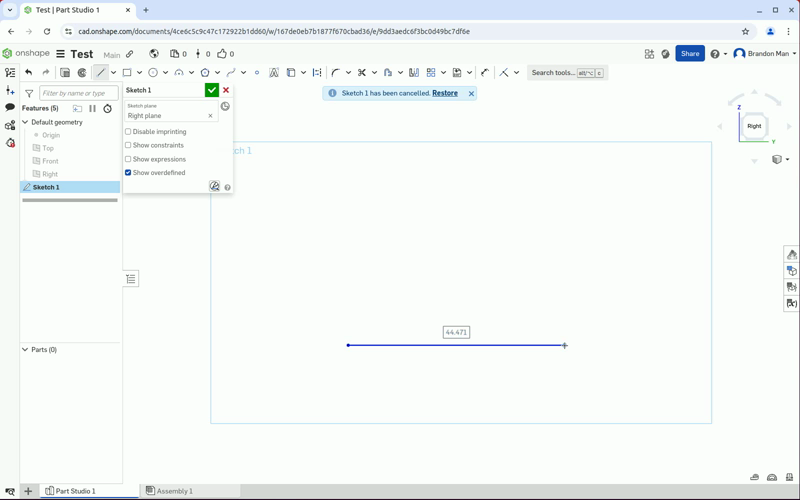
key_down(shift)
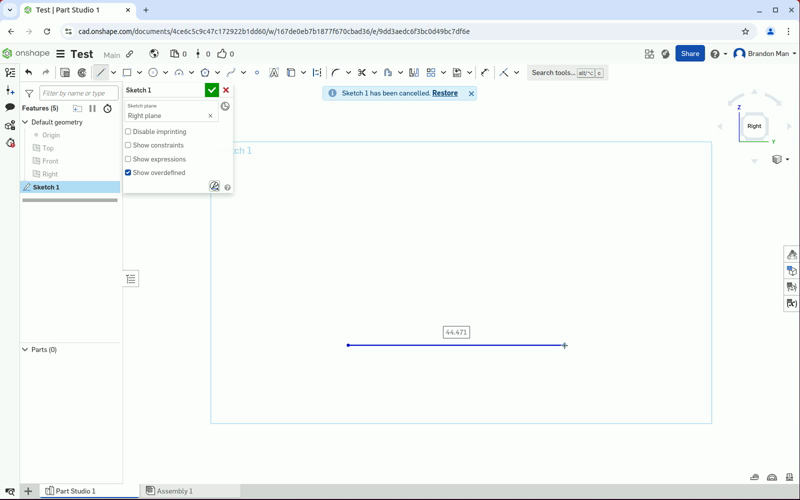
mouse_move(589, 345)
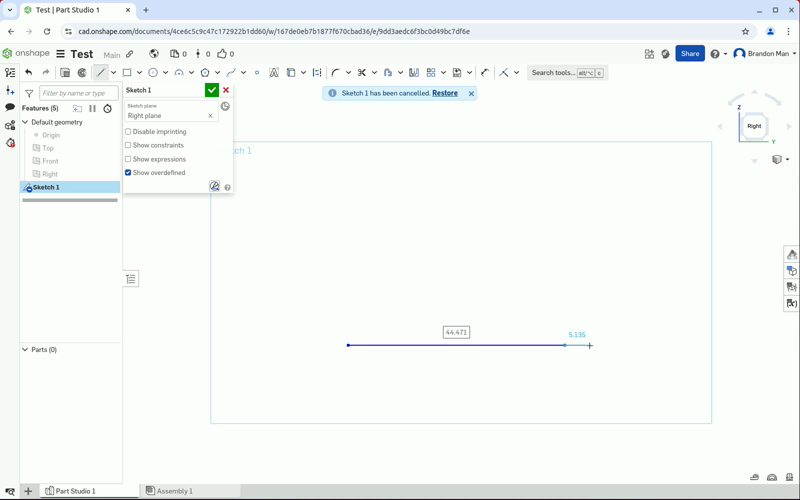
mouse_move(564, 340)
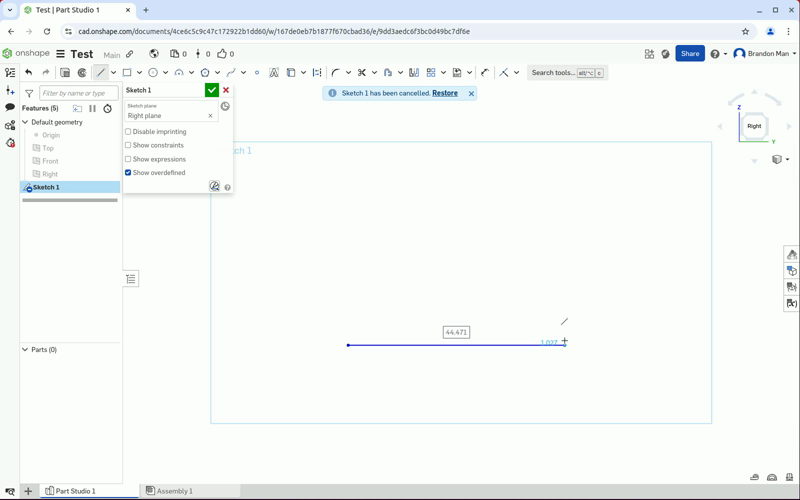
scroll(6)
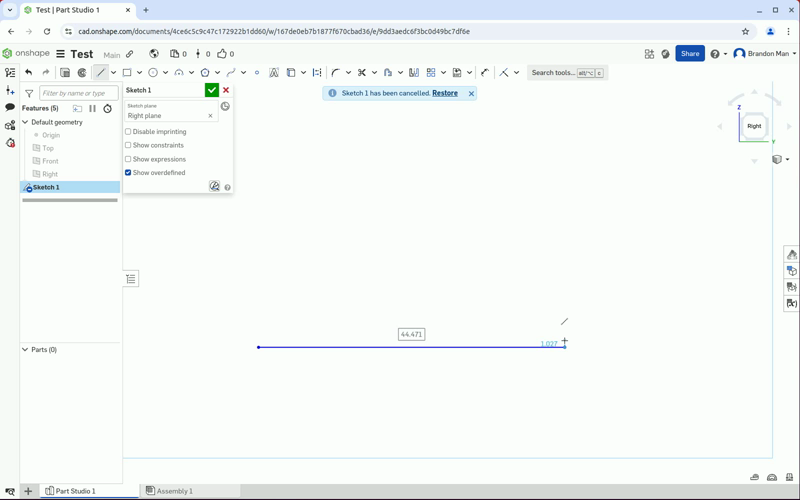
scroll(6)
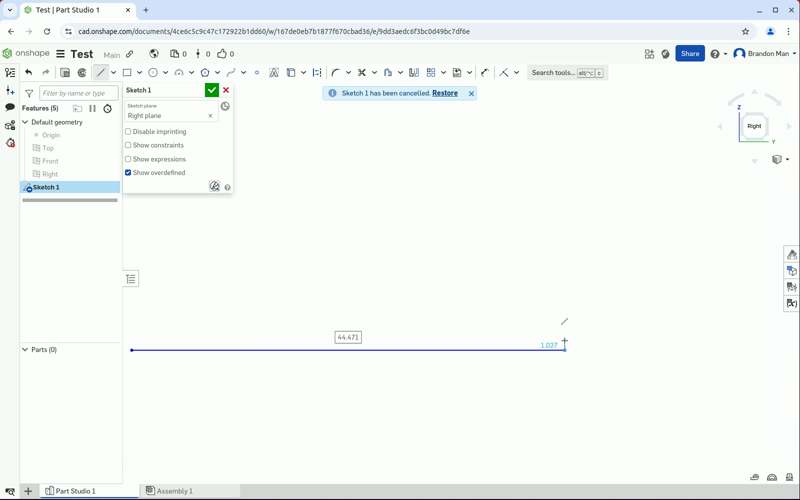
scroll(6)
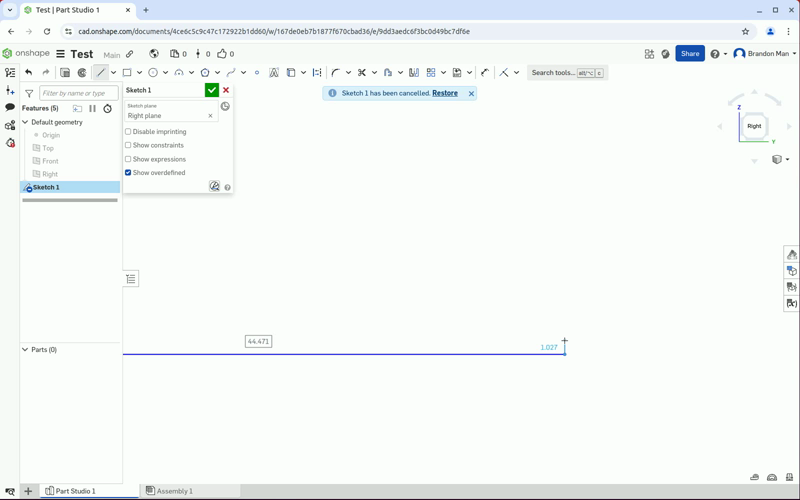
scroll(6)
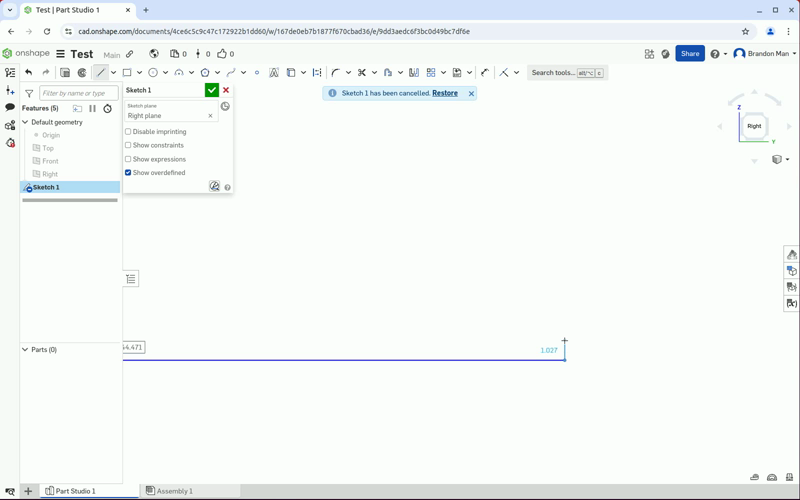
scroll(6)
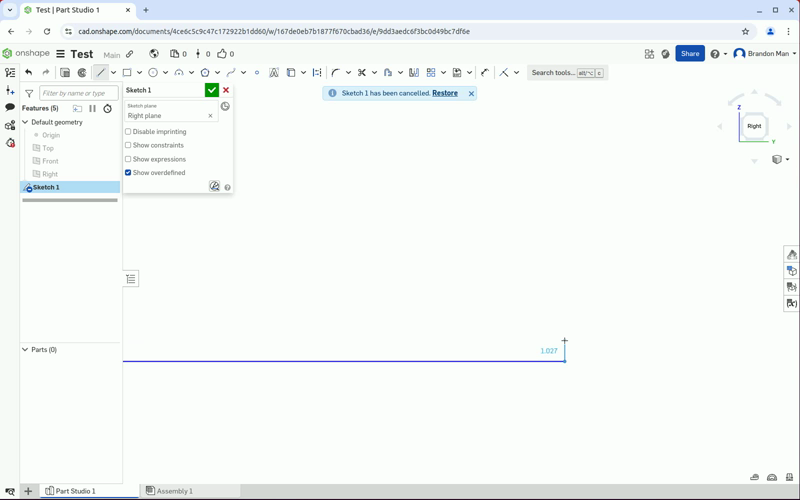
scroll(6)
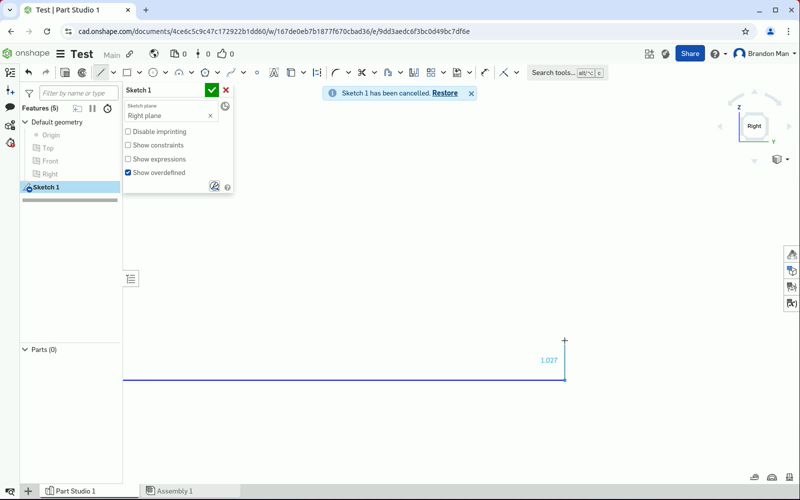
scroll(6)
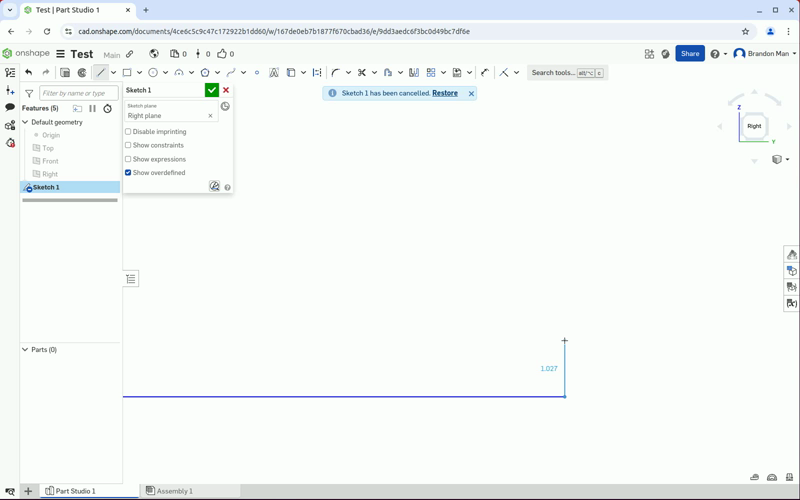
click(564, 340)
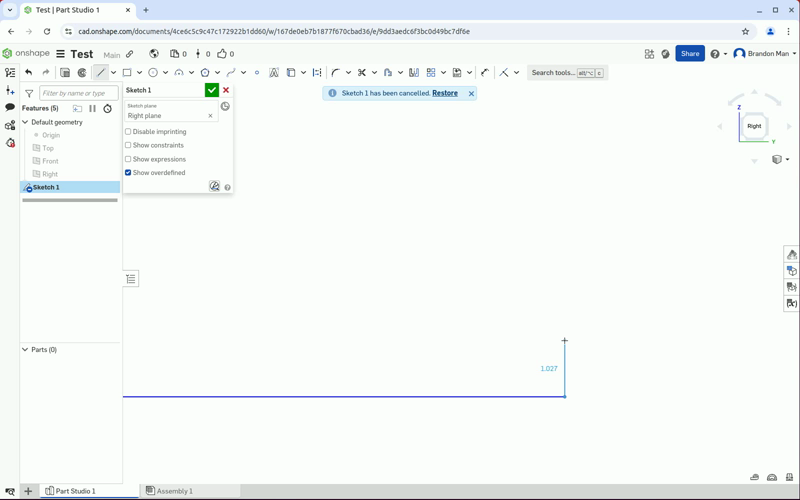
scroll(-6)
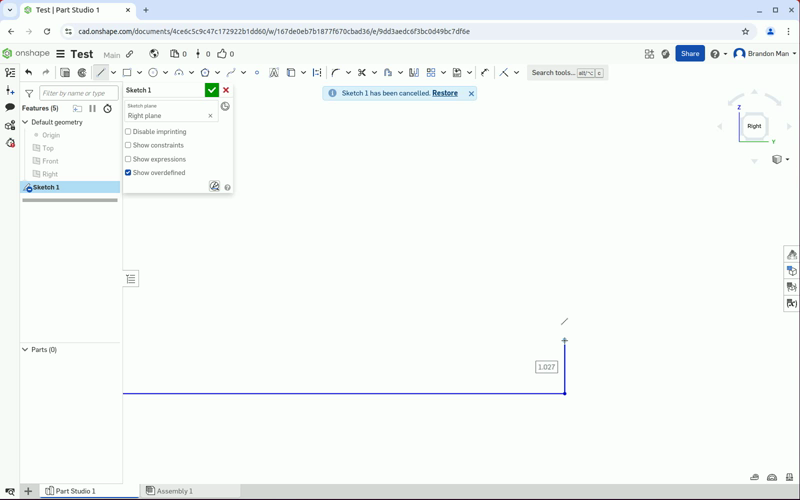
scroll(-6)
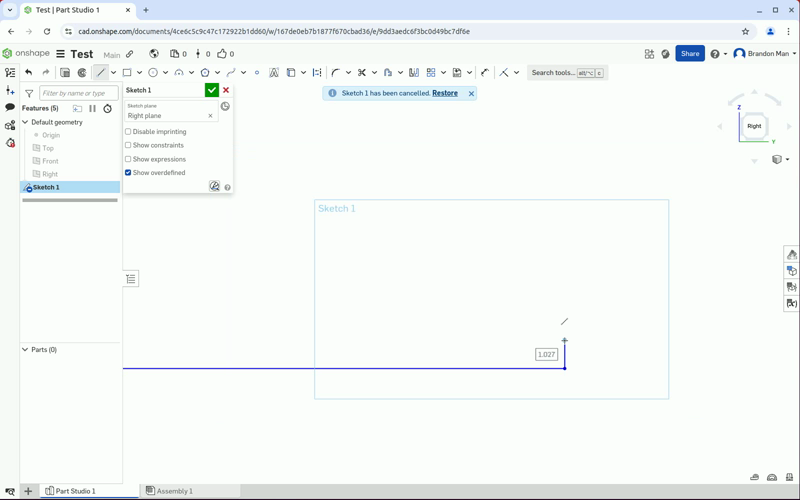
scroll(-6)
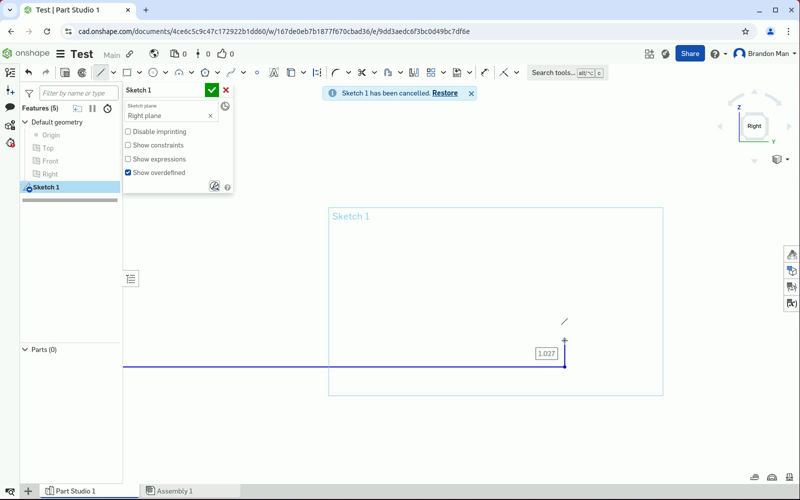
scroll(-6)
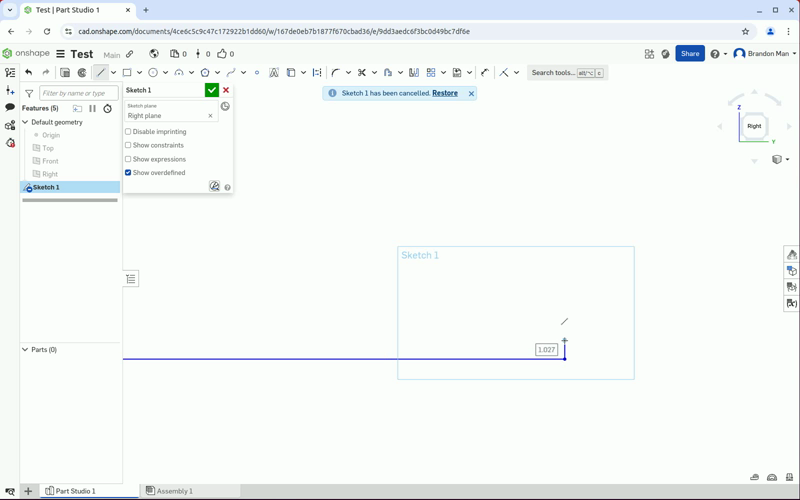
scroll(-6)
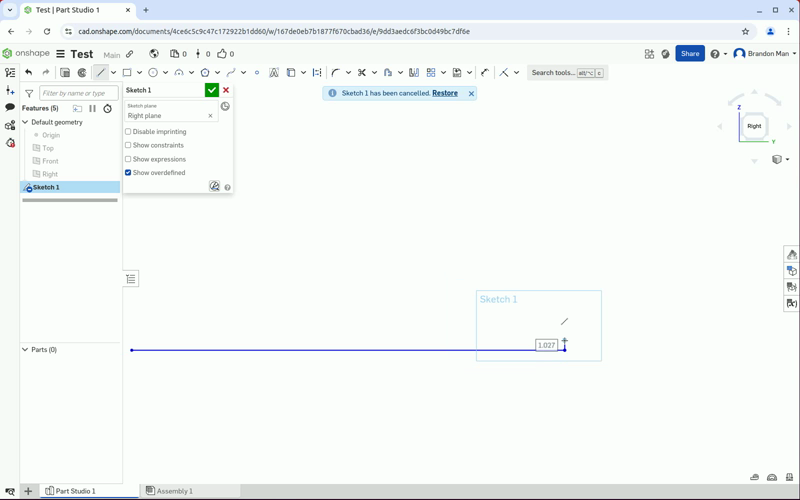
scroll(-6)
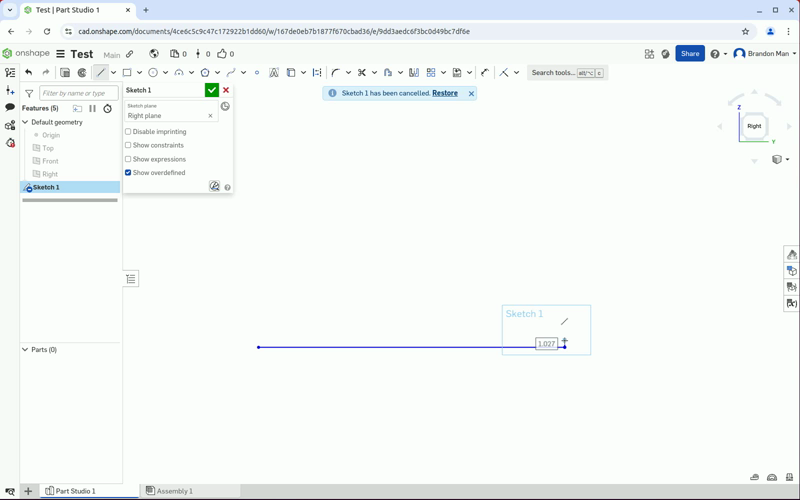
scroll(-6)
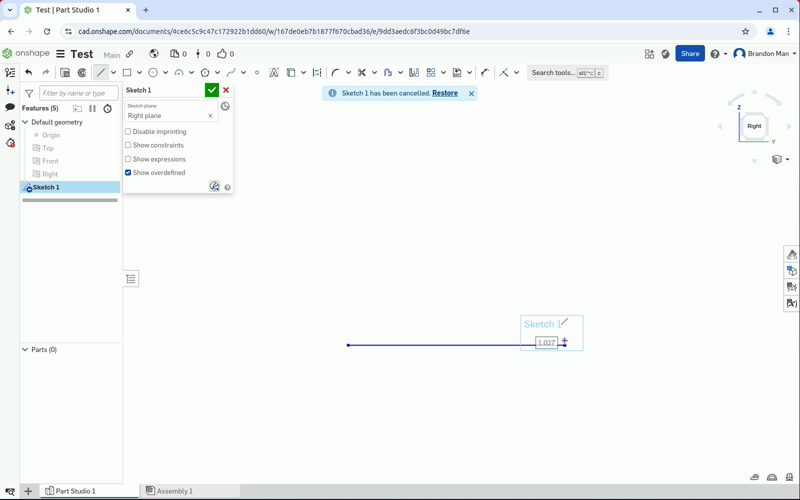
key_up(shift)
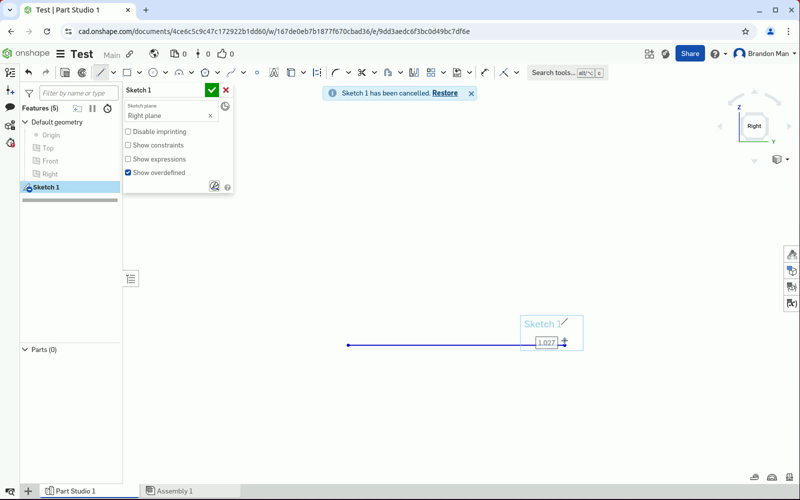
key_down(shift)
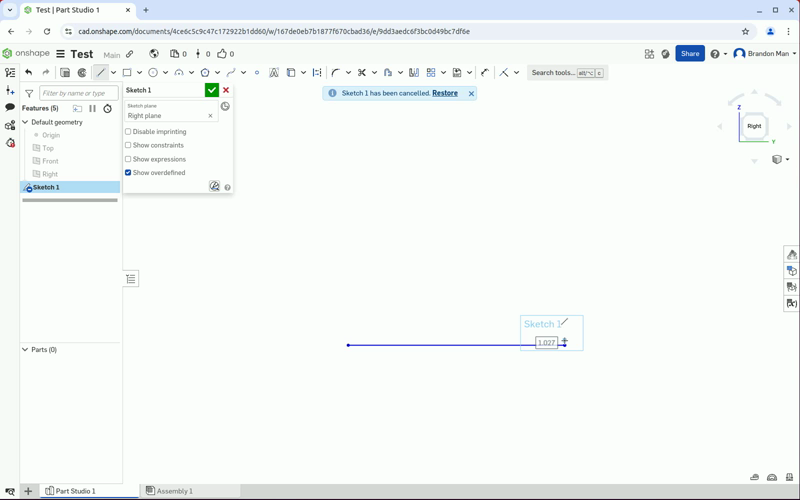
mouse_move(589, 340)
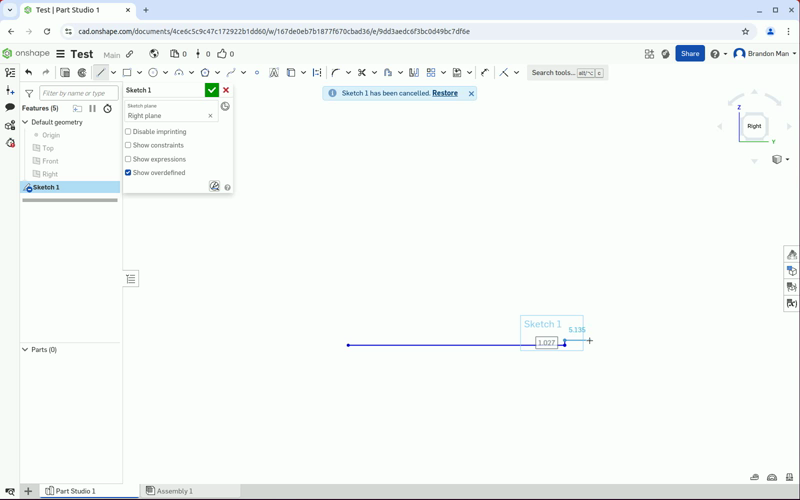
mouse_move(572, 340)
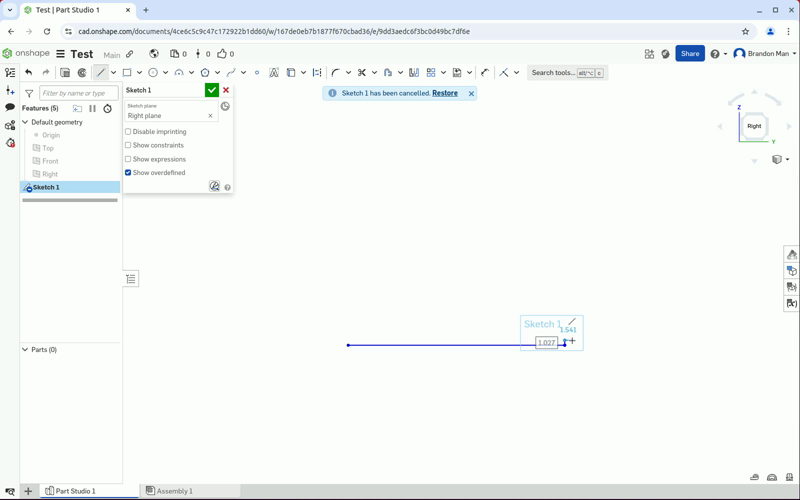
scroll(6)
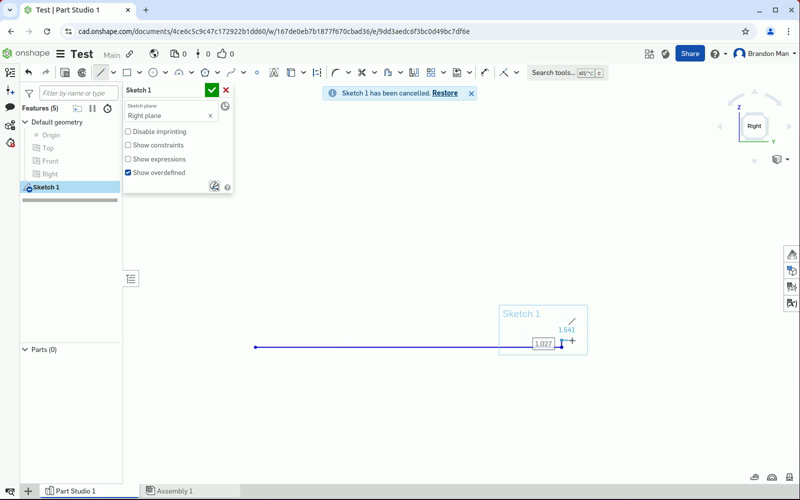
scroll(6)
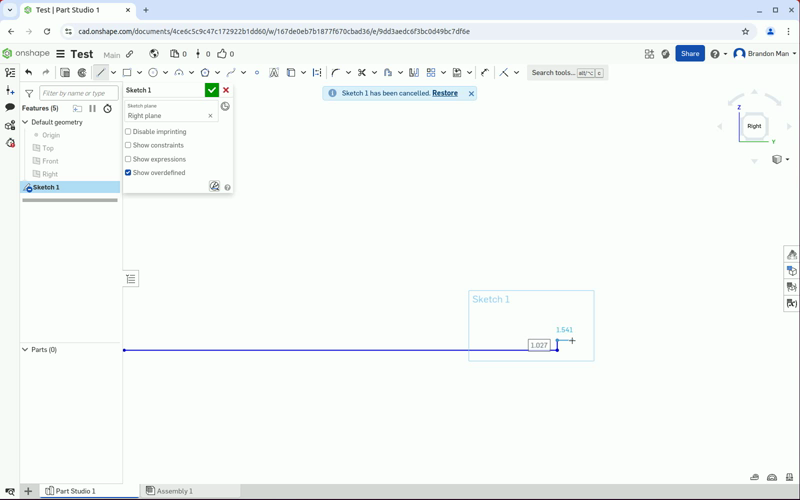
scroll(6)
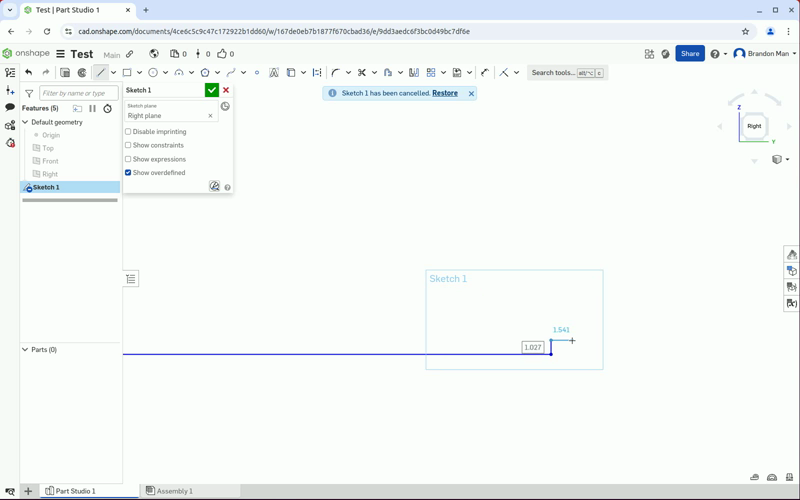
scroll(6)
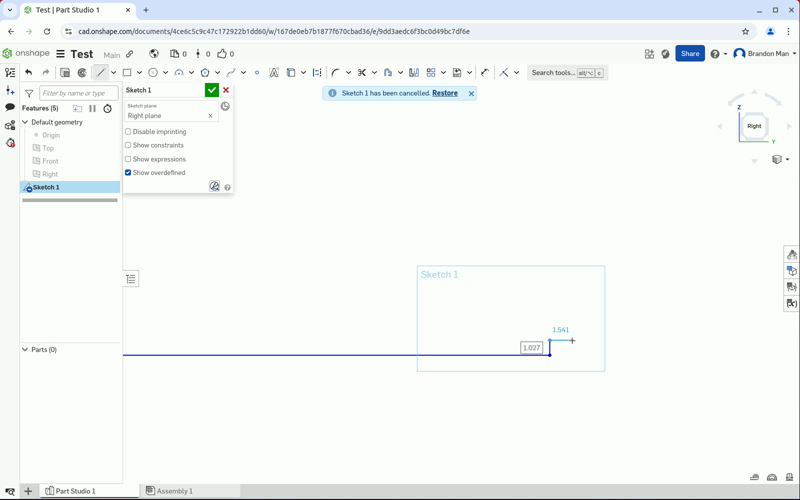
scroll(6)
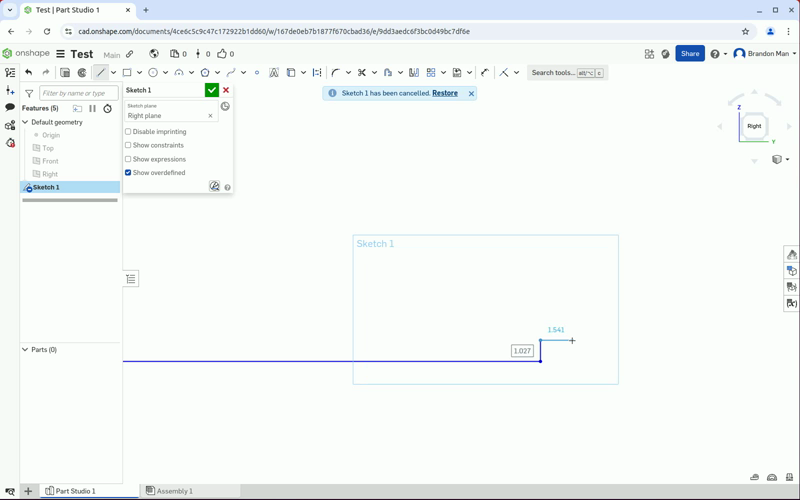
scroll(6)
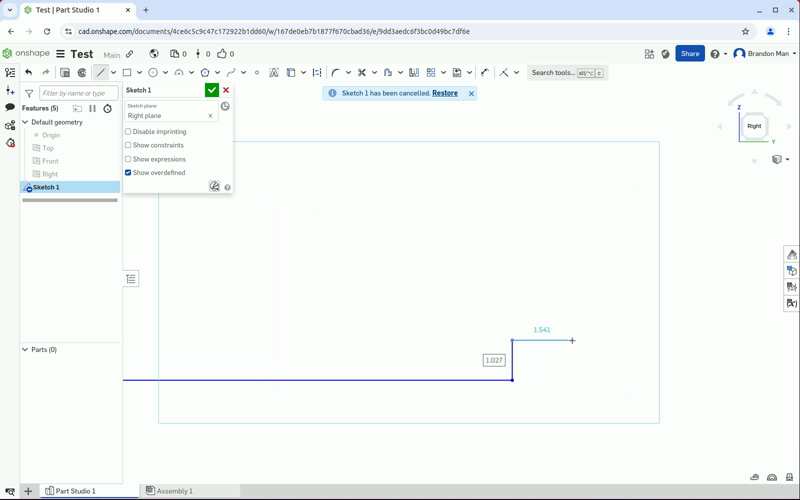
scroll(6)
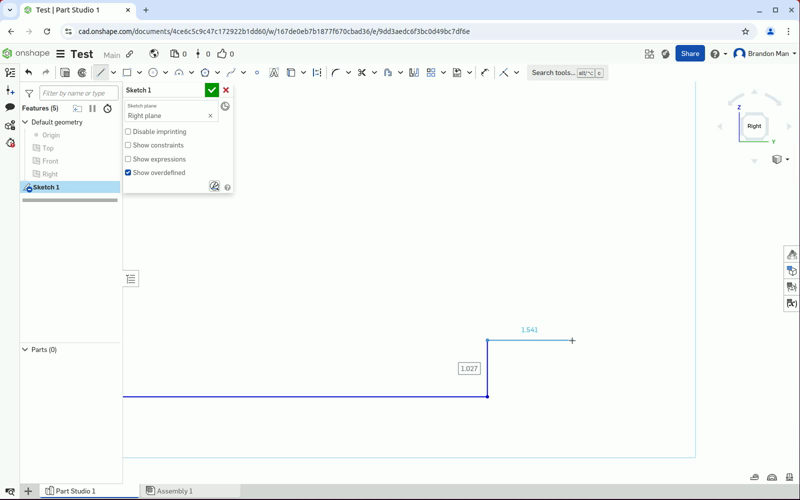
click(572, 340)
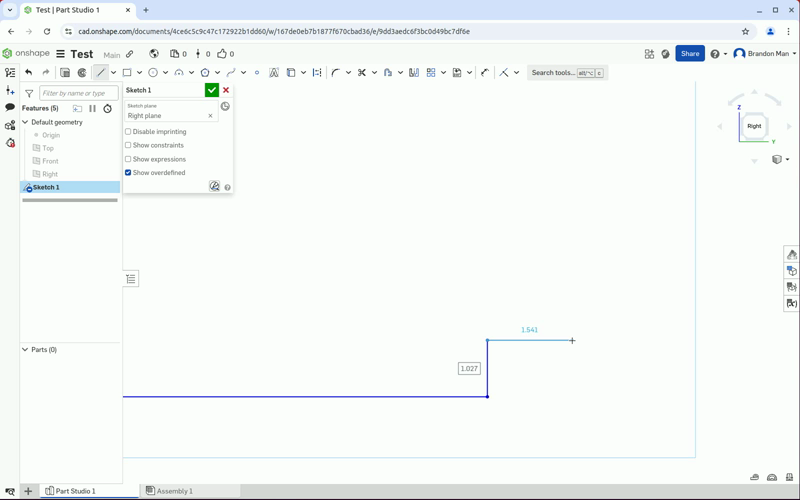
scroll(-6)
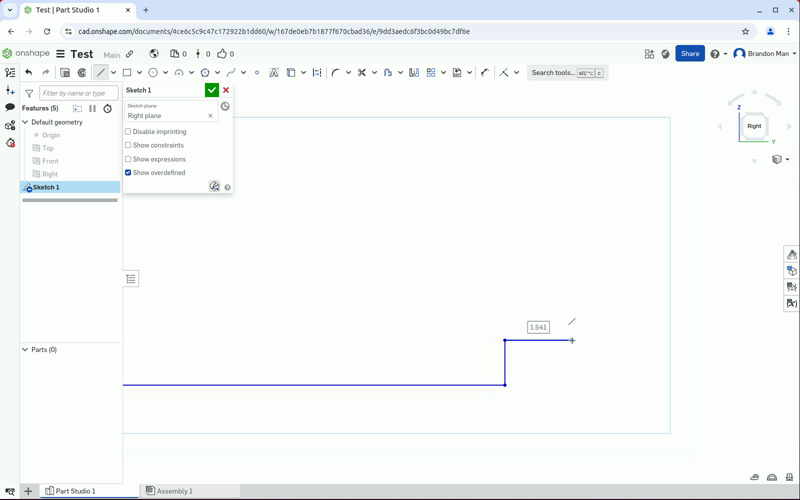
scroll(-6)
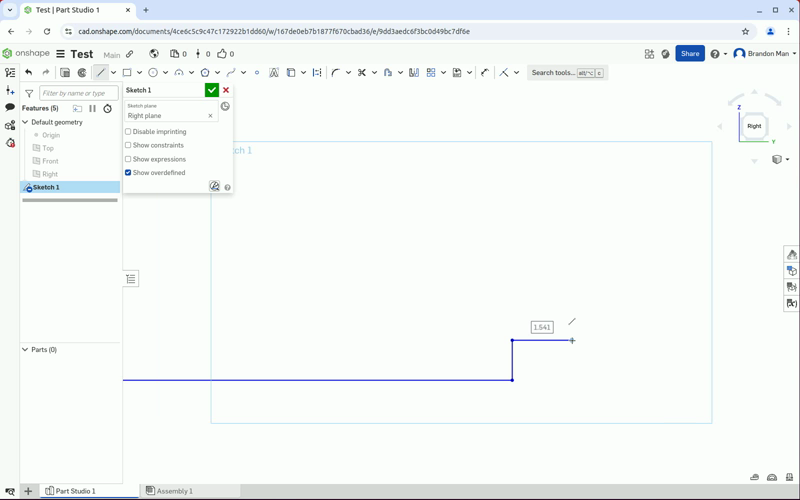
scroll(-6)
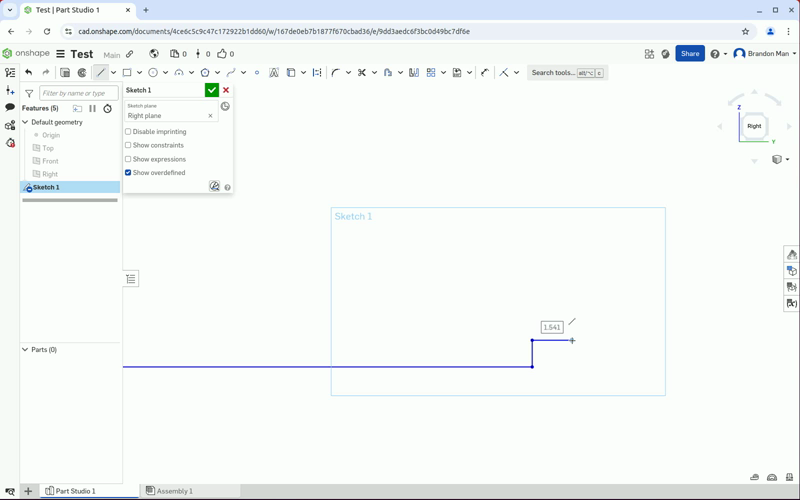
scroll(-6)
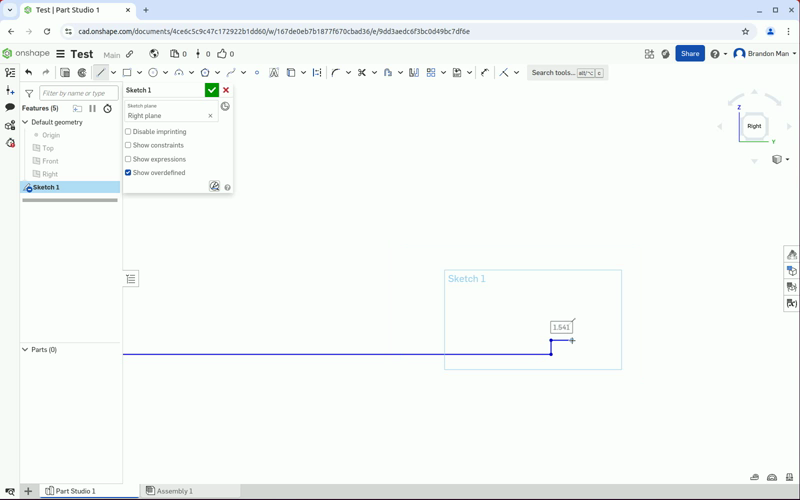
scroll(-6)
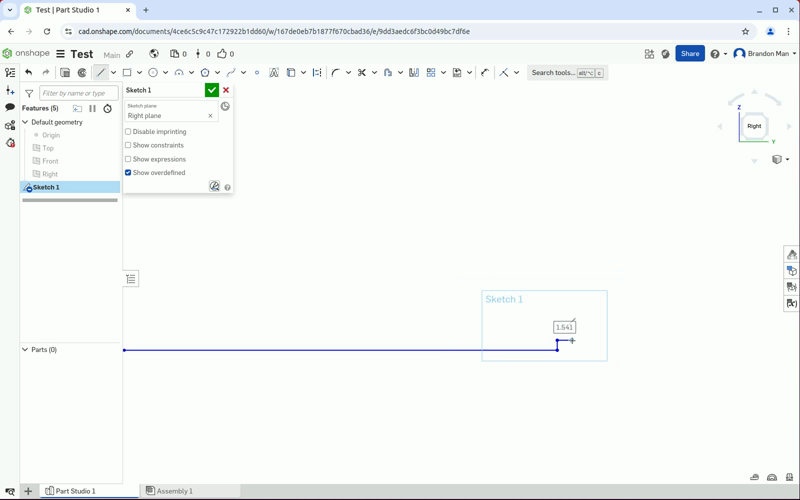
scroll(-6)
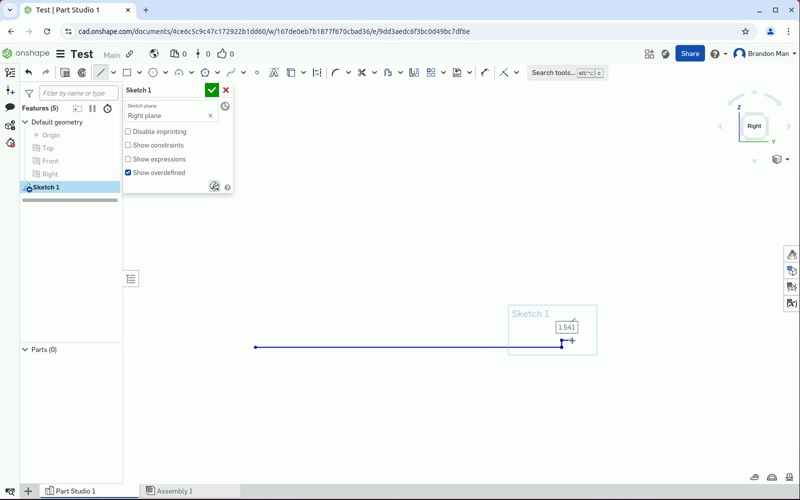
scroll(-6)
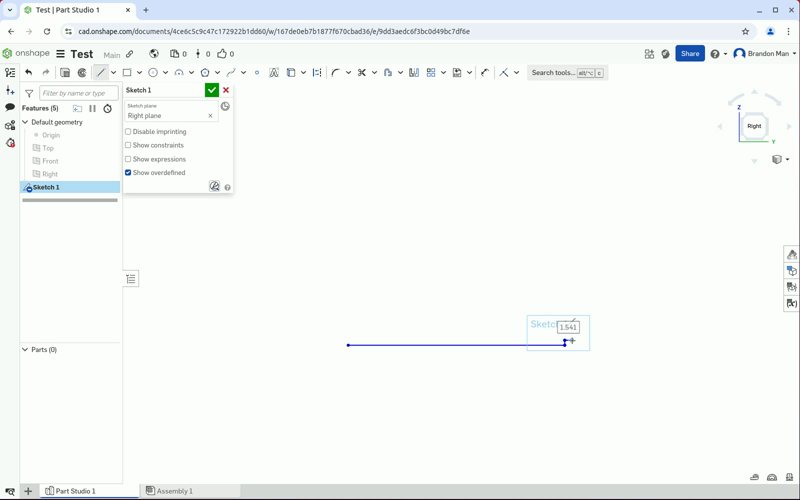
key_up(shift)
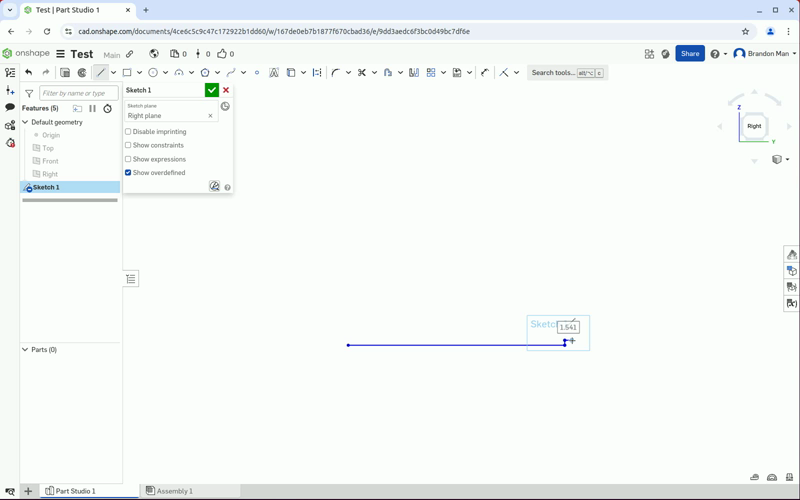
key_down(shift)
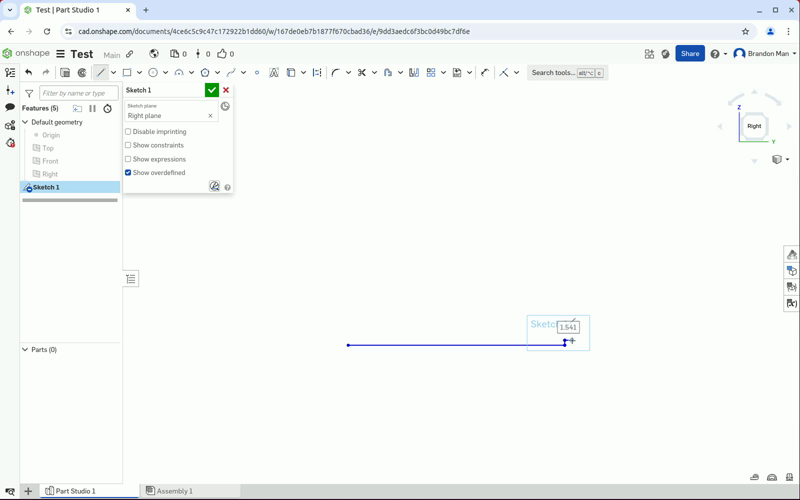
mouse_move(572, 220)
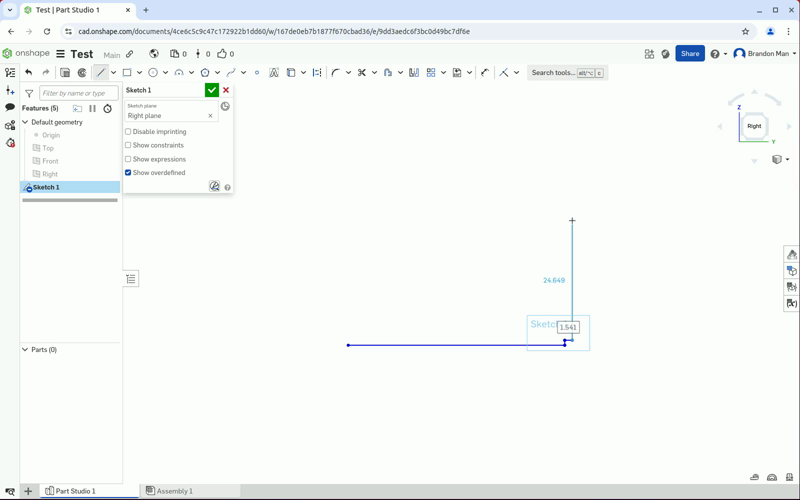
click(572, 220)
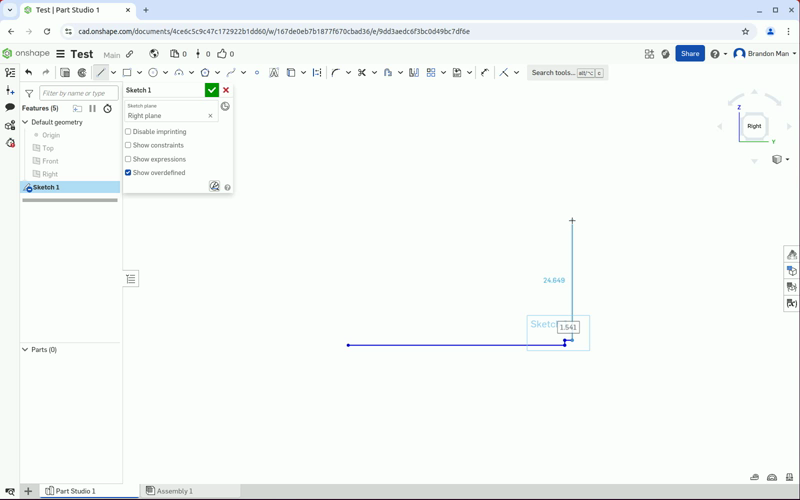
key_up(shift)
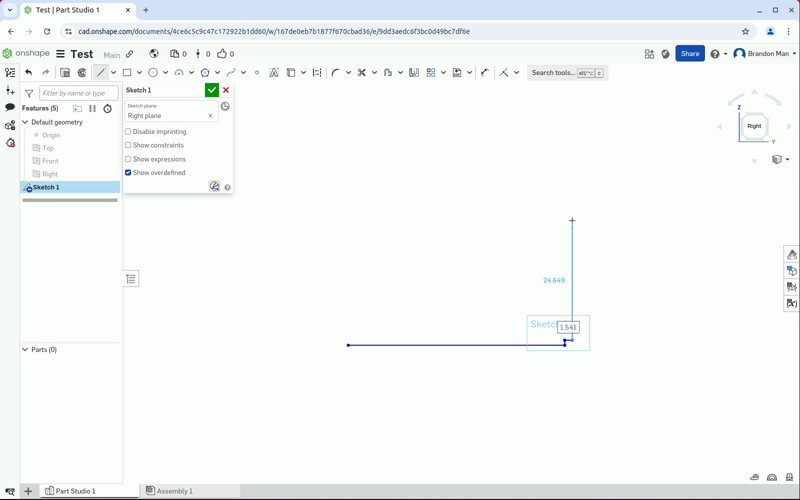
key_down(shift)
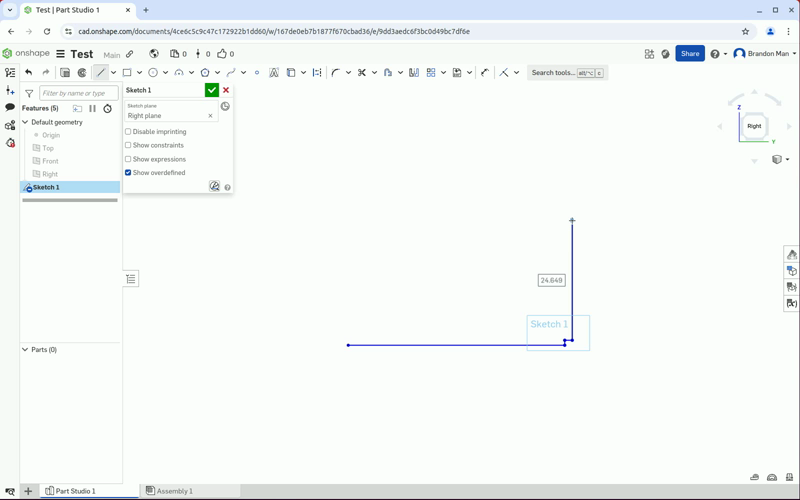
mouse_move(348, 220)
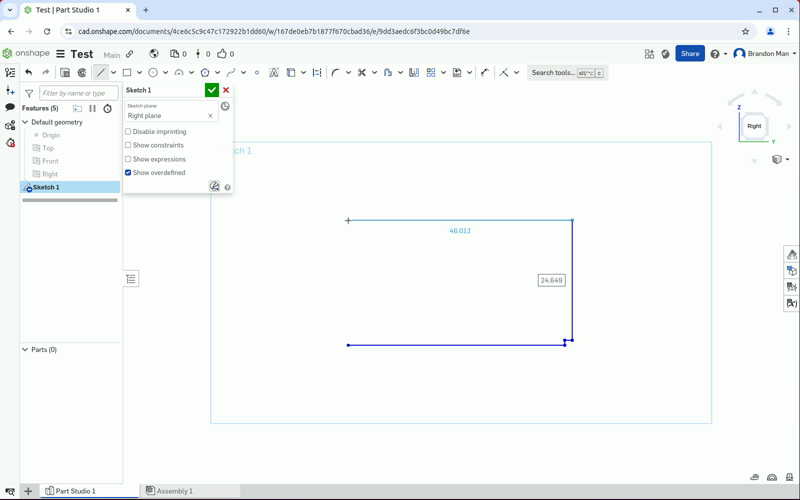
click(348, 220)
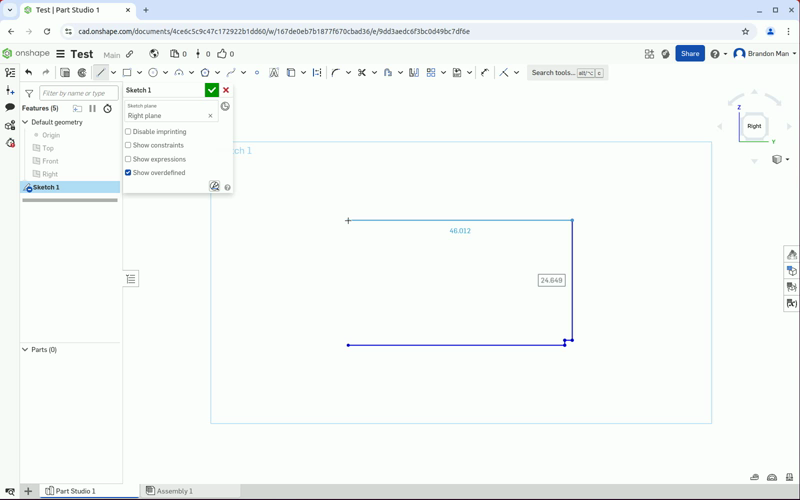
key_up(shift)
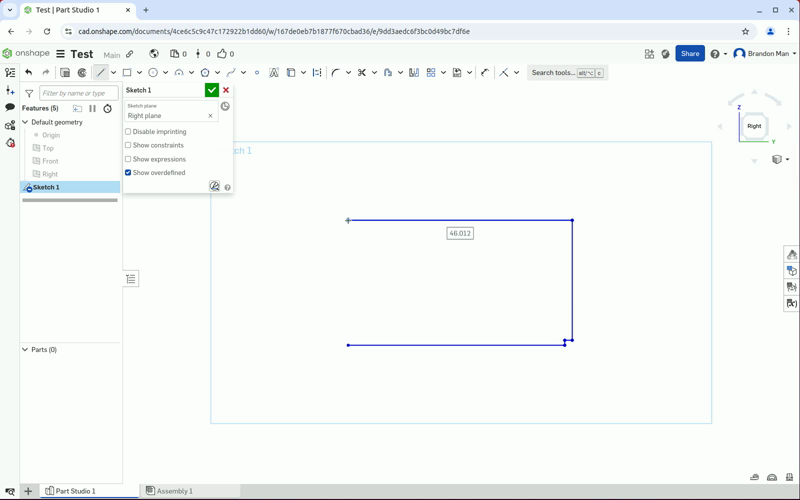
key_down(shift)
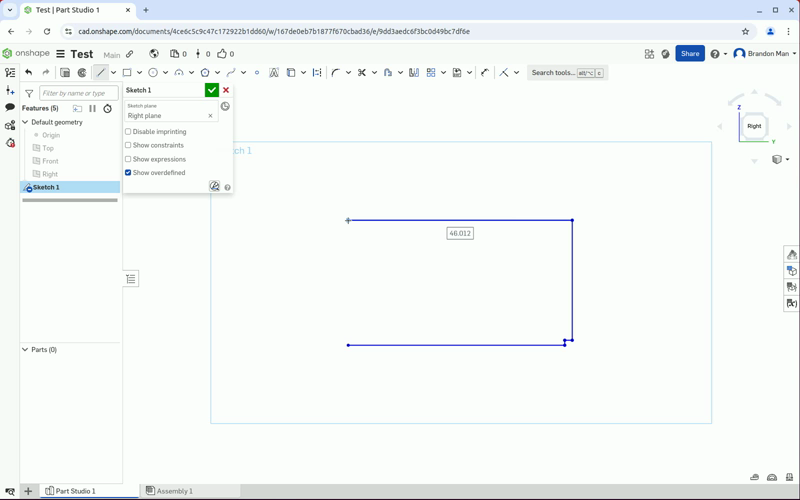
mouse_move(348, 345)
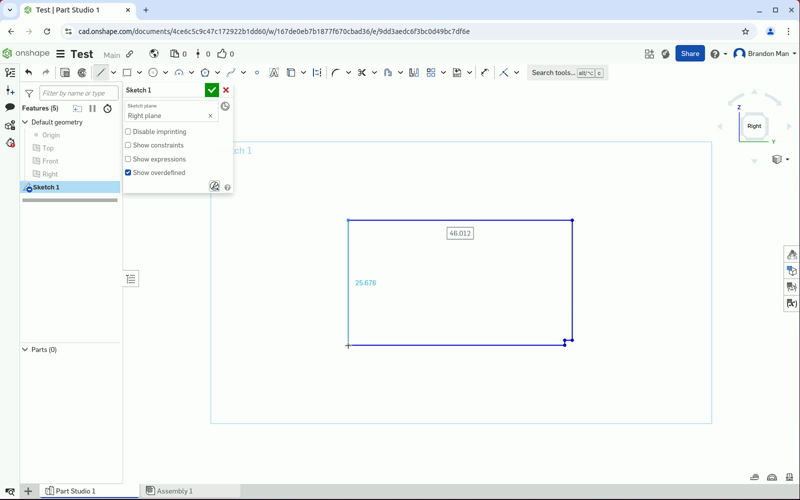
key_up(shift)
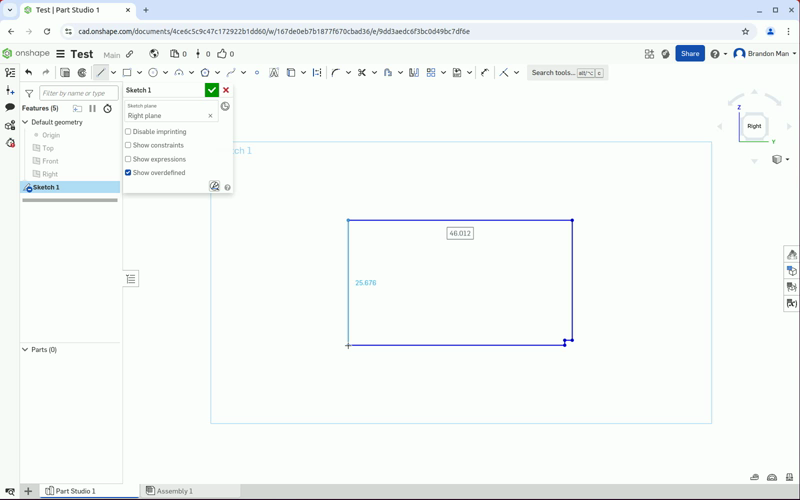
click(348, 345)
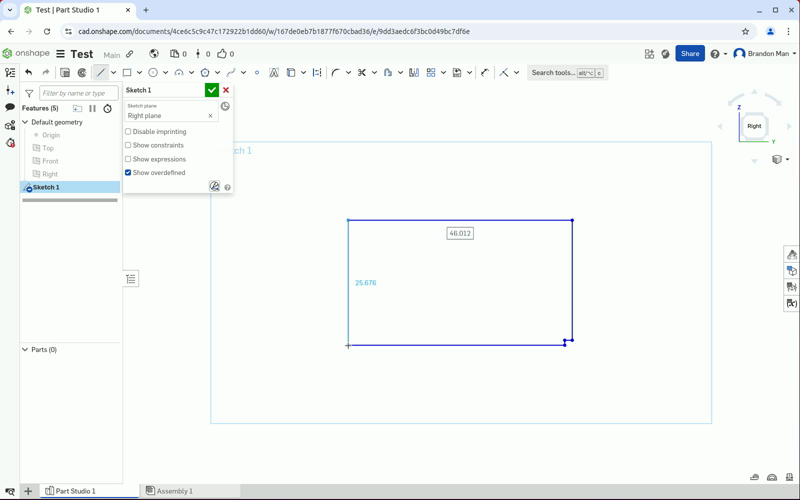
key(esc)
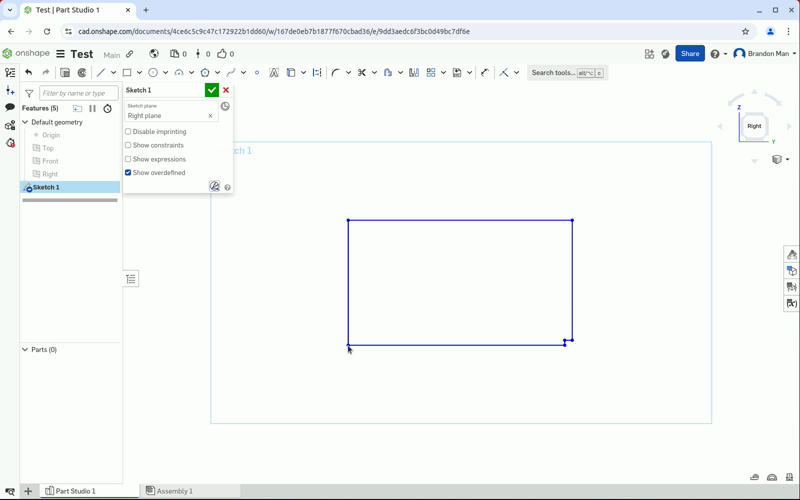
mouse_move(428, 254)
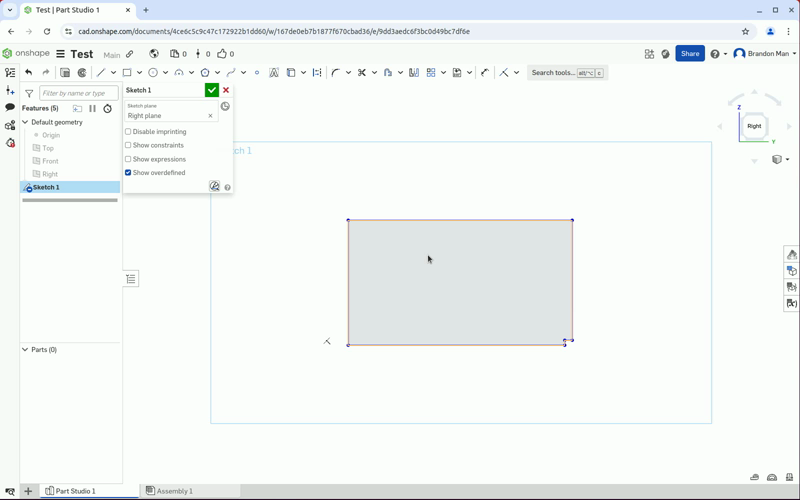
click(428, 254)
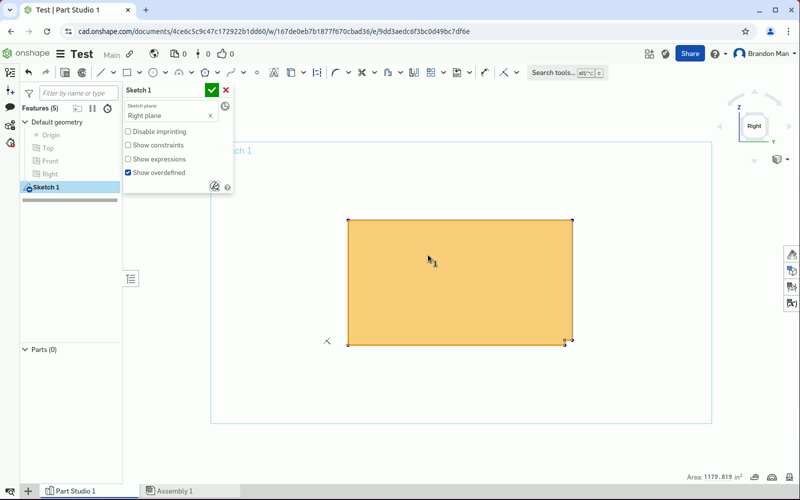
mouse_move(73, 352)
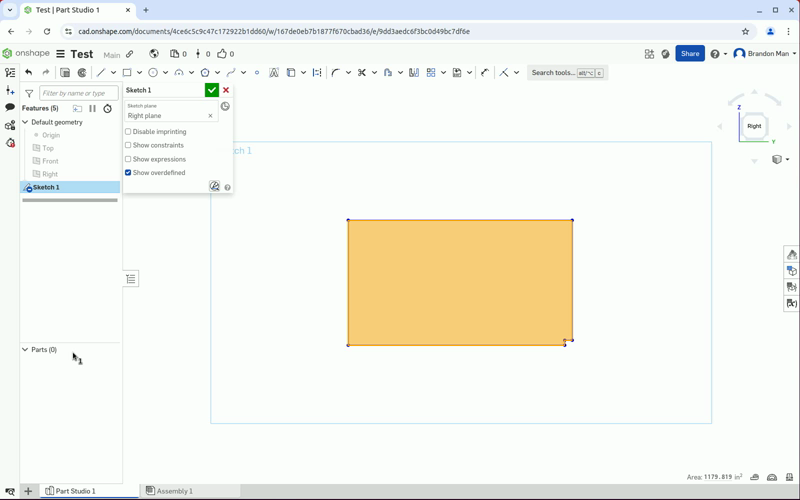
key(shift+y)
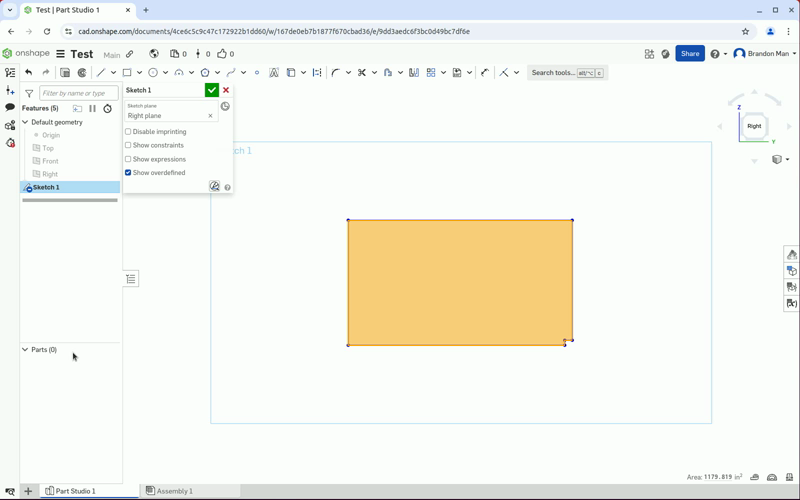
key(shift+e)
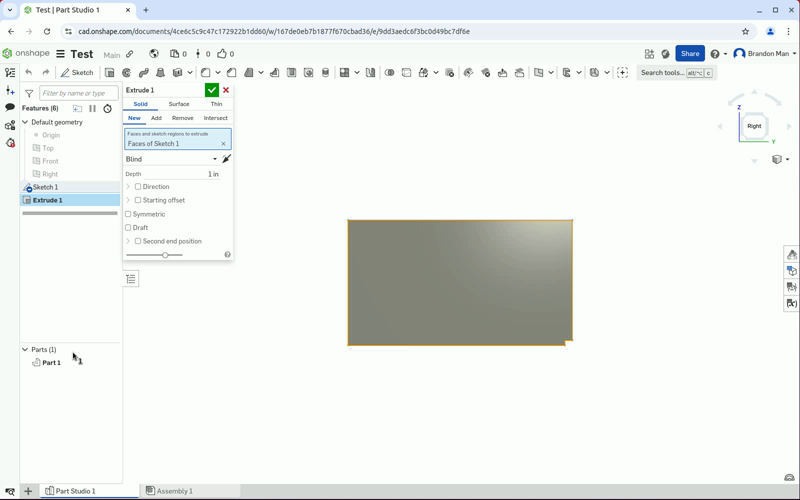
mouse_move(143, 106)
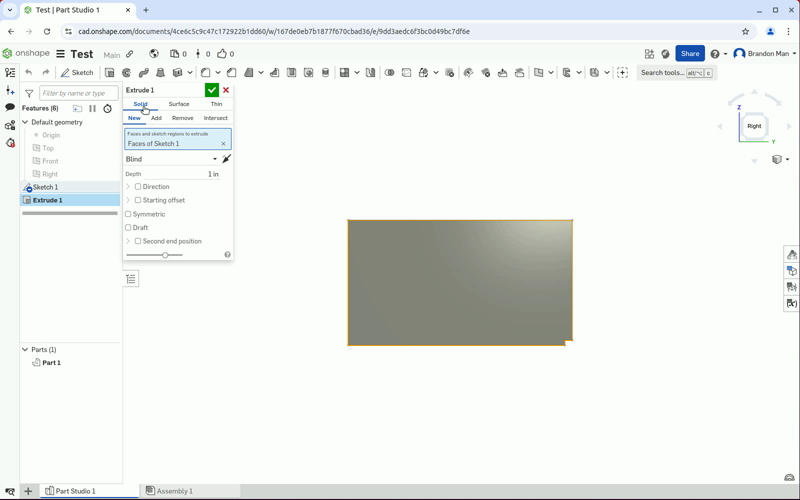
click(143, 106)
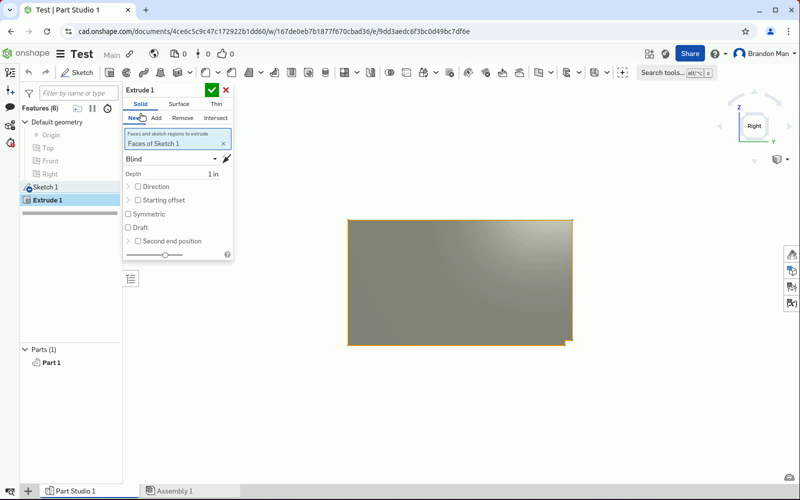
mouse_move(137, 120)
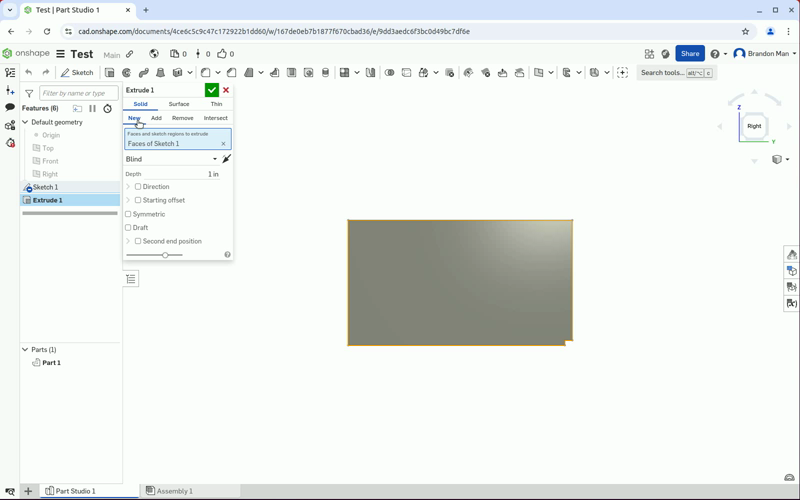
click(137, 120)
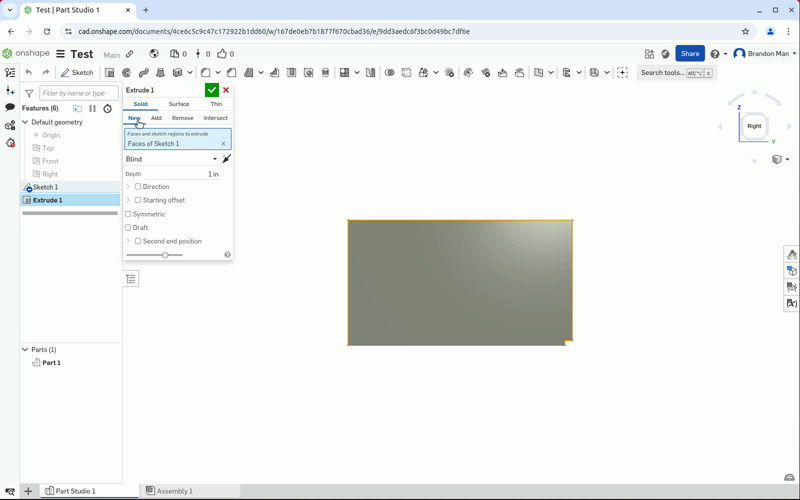
key(tab, 4)
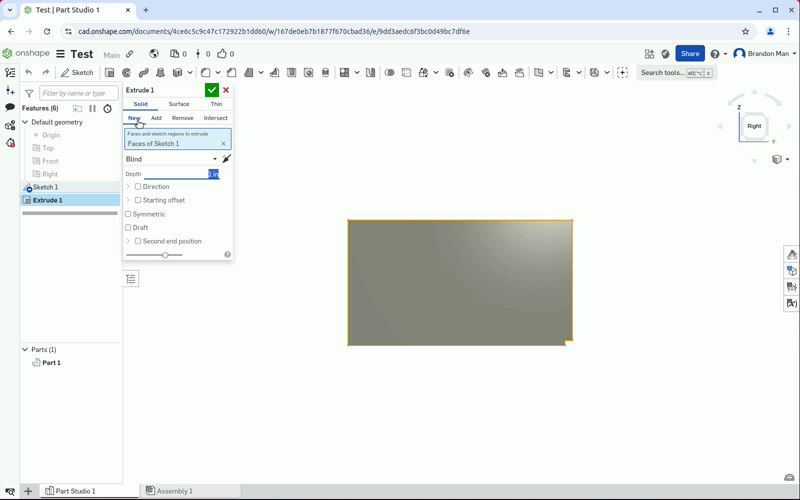
text(0.481)
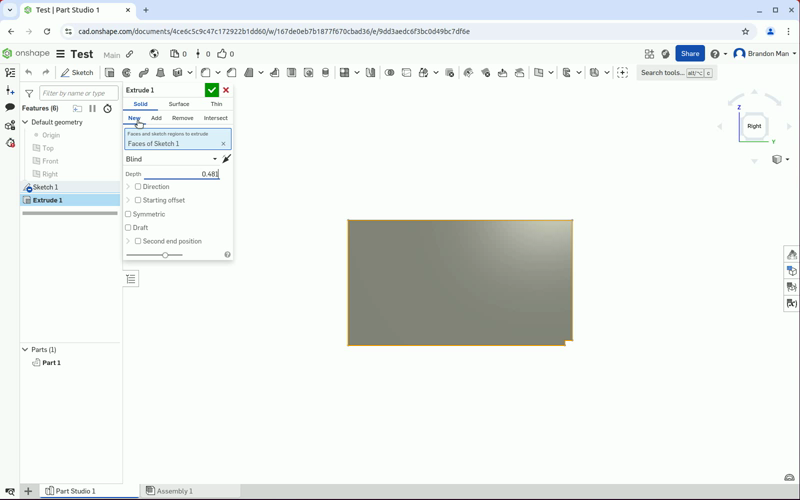
key(enter)
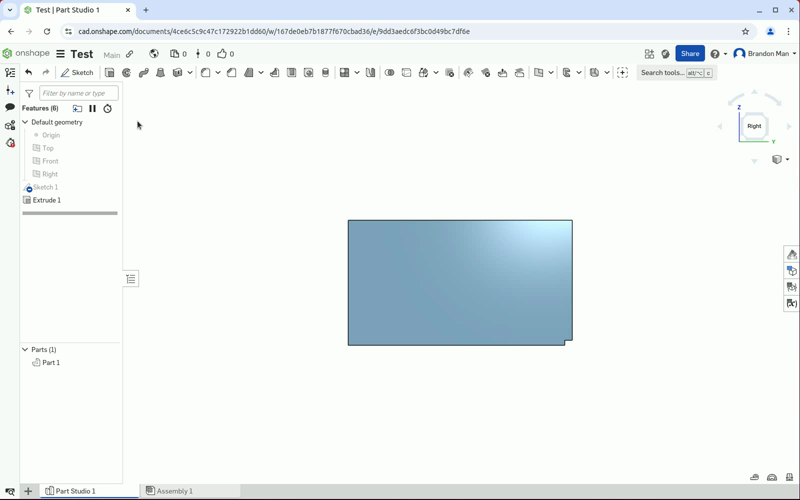
key(shift+h)
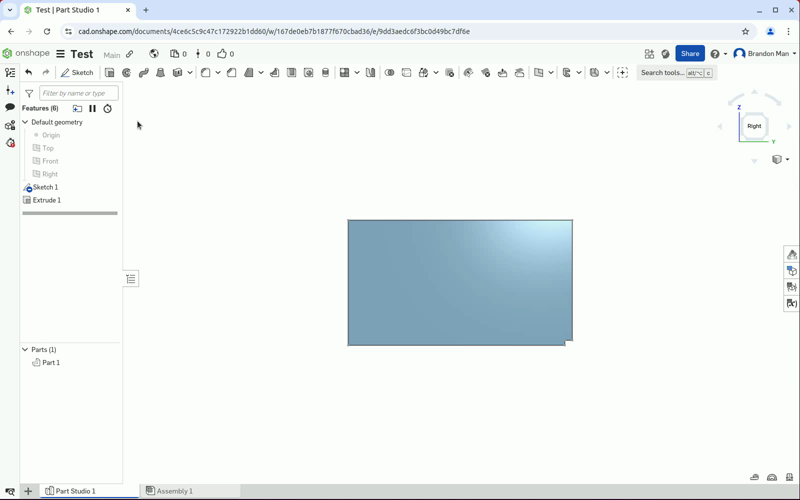
key(shift+h)
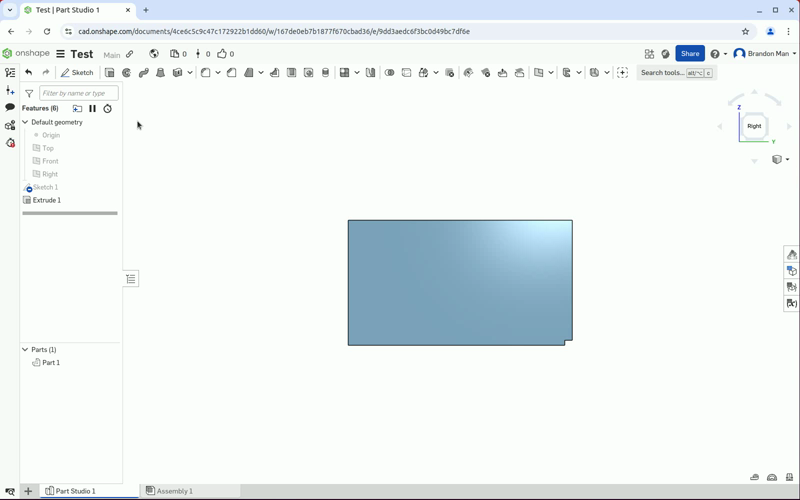
mouse_move(73, 189)
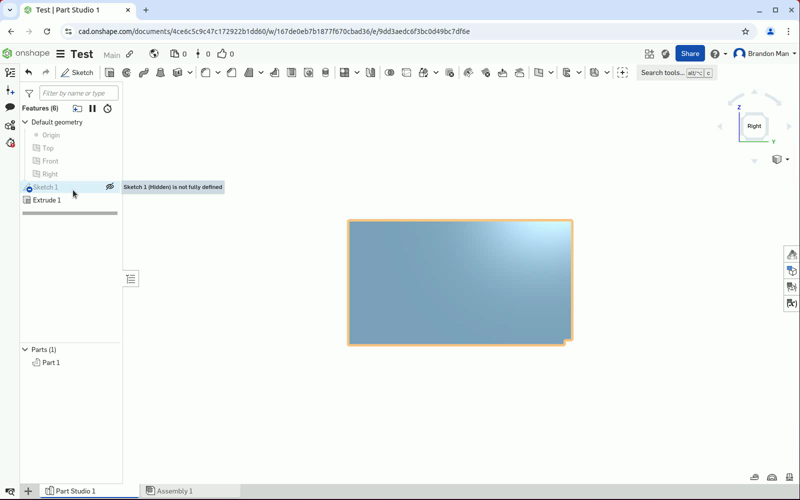
click(73, 189)
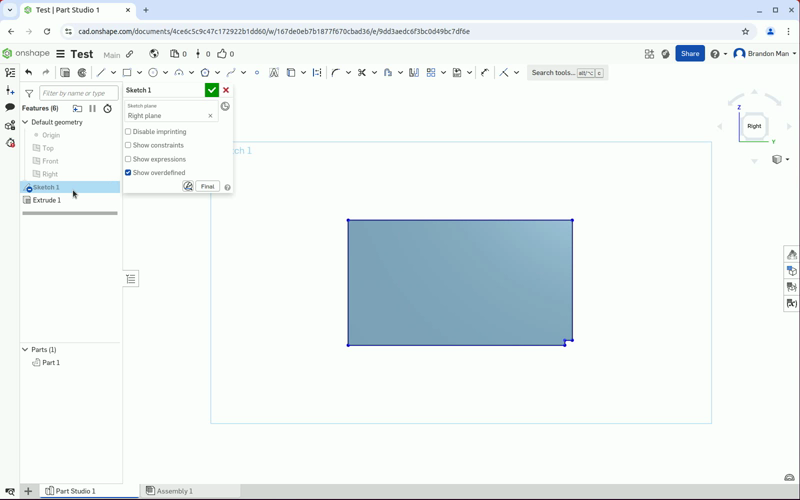
mouse_move(229, 92)
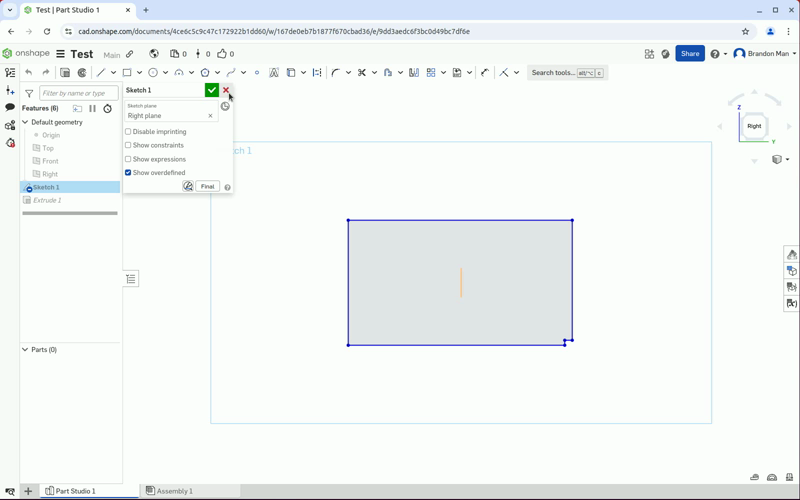
click(229, 92)
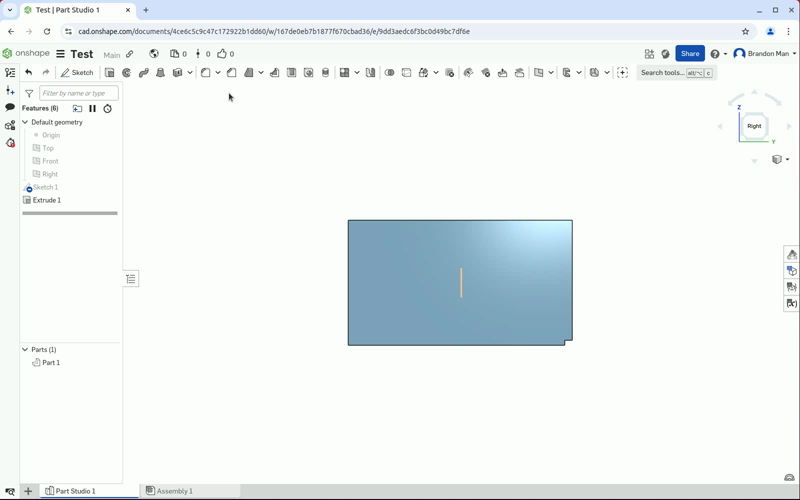
mouse_move(541, 75)
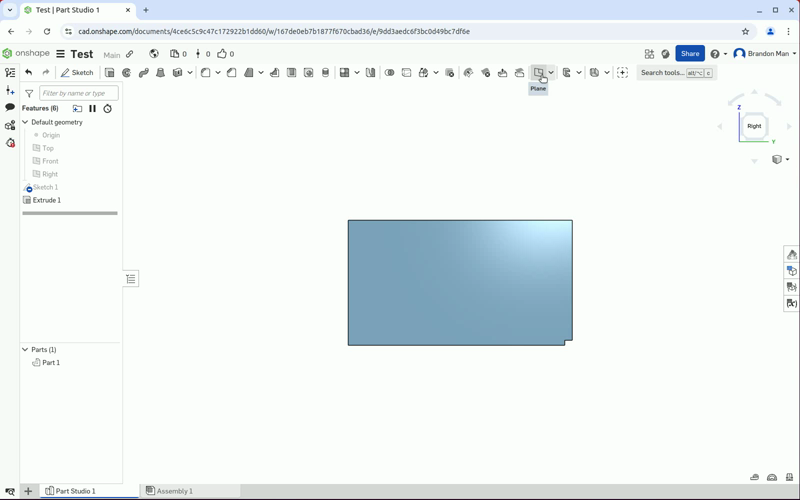
click(541, 75)
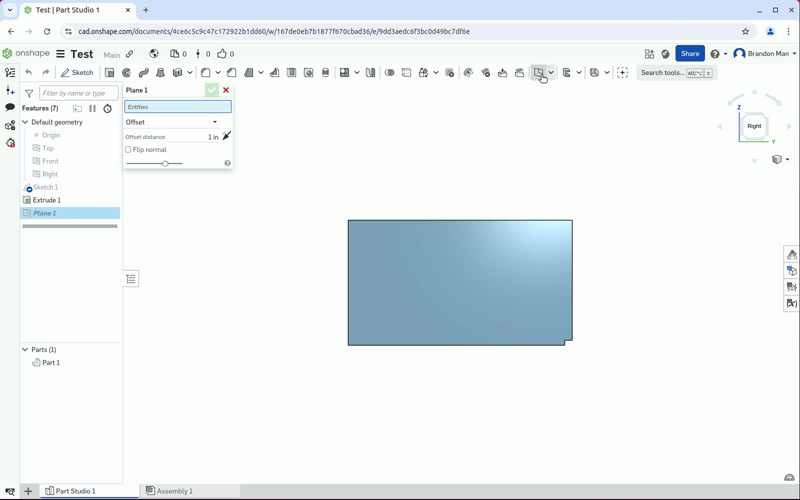
mouse_move(73, 176)
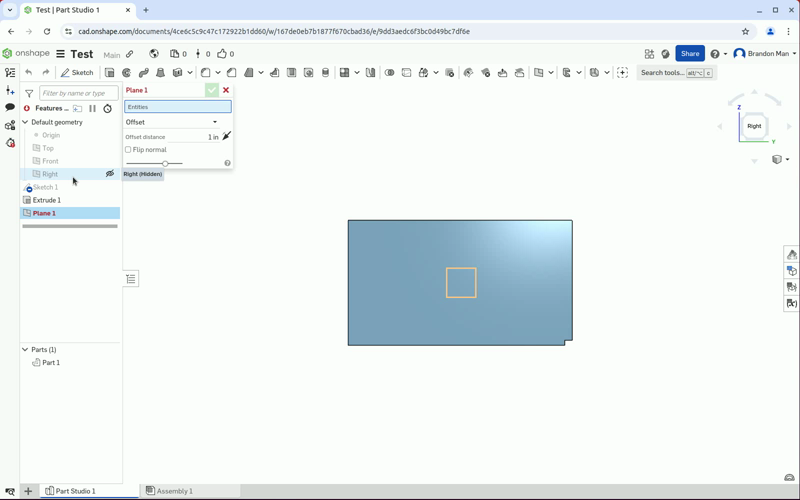
click(73, 176)
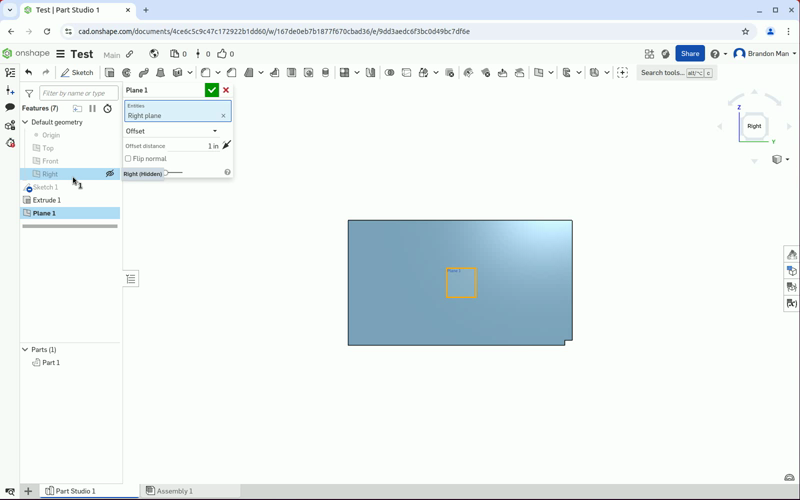
key(tab, 2)
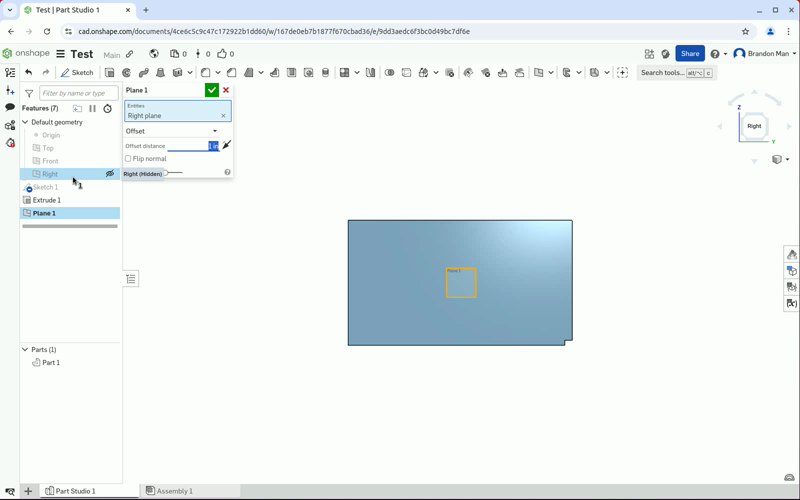
text(0.493)
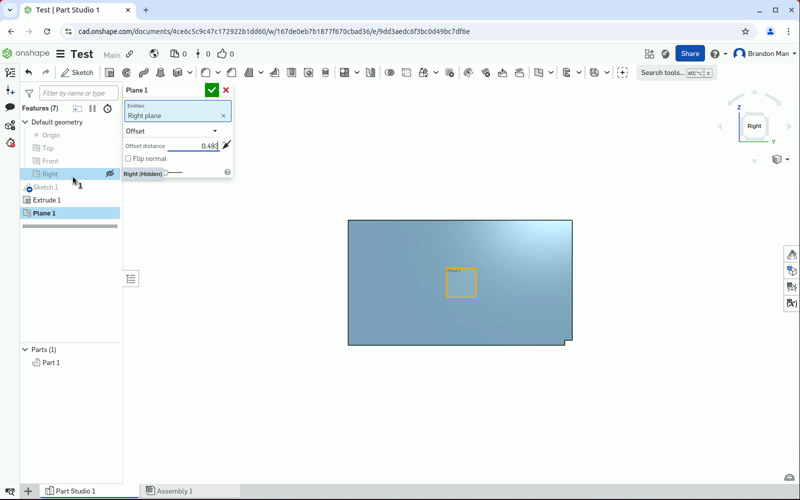
key(enter, 2)
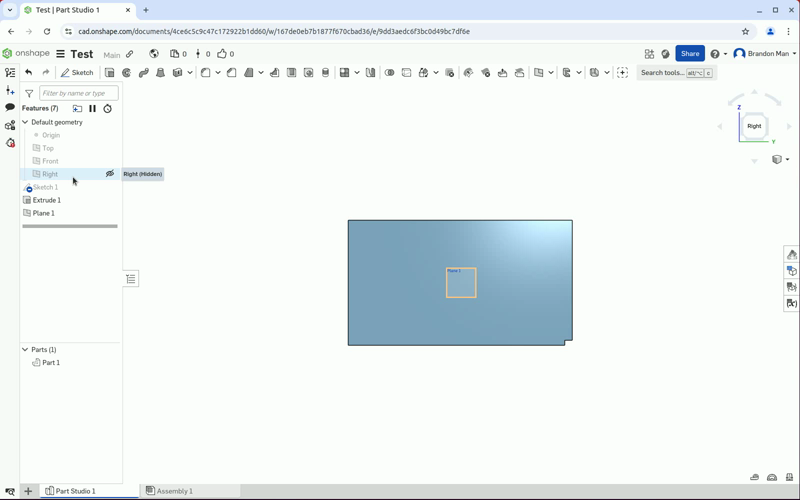
key(shift+s)
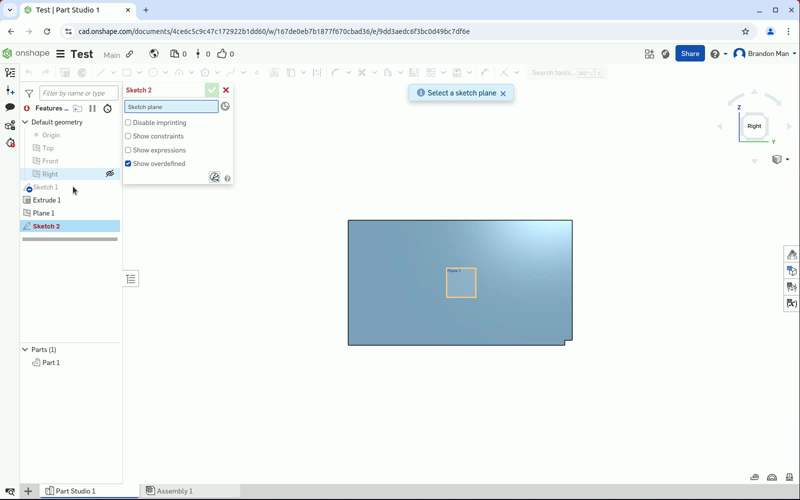
mouse_move(73, 215)
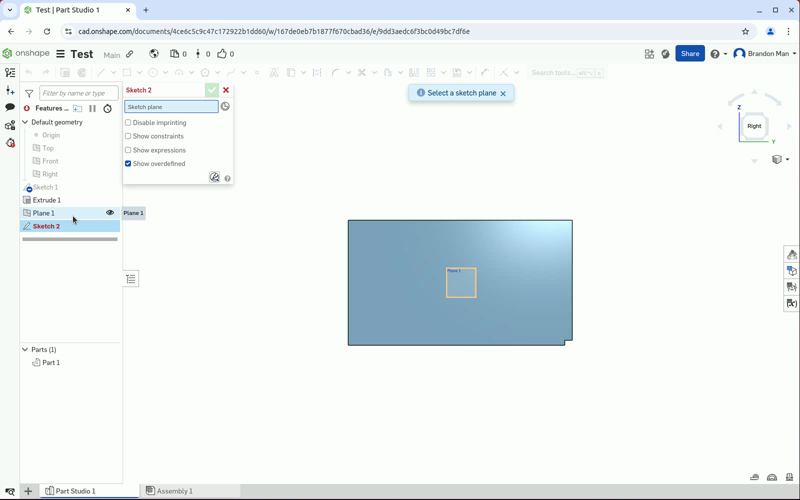
click(73, 215)
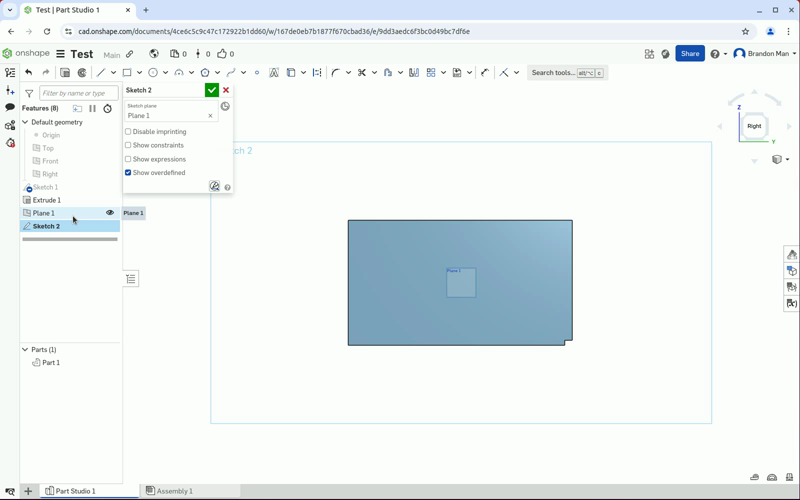
mouse_move(73, 352)
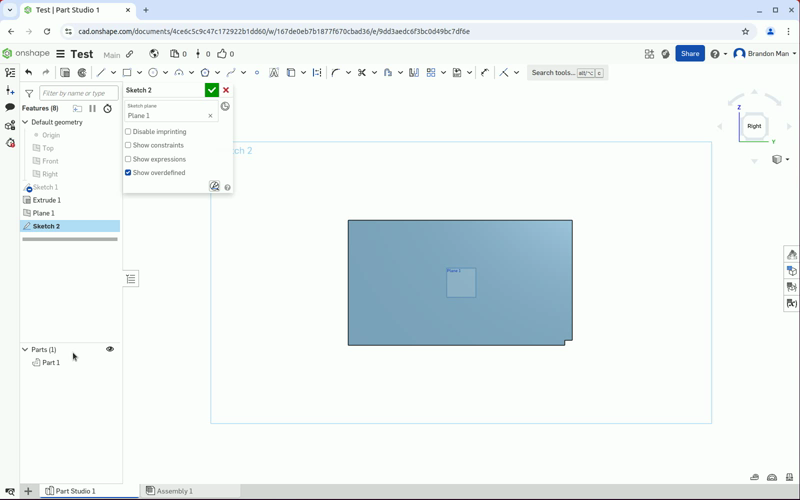
key(y)
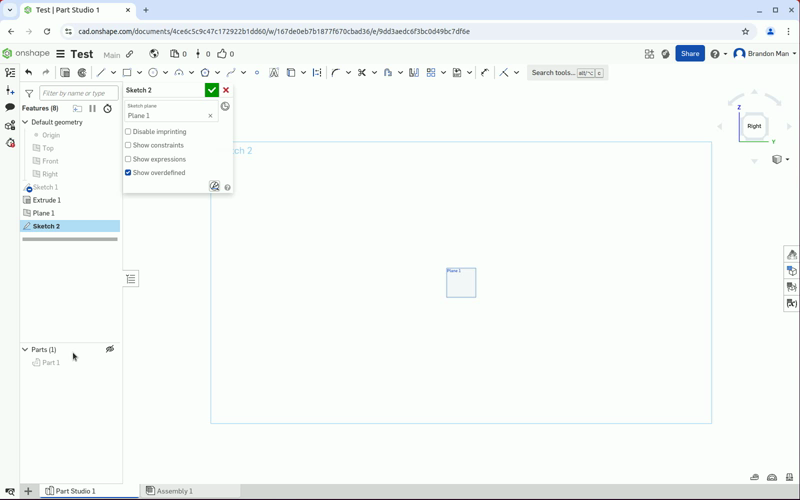
key(l)
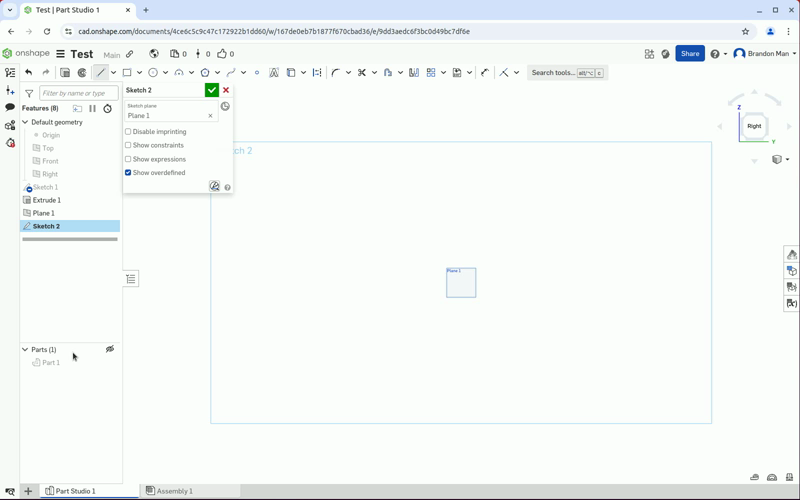
key_down(shift)
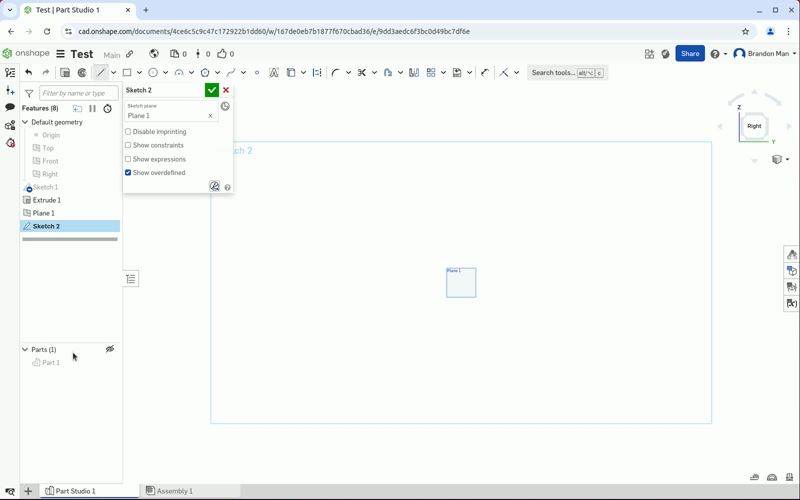
mouse_move(569, 341)
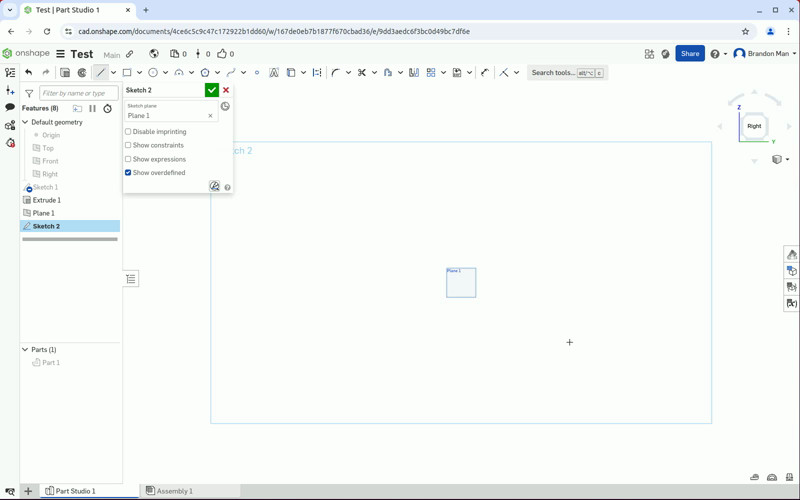
click(569, 341)
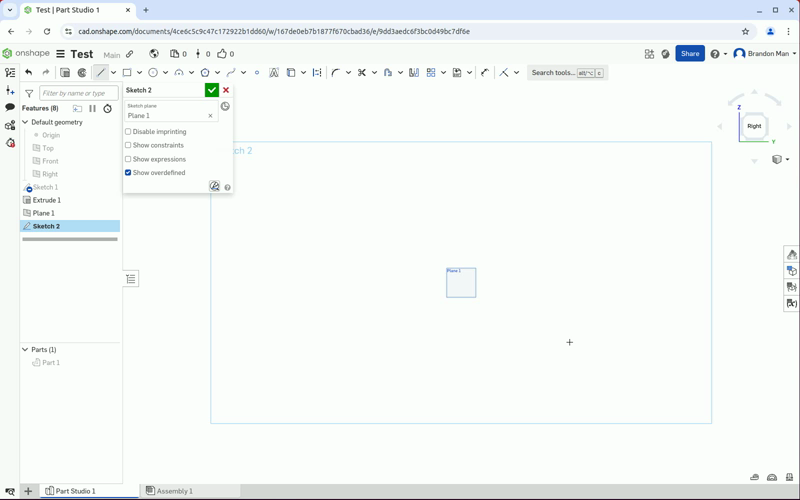
key_up(shift)
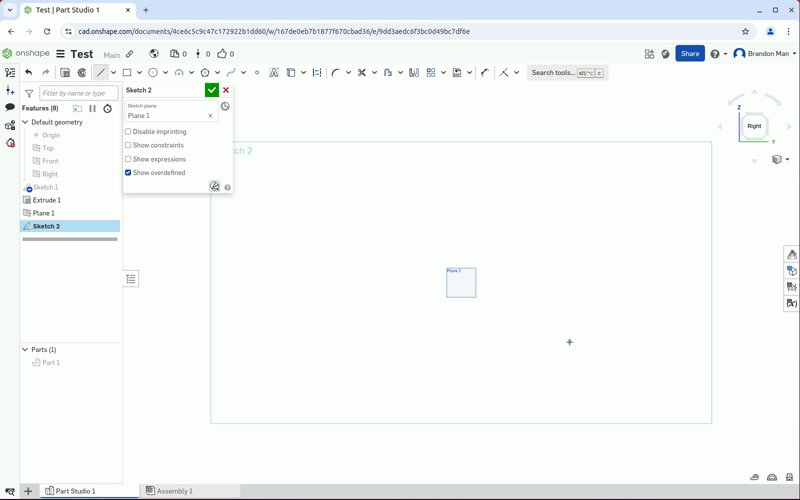
key_down(shift)
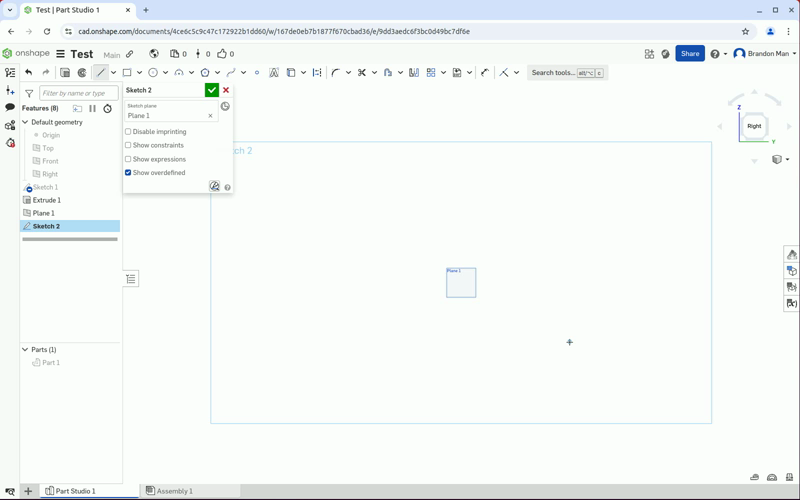
mouse_move(589, 341)
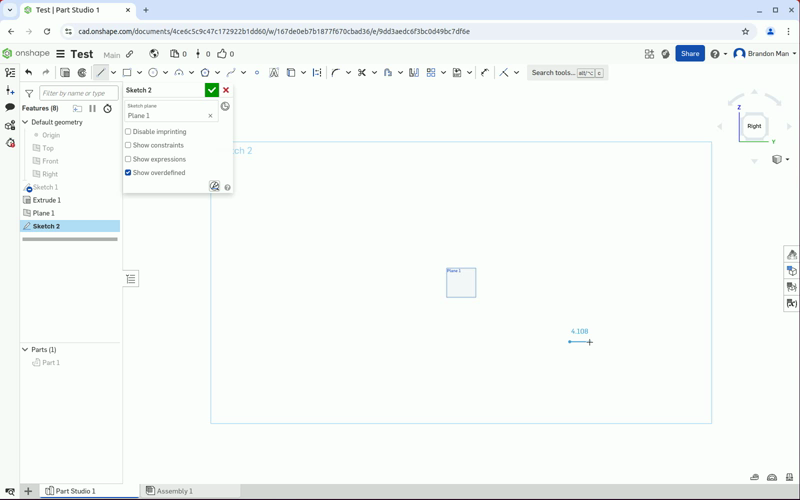
mouse_move(573, 341)
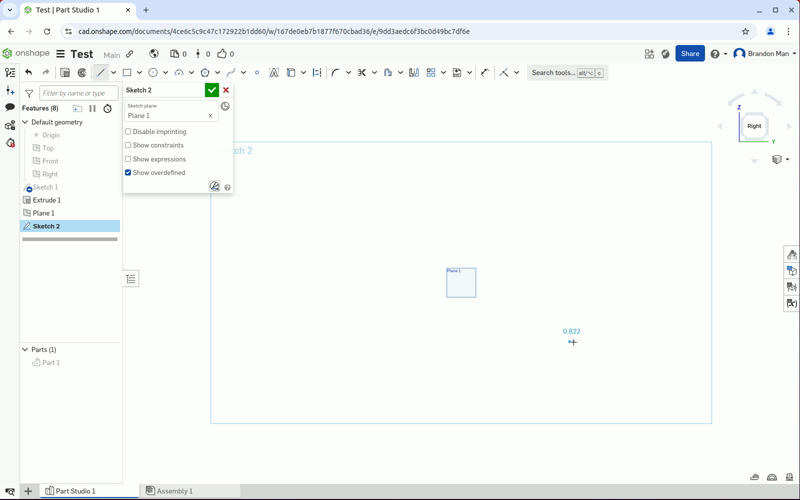
scroll(6)
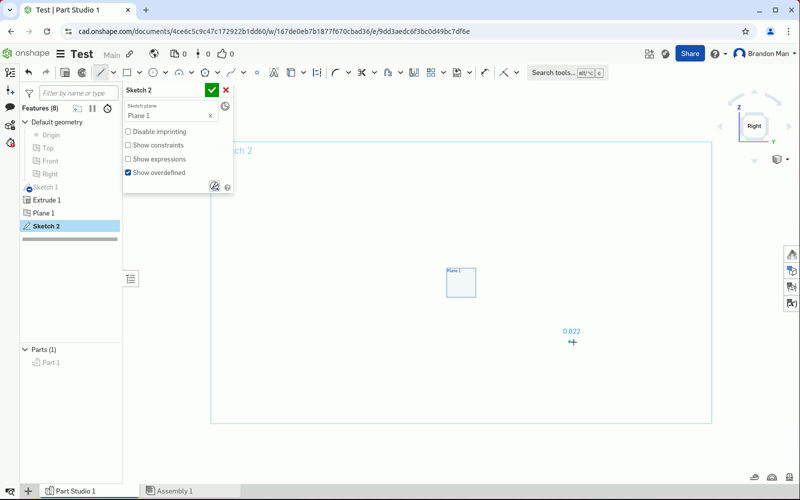
scroll(6)
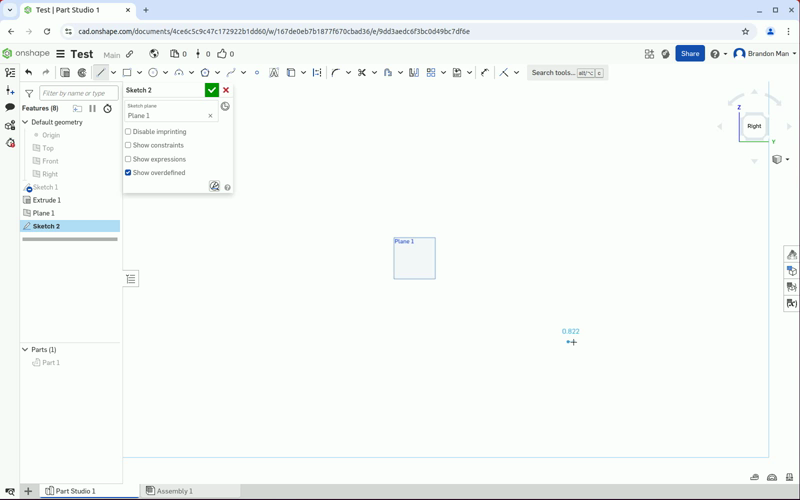
scroll(6)
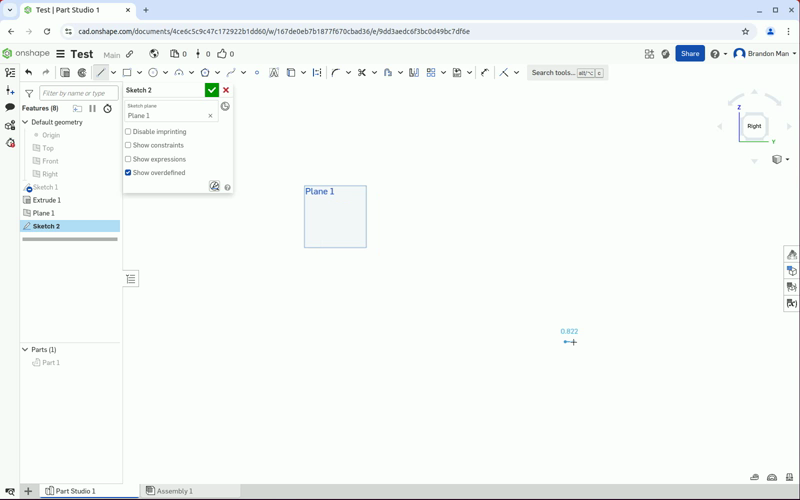
scroll(6)
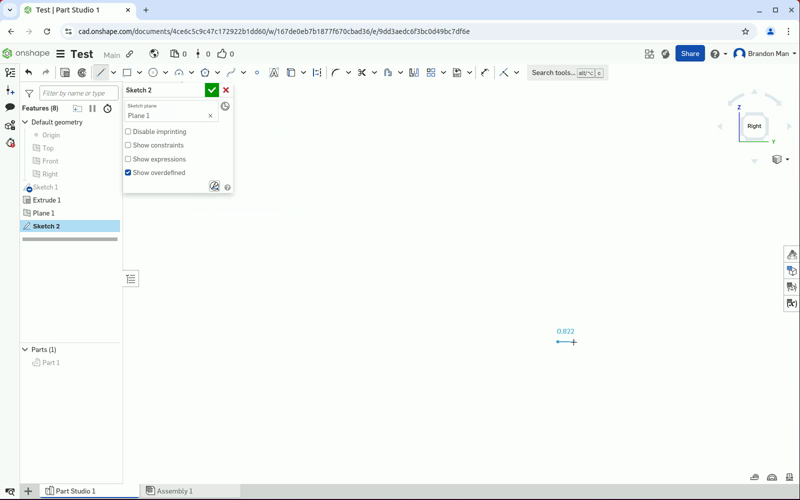
scroll(6)
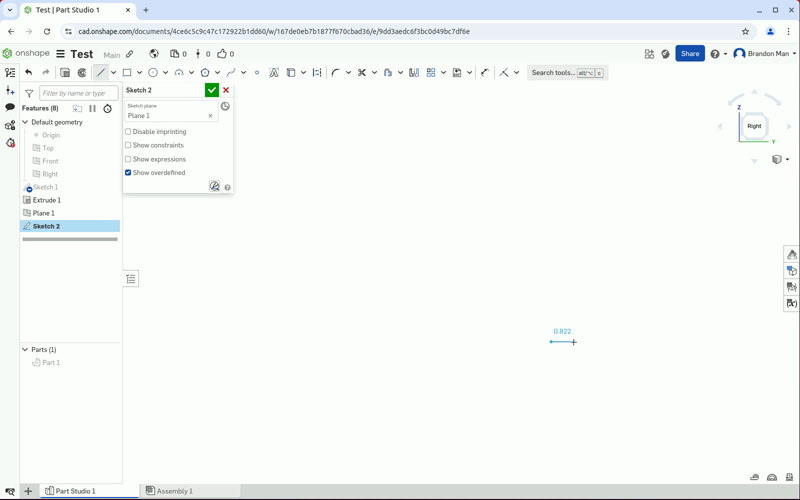
scroll(6)
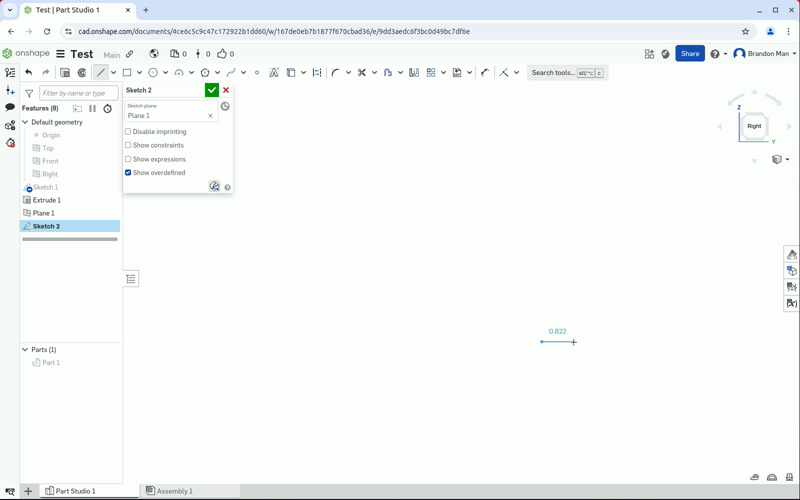
scroll(6)
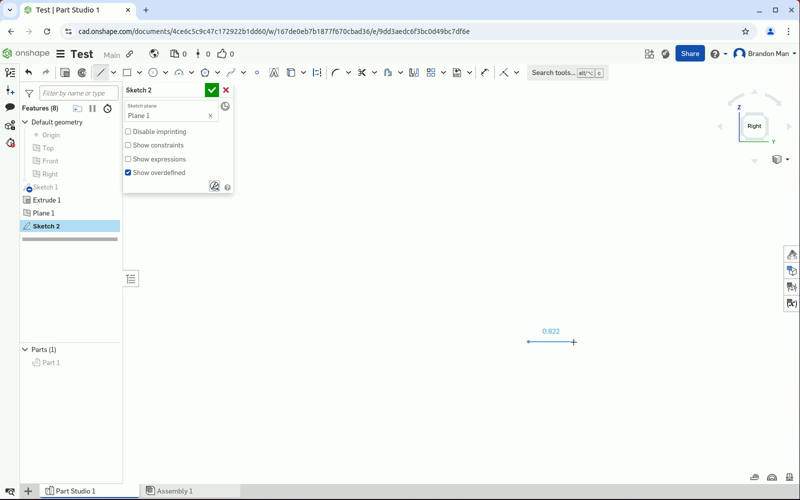
click(573, 341)
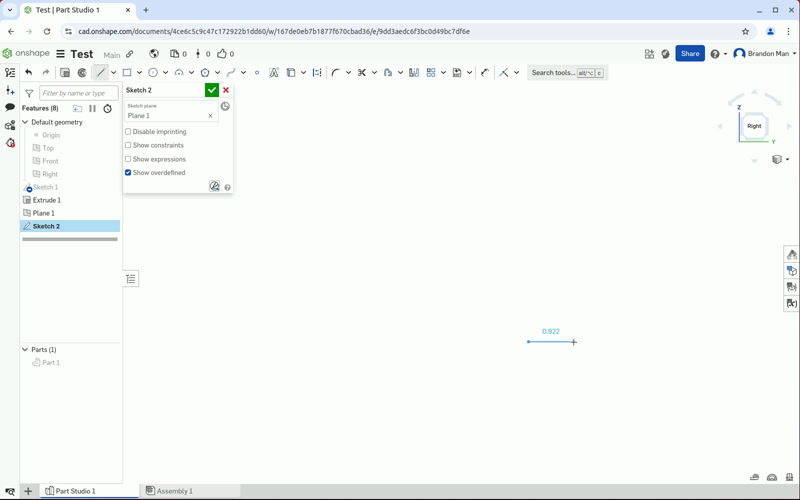
scroll(-6)
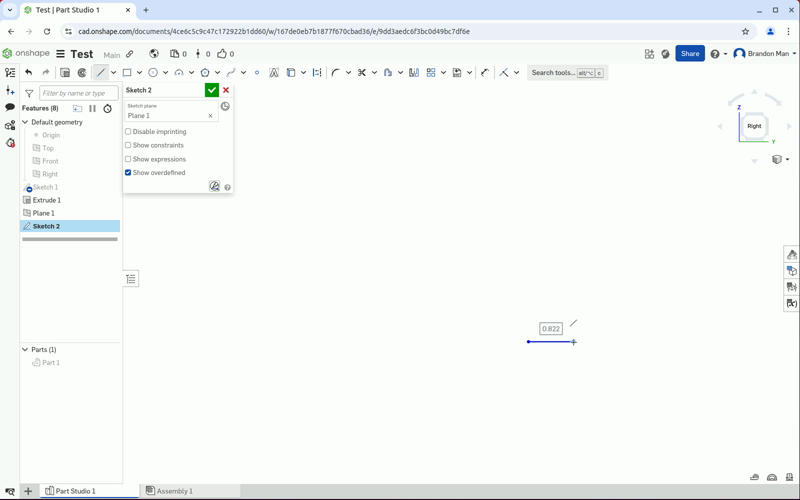
scroll(-6)
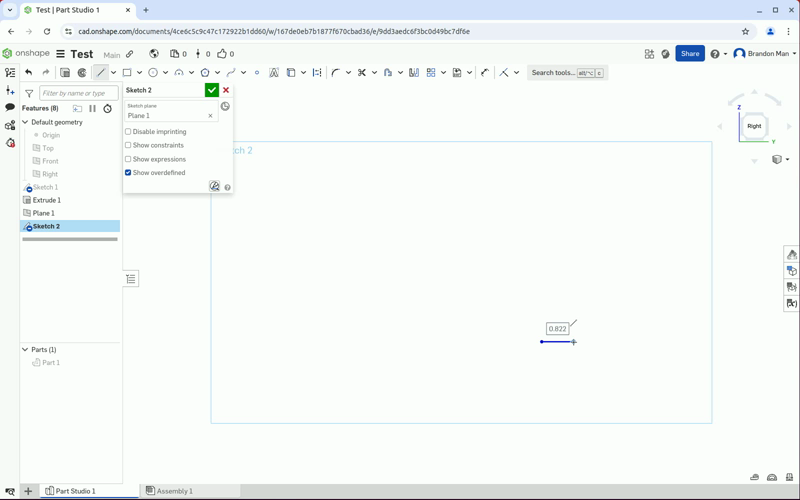
scroll(-6)
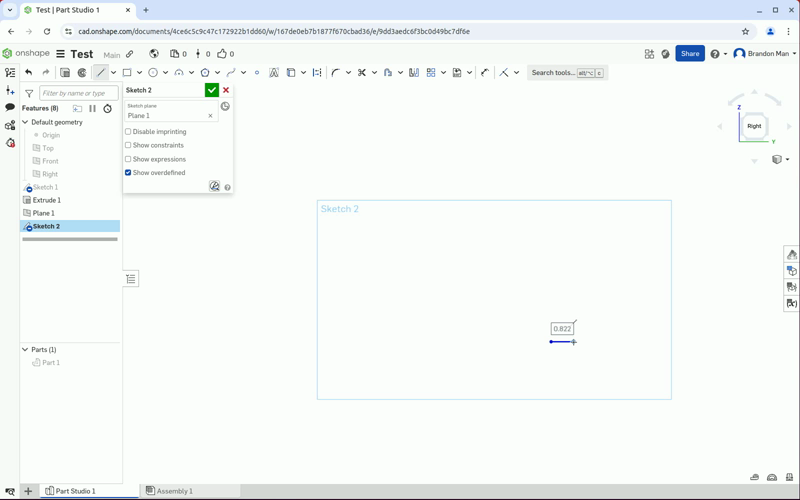
scroll(-6)
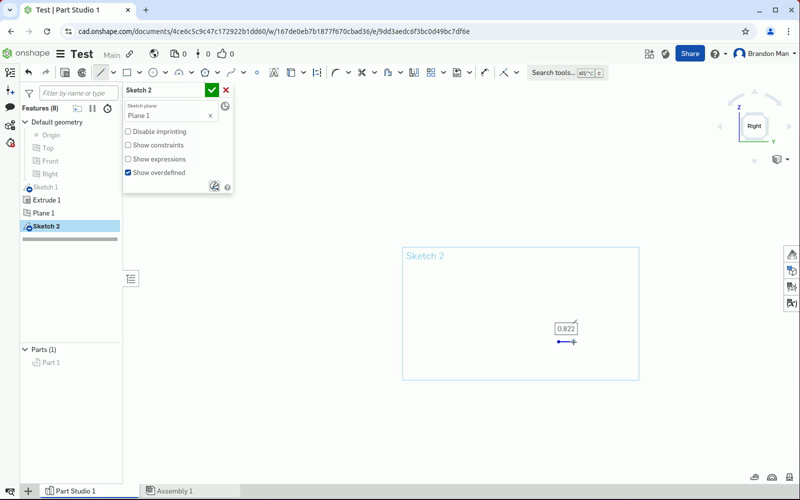
scroll(-6)
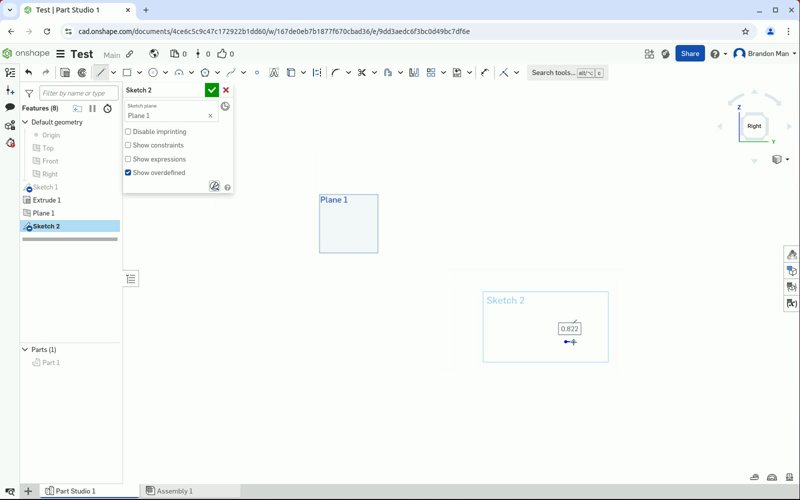
scroll(-6)
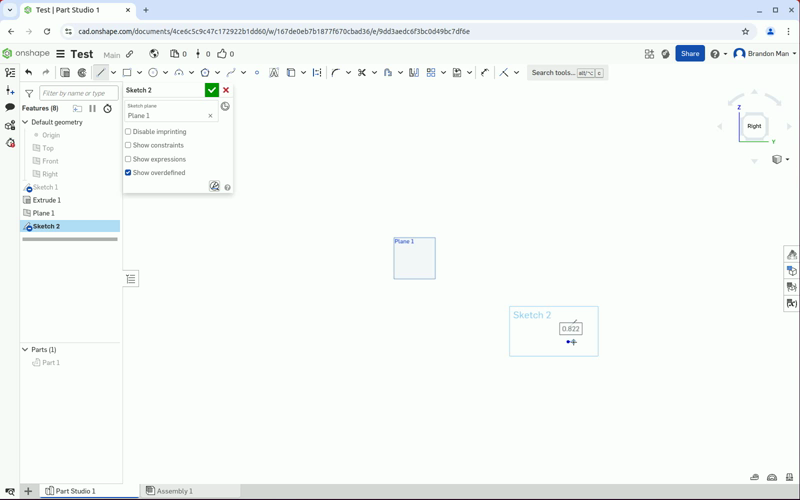
scroll(-6)
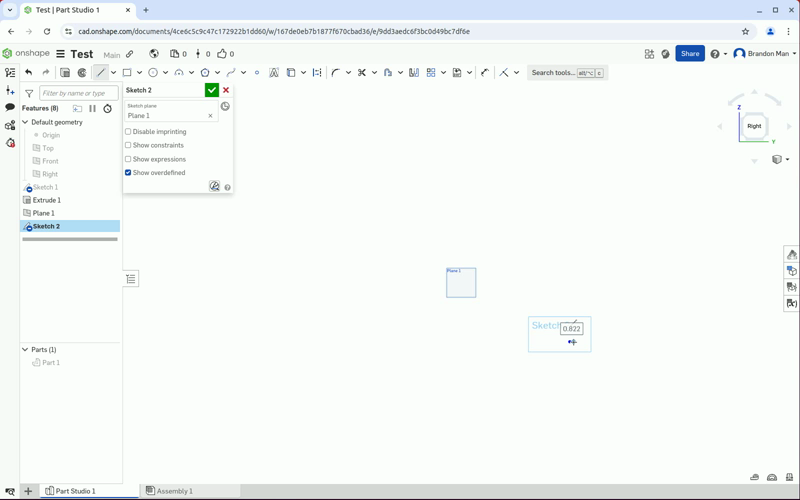
key_up(shift)
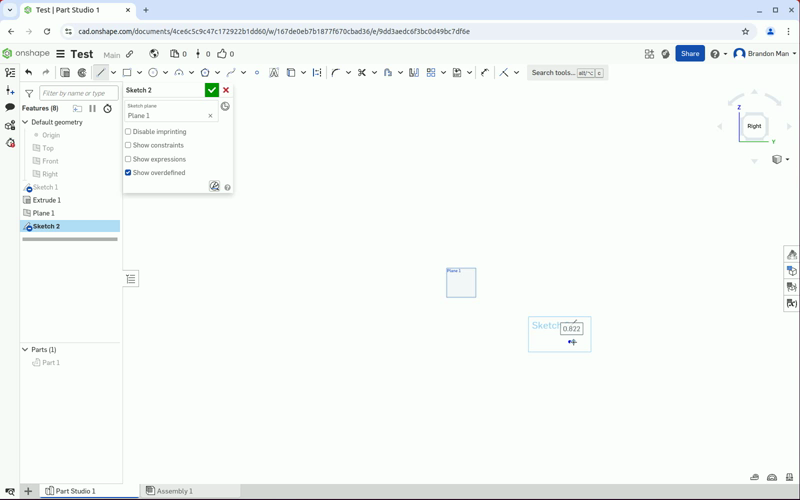
key_down(shift)
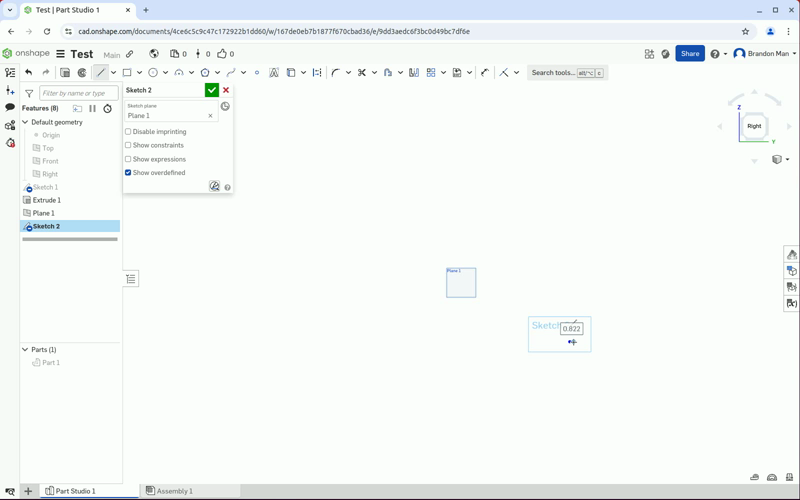
mouse_move(573, 220)
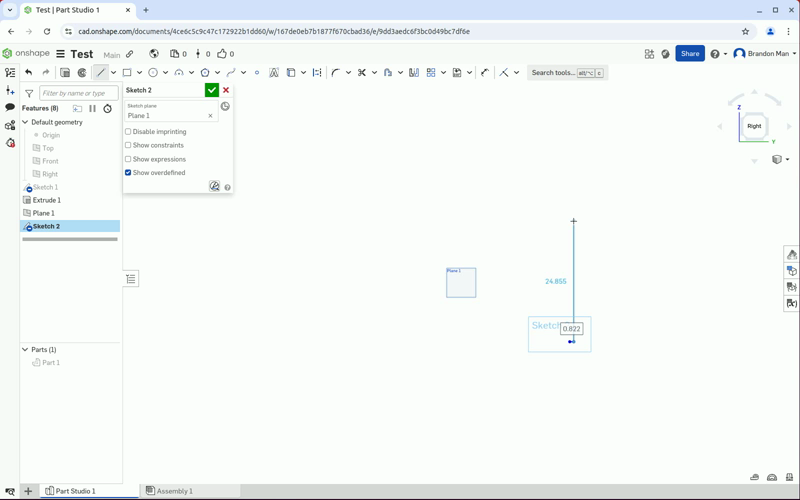
click(573, 220)
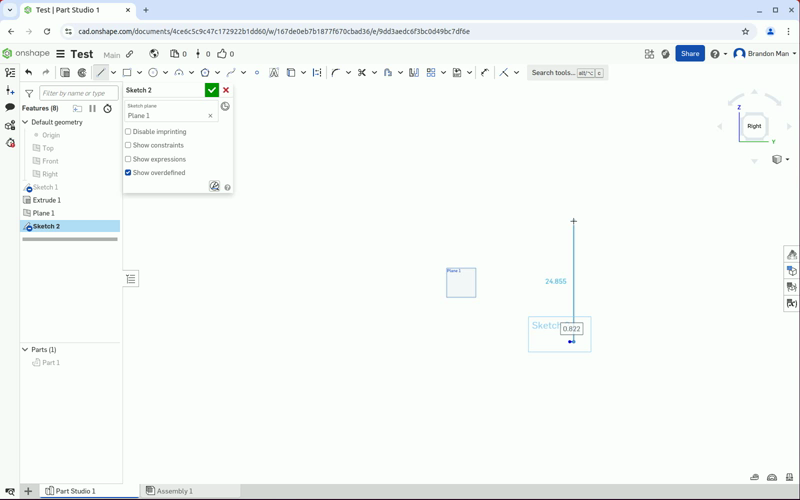
key_up(shift)
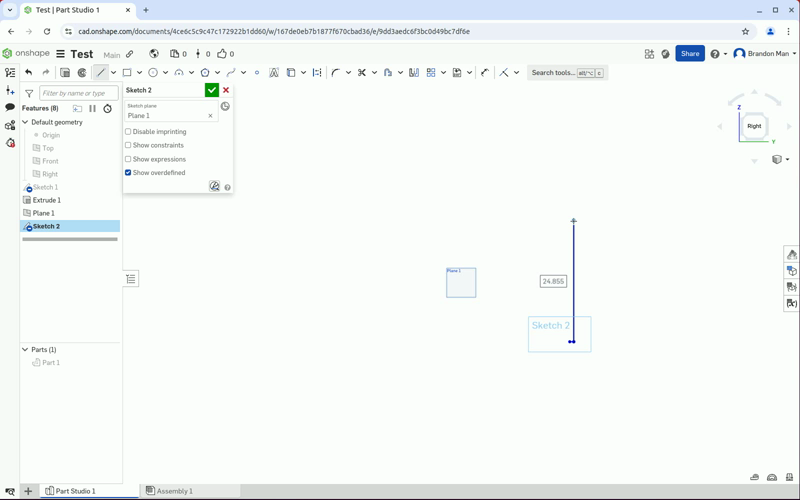
key_down(shift)
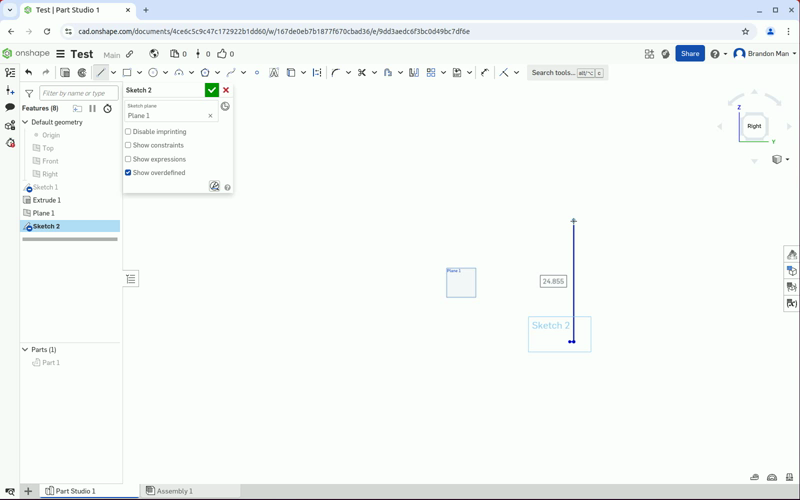
mouse_move(589, 220)
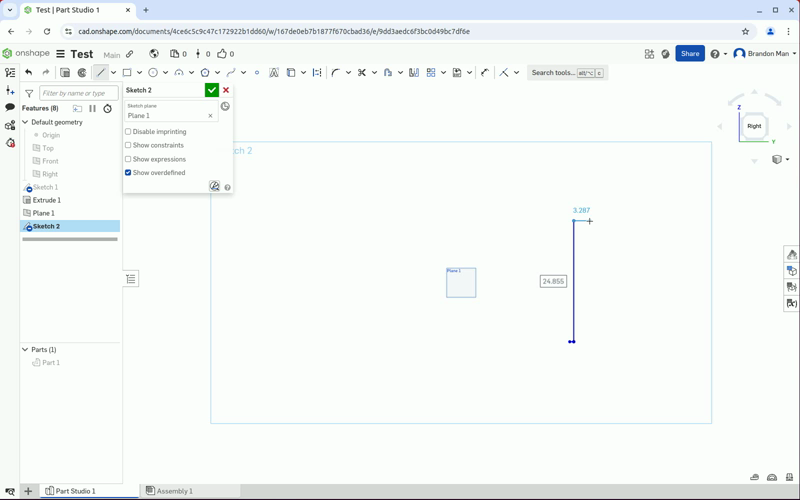
mouse_move(569, 220)
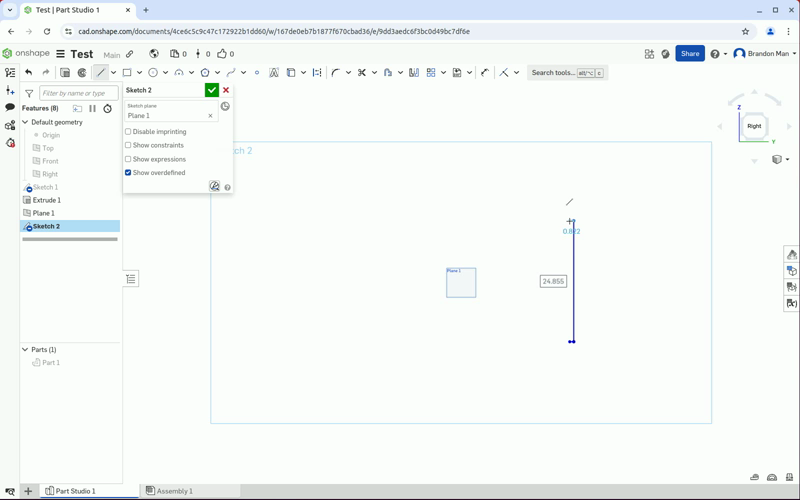
scroll(6)
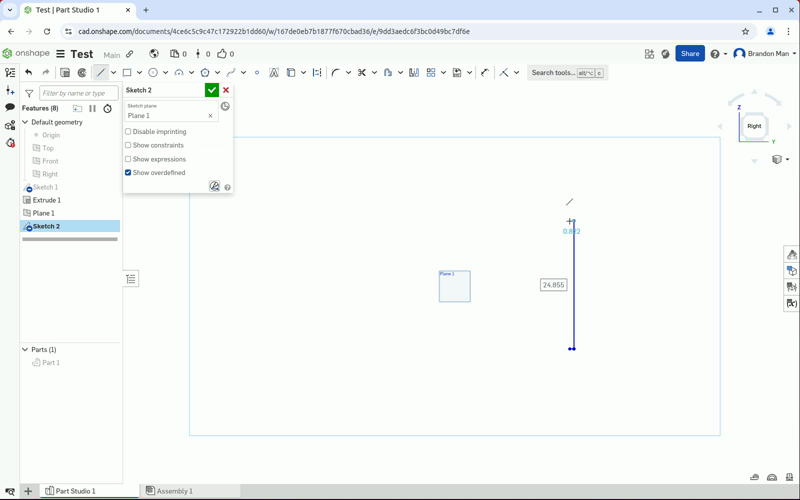
scroll(6)
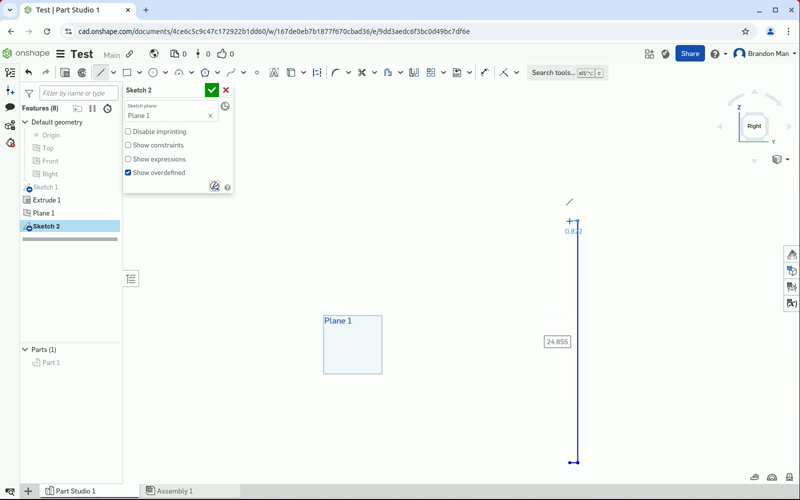
scroll(6)
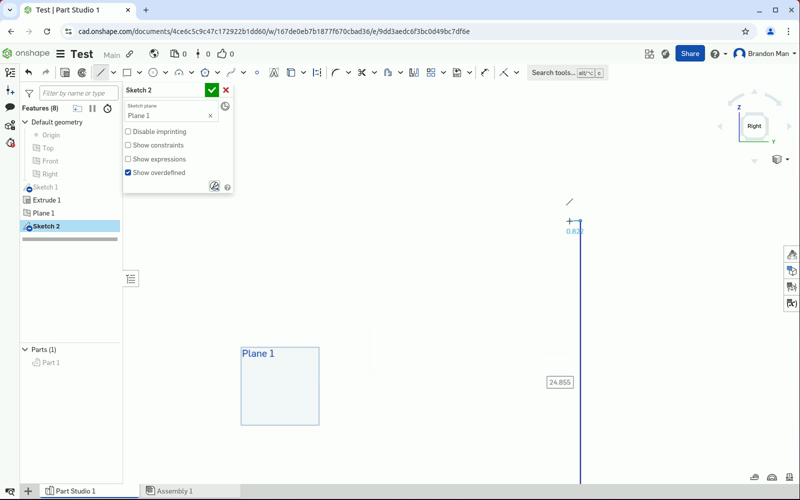
scroll(6)
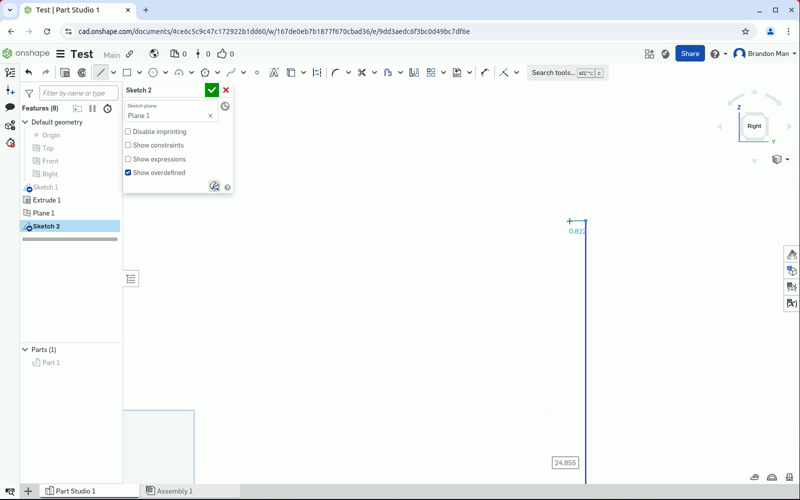
scroll(6)
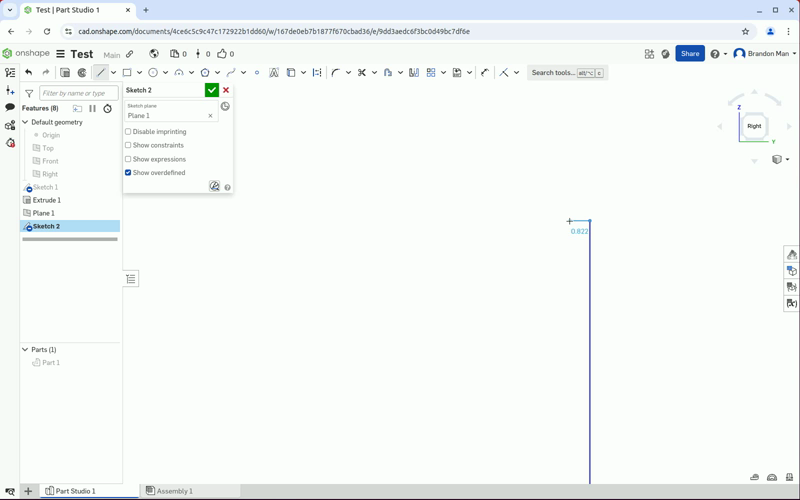
scroll(6)
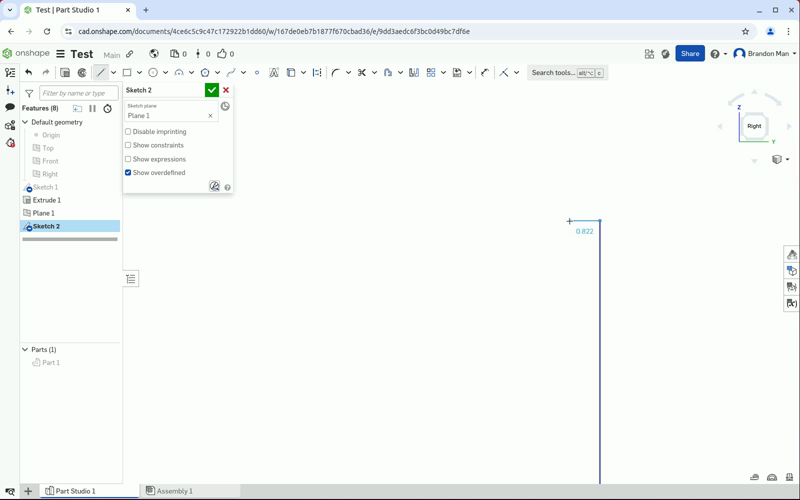
scroll(6)
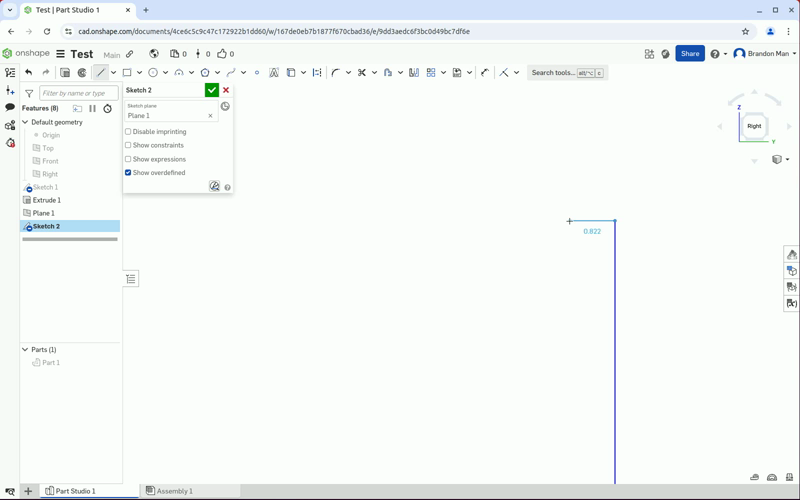
click(569, 220)
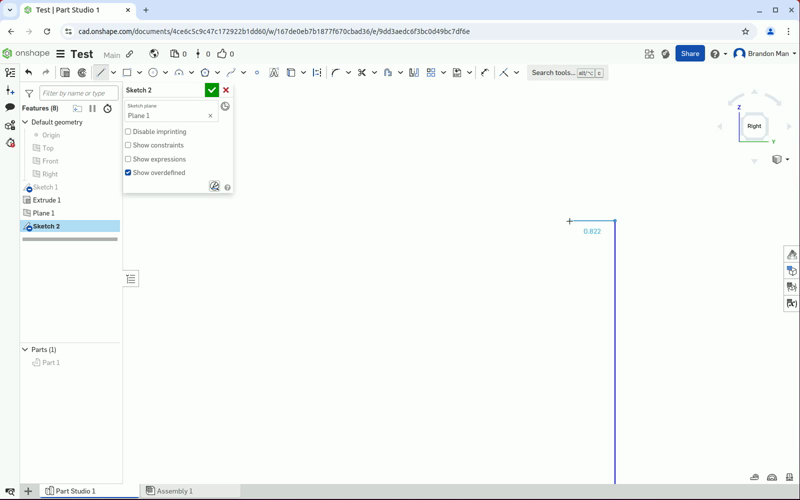
scroll(-6)
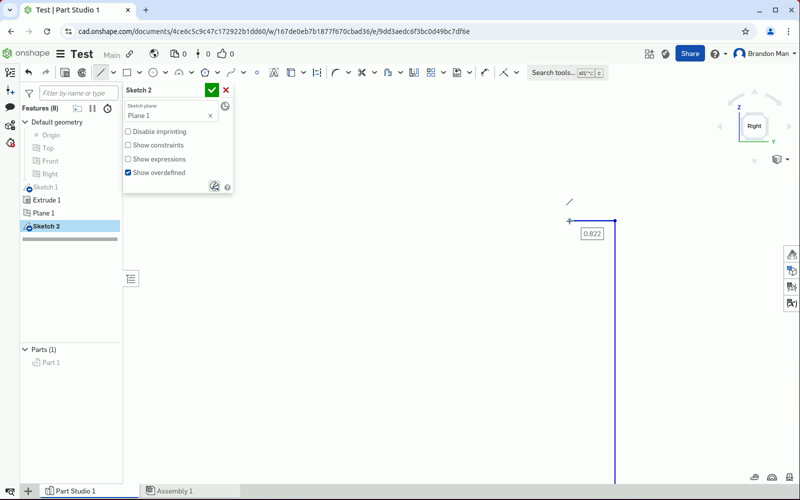
scroll(-6)
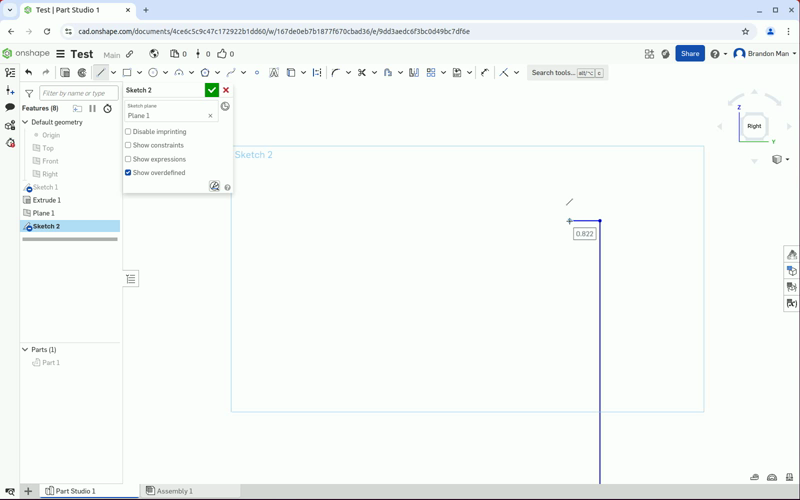
scroll(-6)
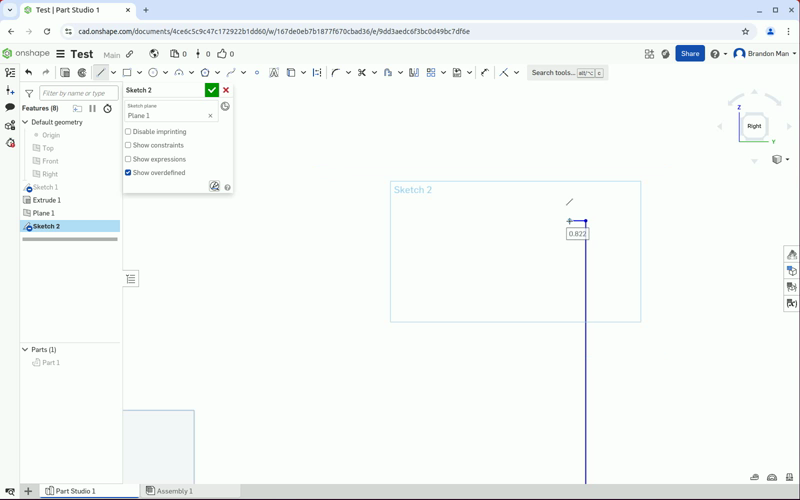
scroll(-6)
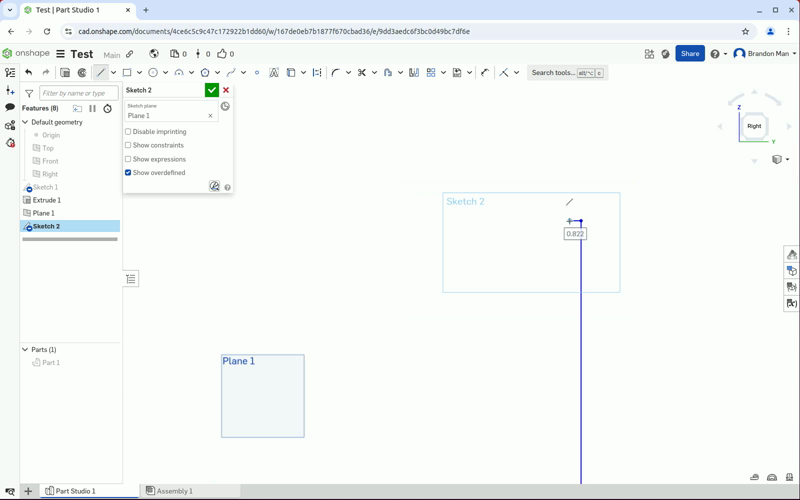
scroll(-6)
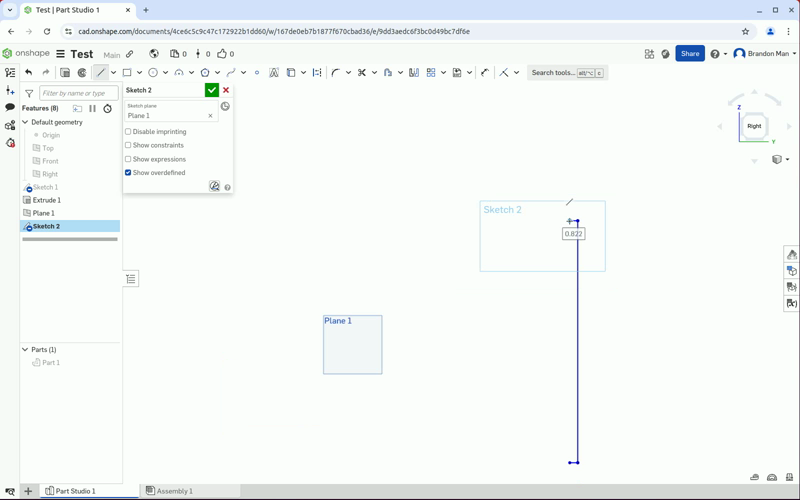
scroll(-6)
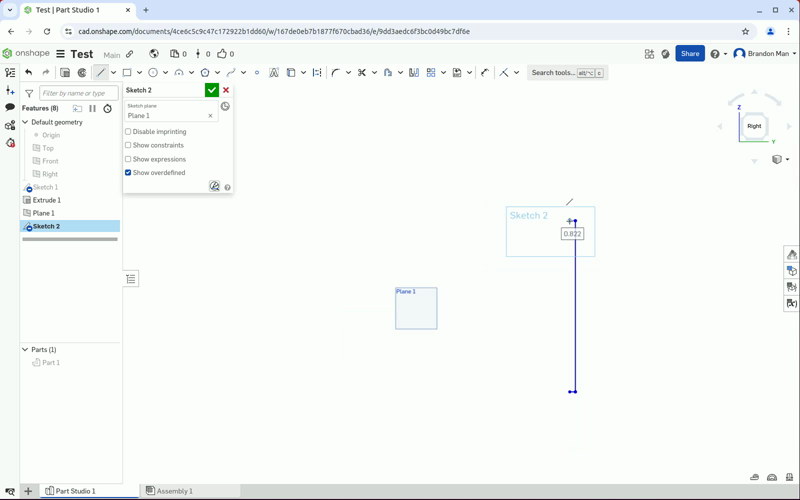
scroll(-6)
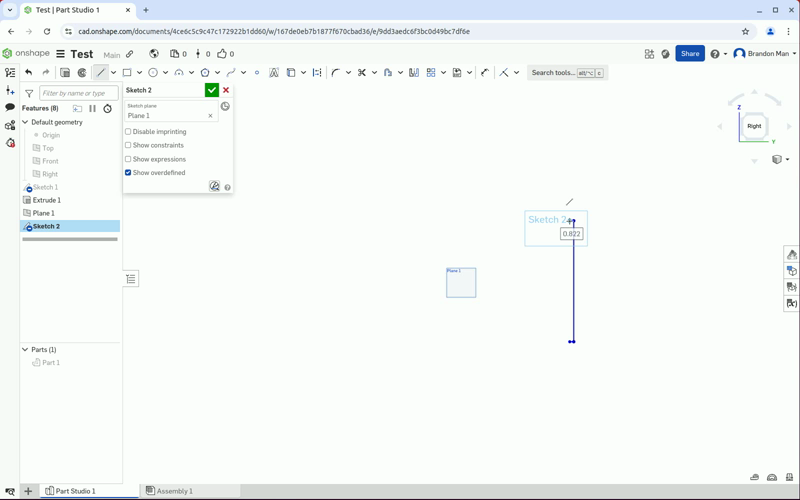
key_up(shift)
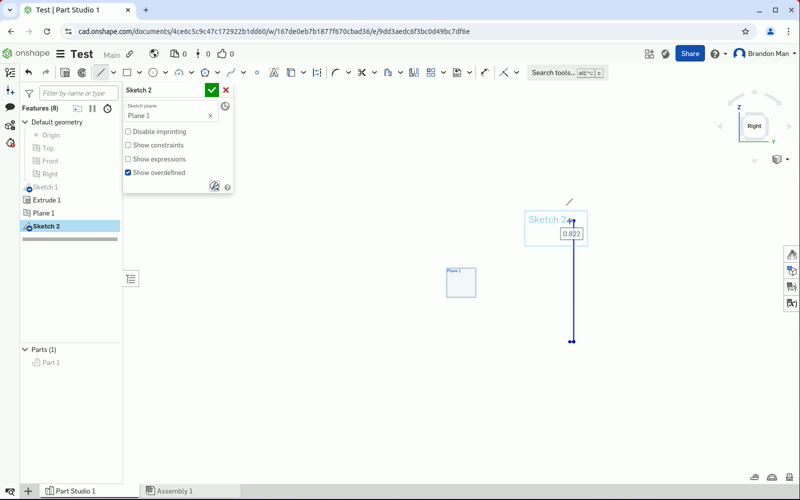
key_down(shift)
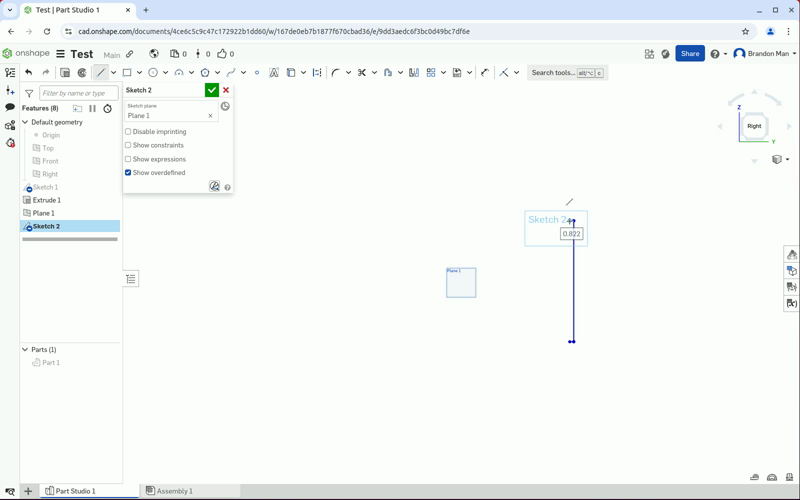
mouse_move(569, 341)
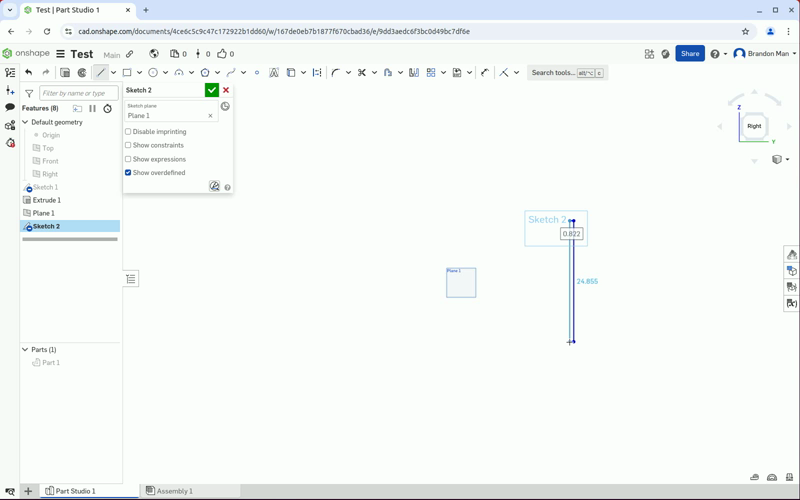
scroll(6)
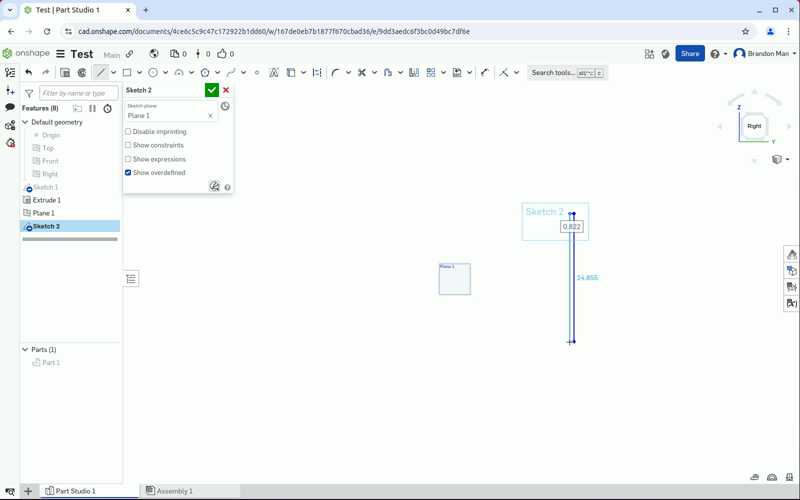
scroll(6)
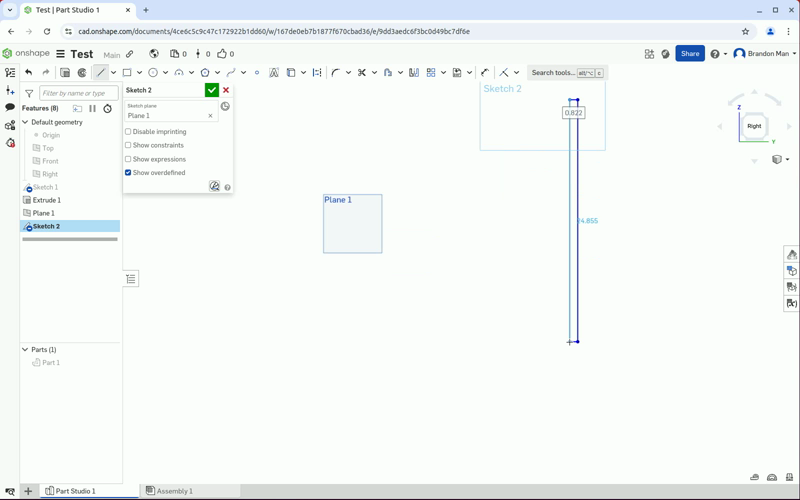
scroll(6)
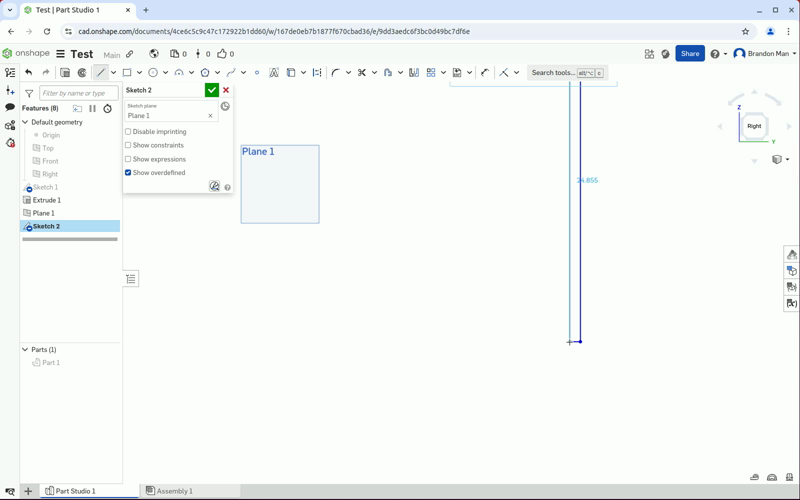
scroll(6)
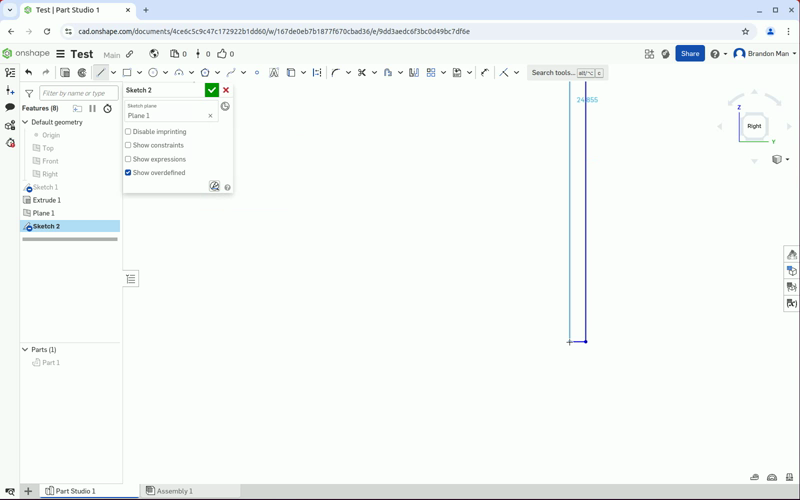
scroll(6)
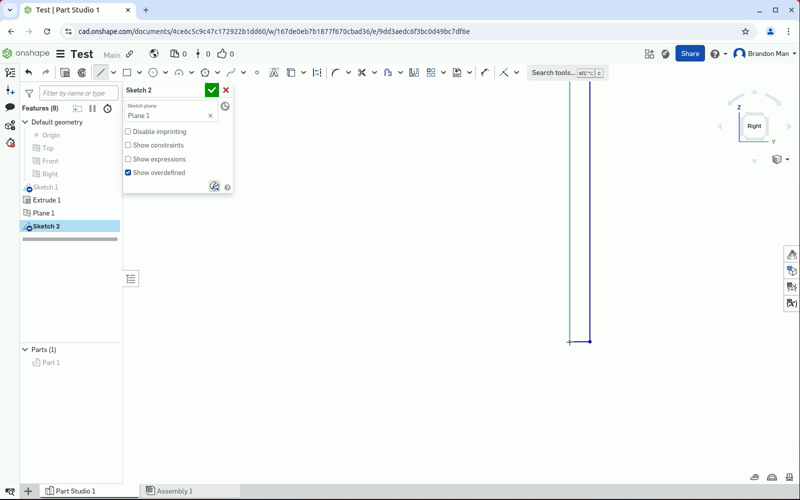
scroll(6)
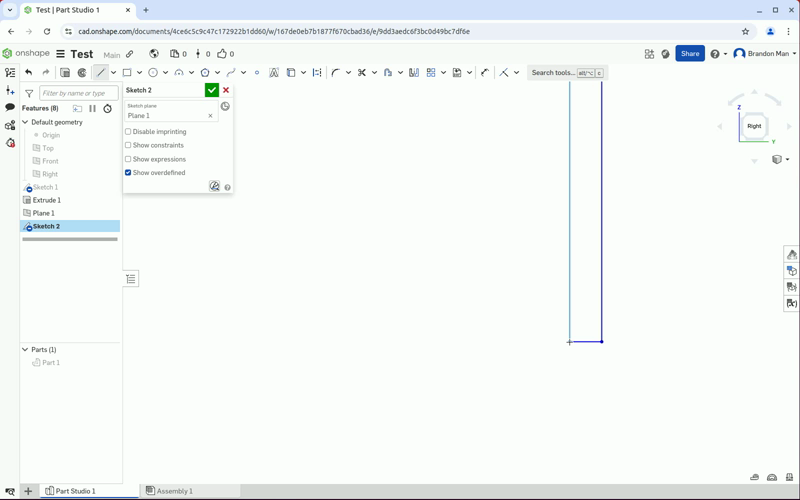
scroll(6)
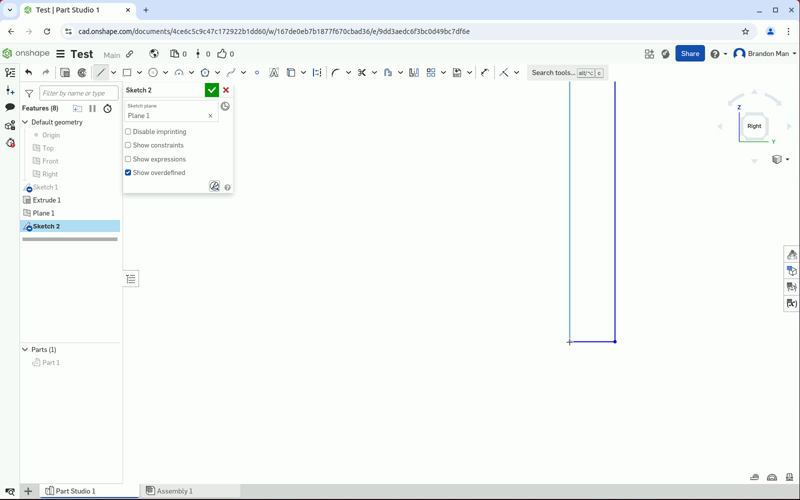
key_up(shift)
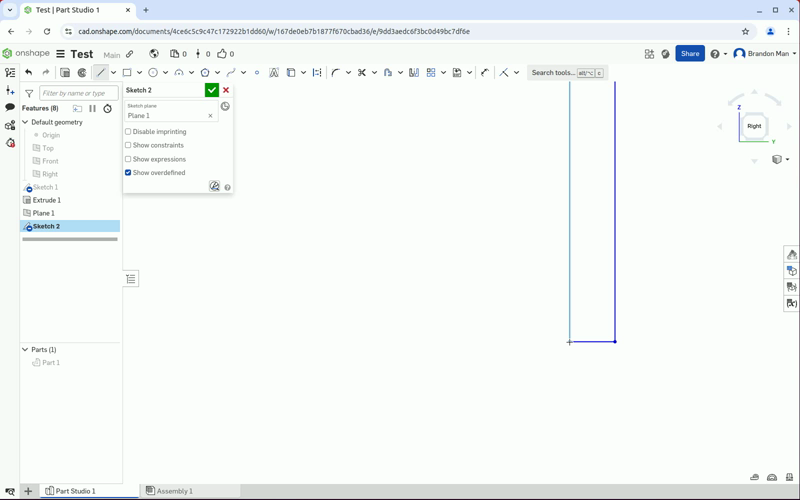
click(569, 341)
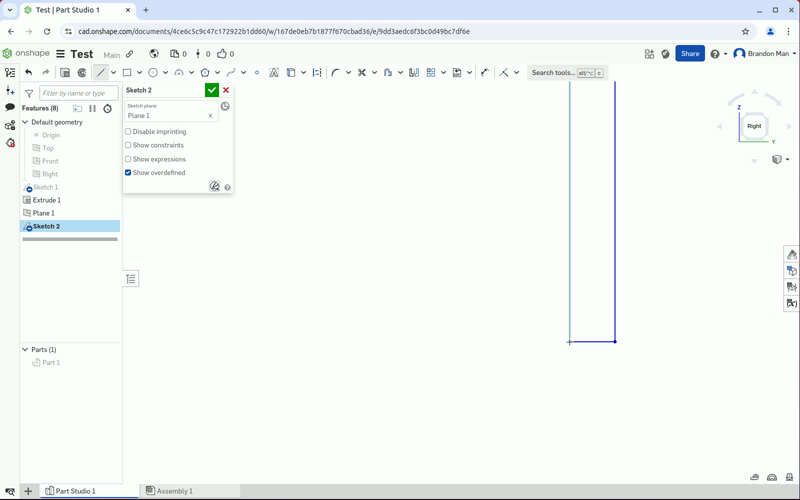
scroll(-6)
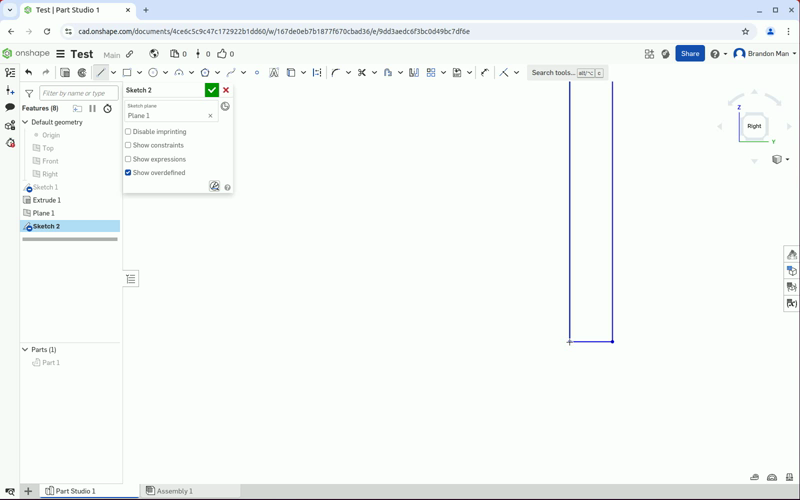
scroll(-6)
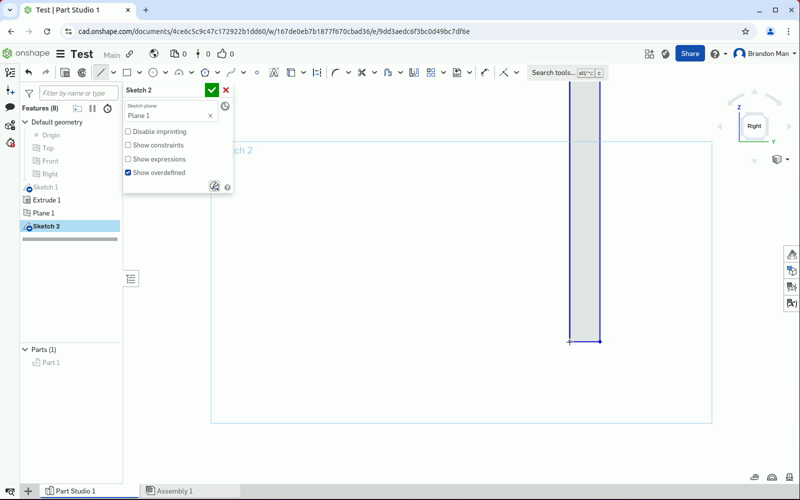
scroll(-6)
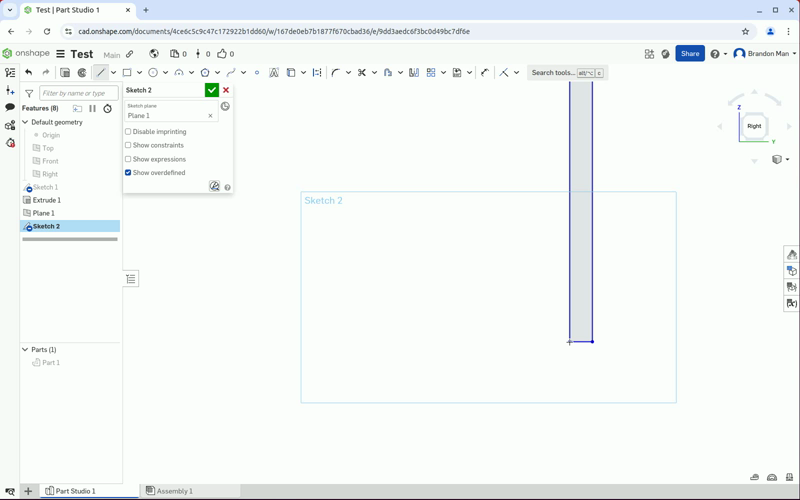
scroll(-6)
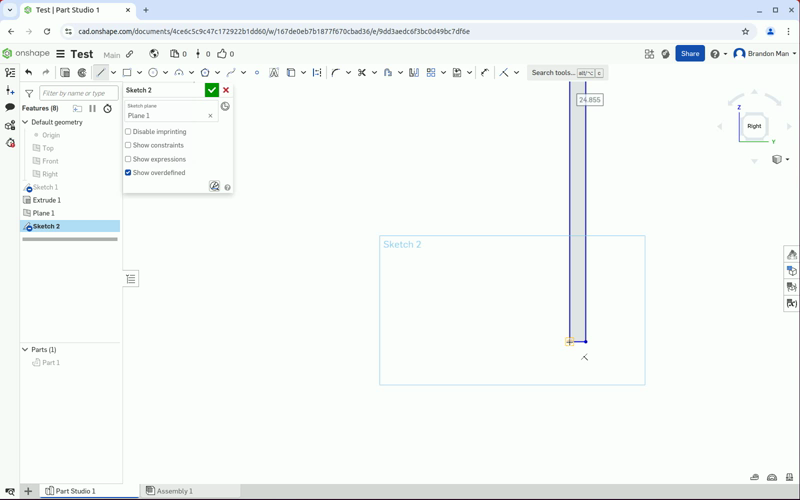
scroll(-6)
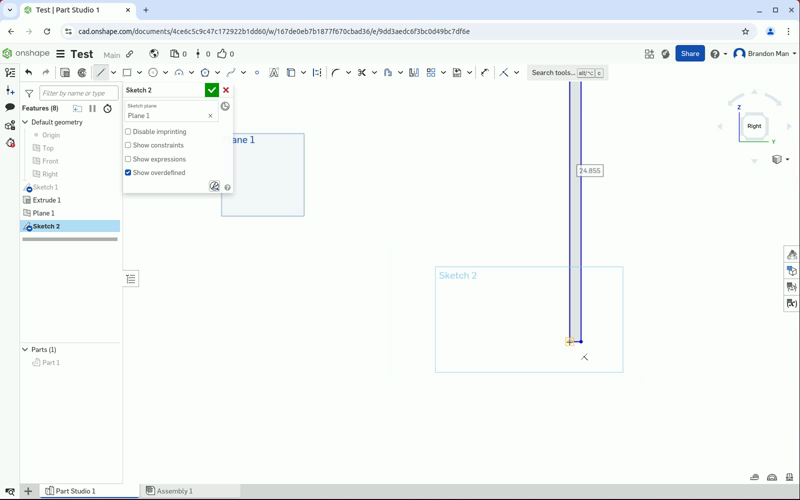
scroll(-6)
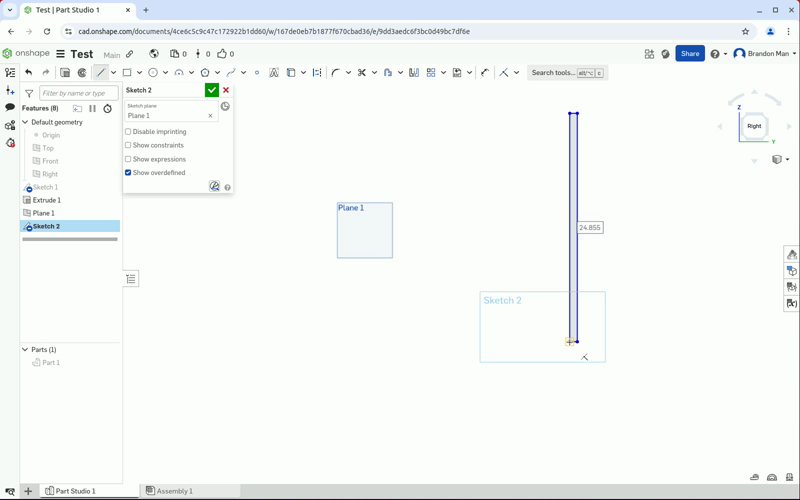
scroll(-6)
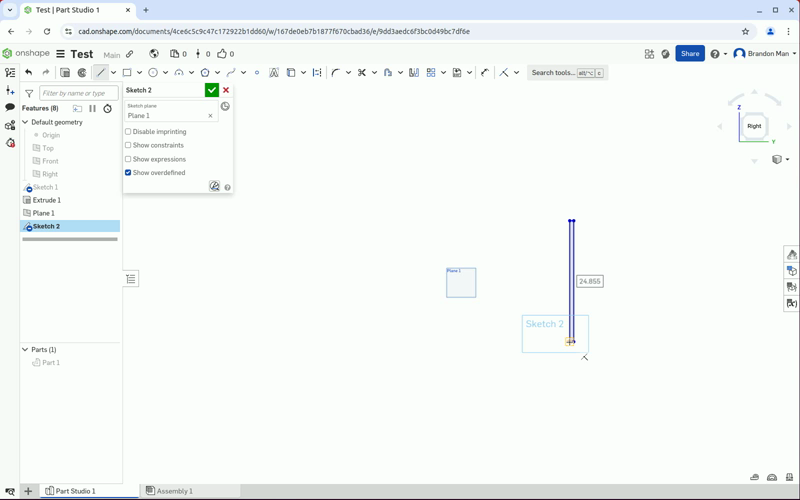
key(esc)
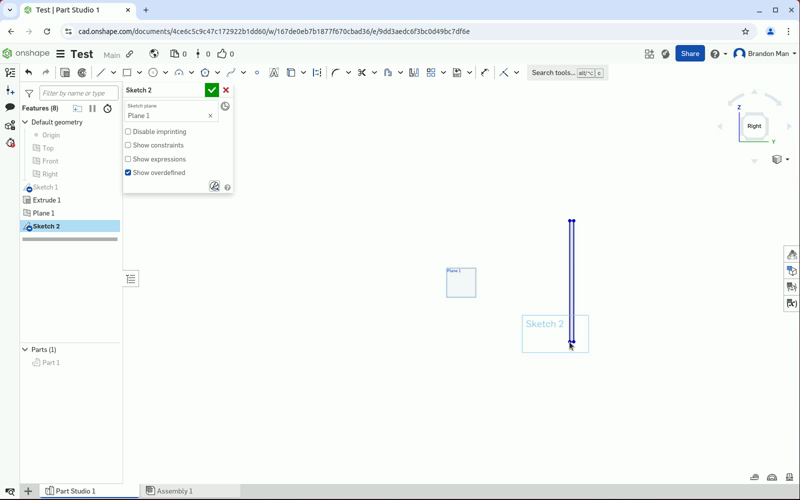
mouse_move(570, 283)
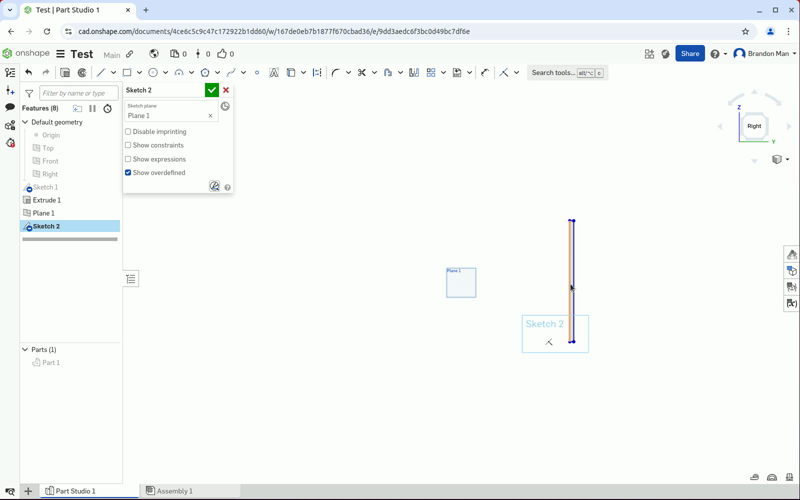
scroll(6)
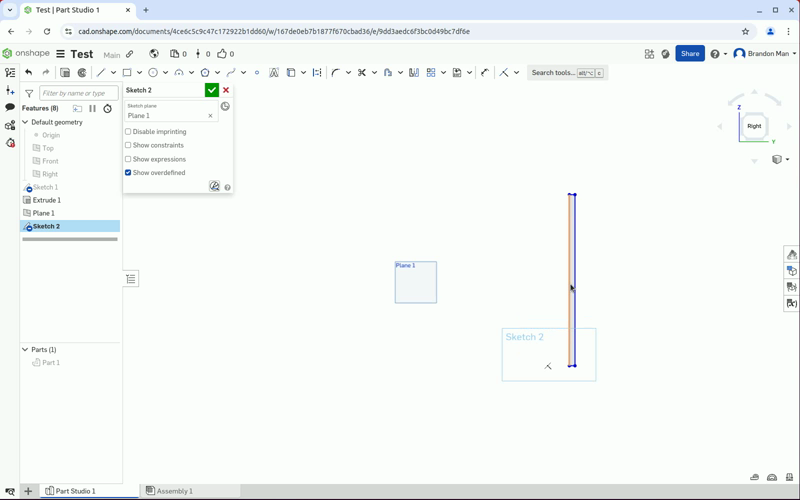
scroll(6)
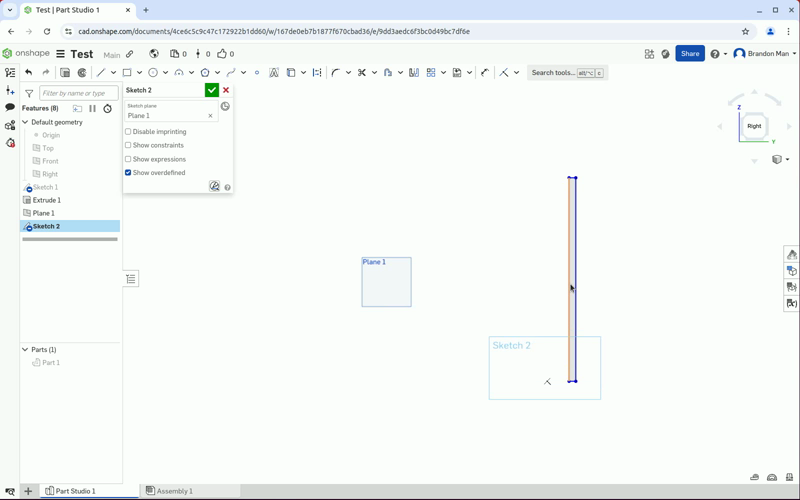
scroll(6)
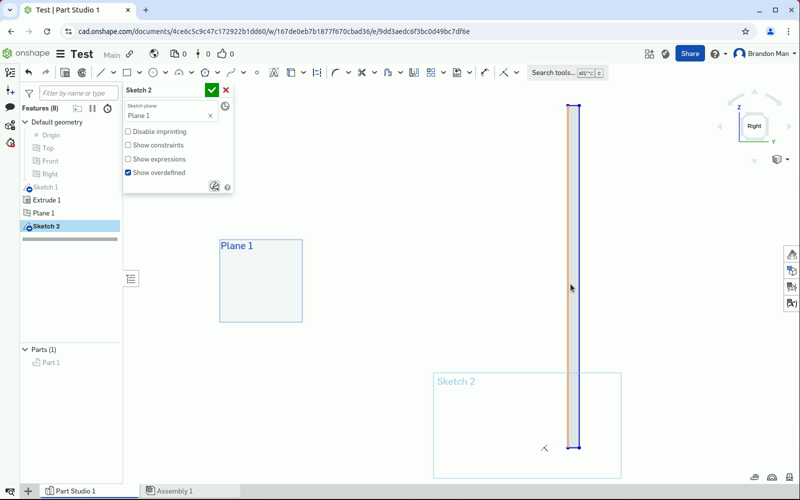
scroll(6)
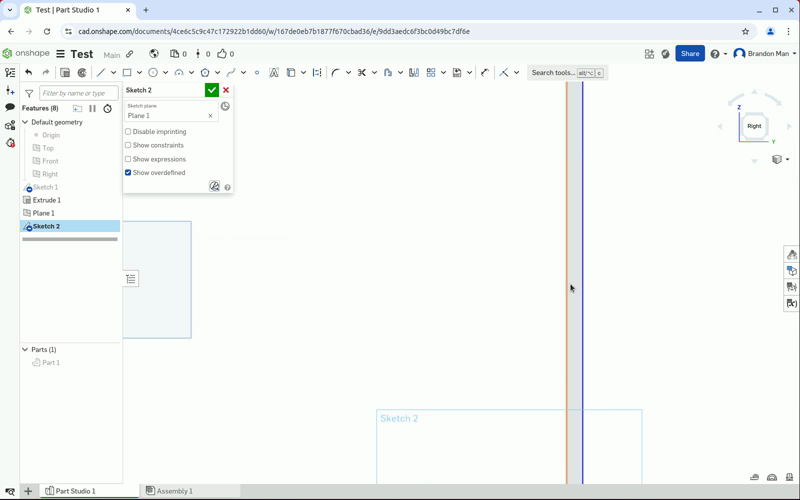
scroll(6)
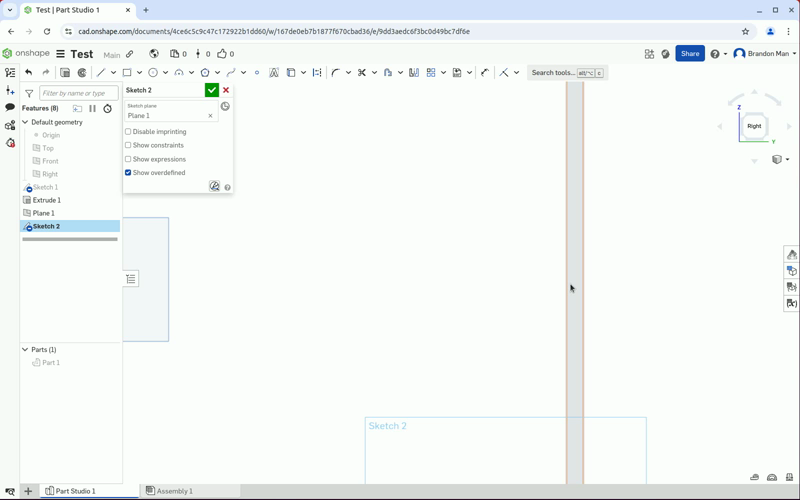
scroll(6)
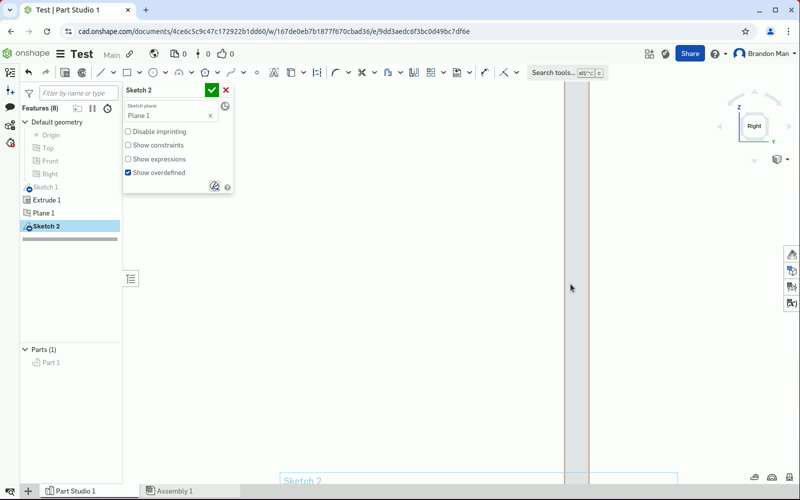
scroll(6)
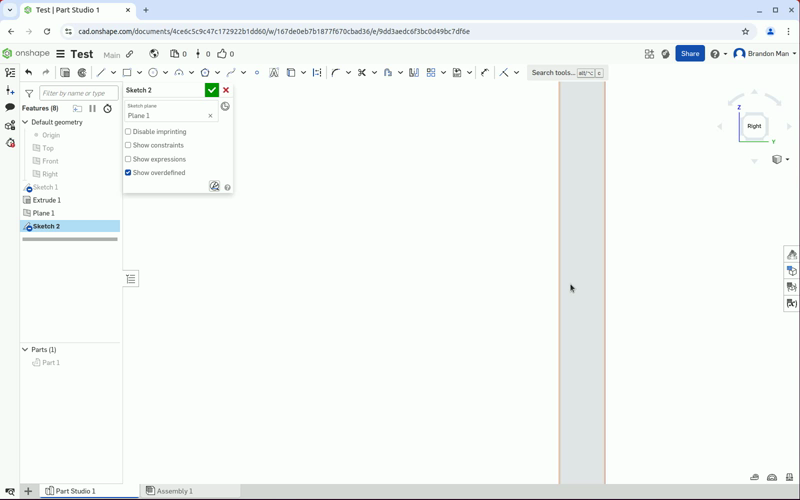
click(570, 283)
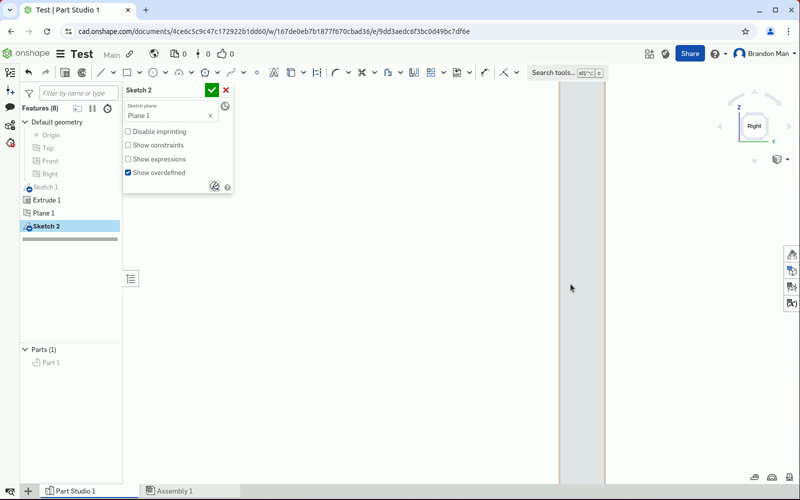
scroll(-6)
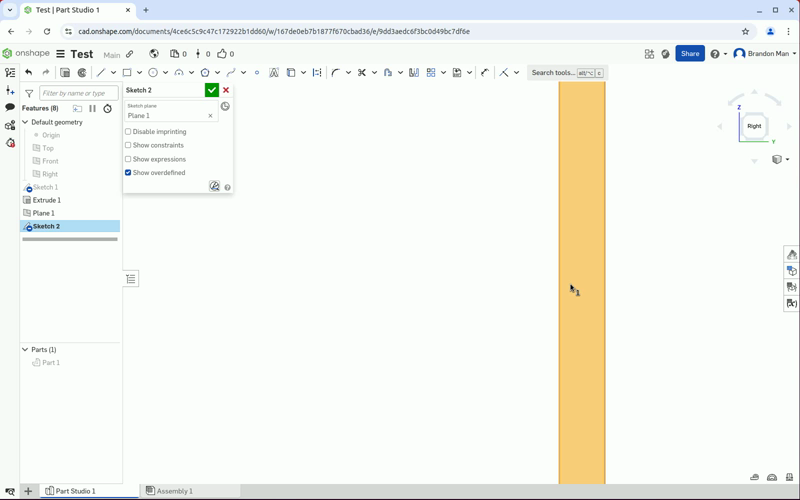
scroll(-6)
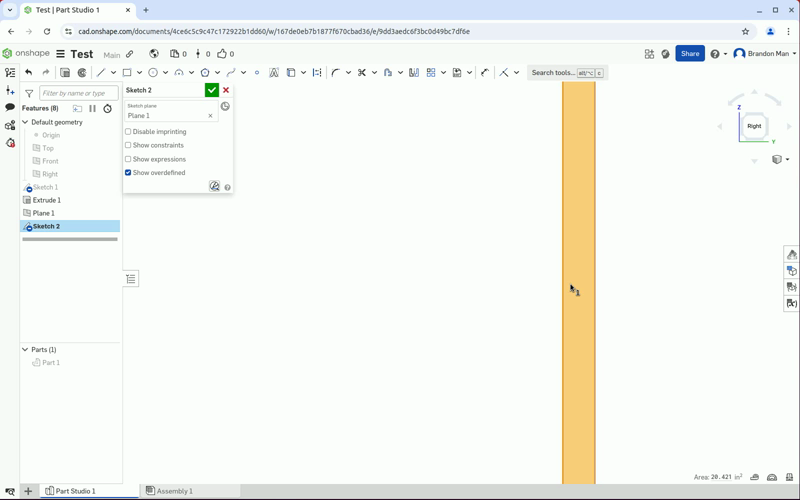
scroll(-6)
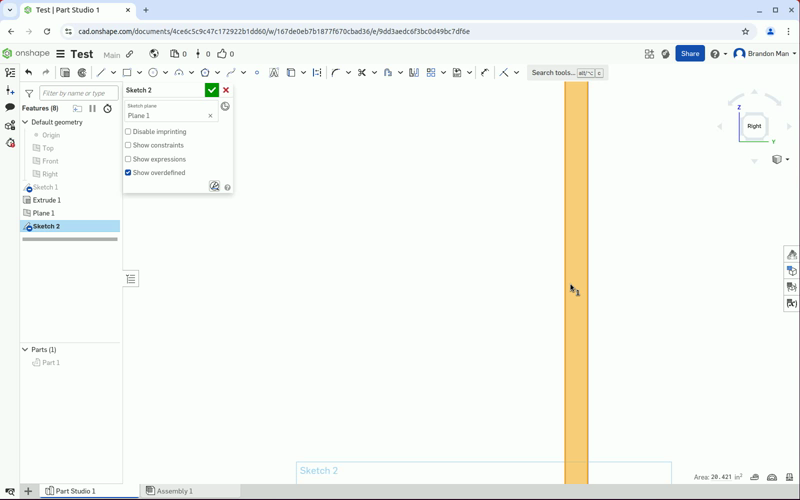
scroll(-6)
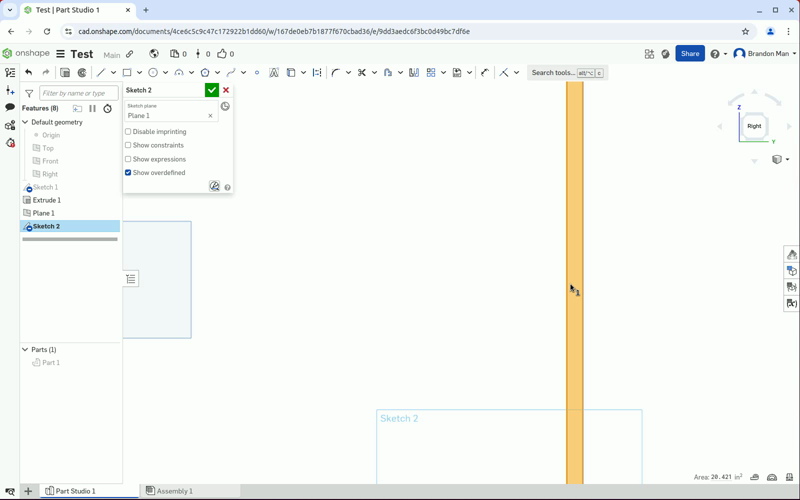
scroll(-6)
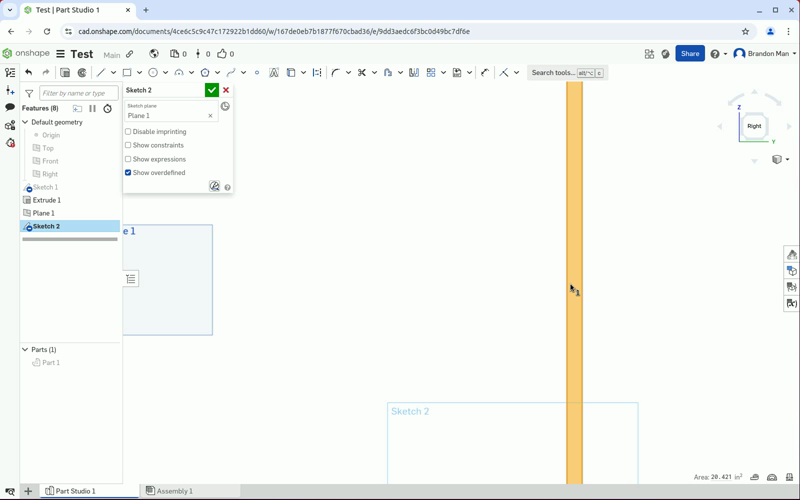
scroll(-6)
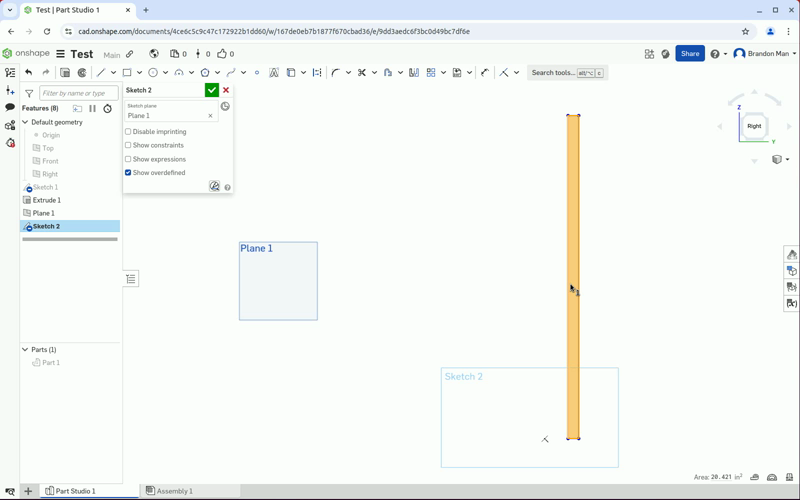
scroll(-6)
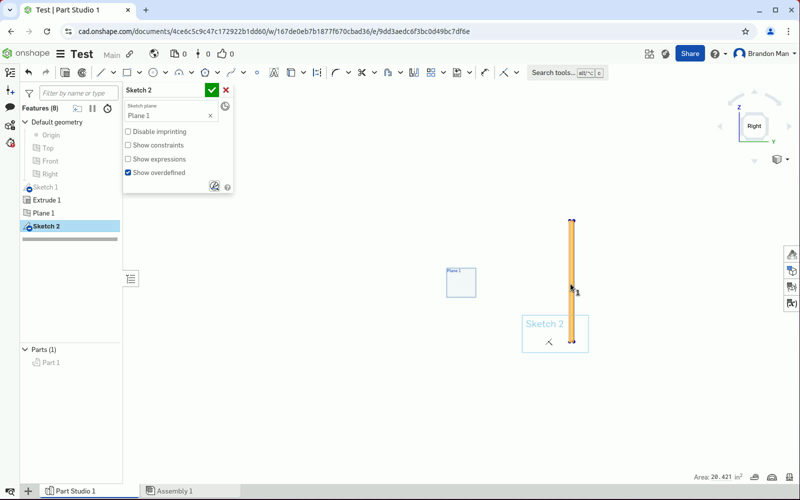
mouse_move(73, 352)
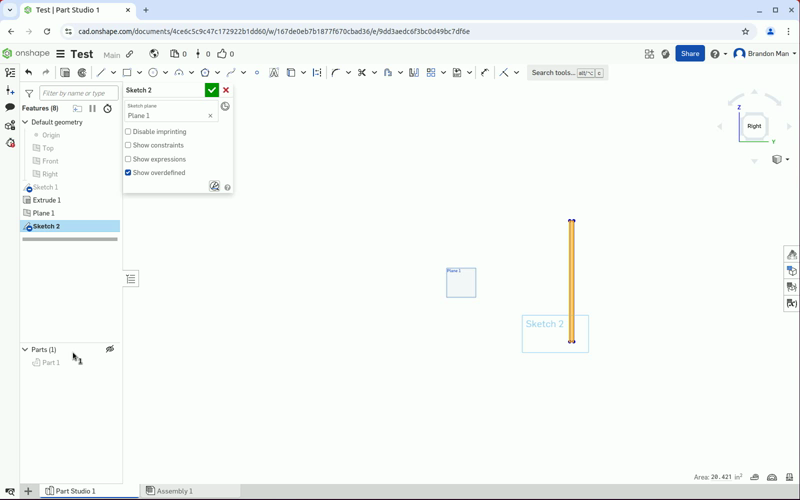
key(shift+y)
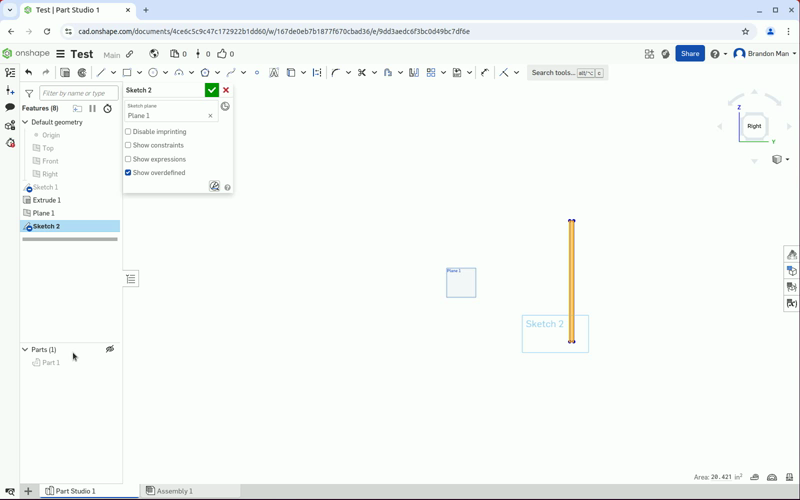
key(shift+e)
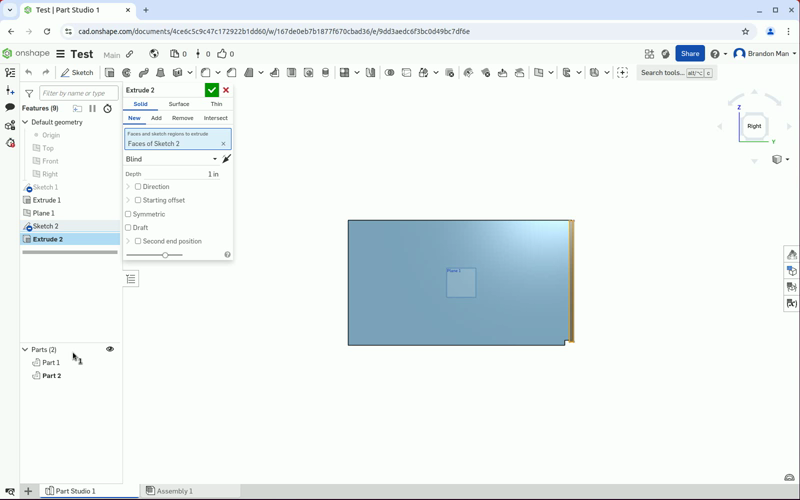
mouse_move(143, 106)
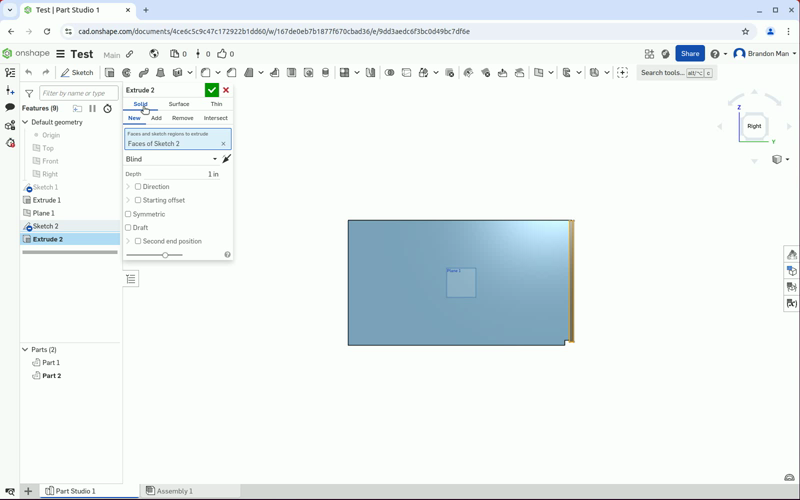
click(143, 106)
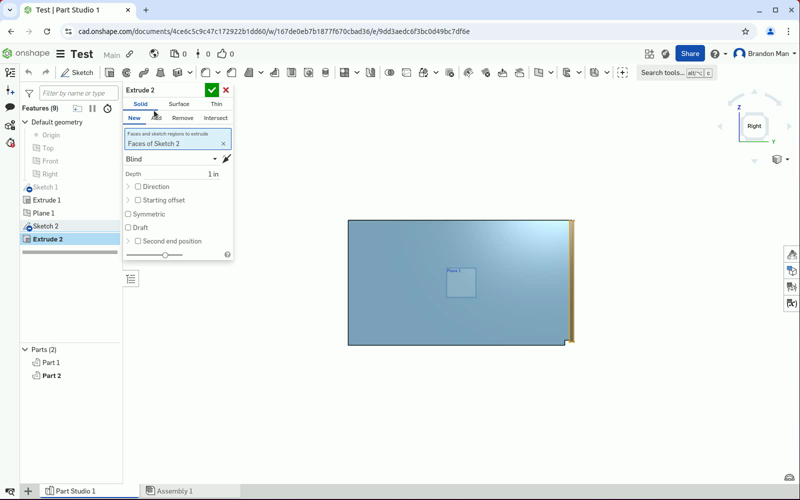
mouse_move(186, 120)
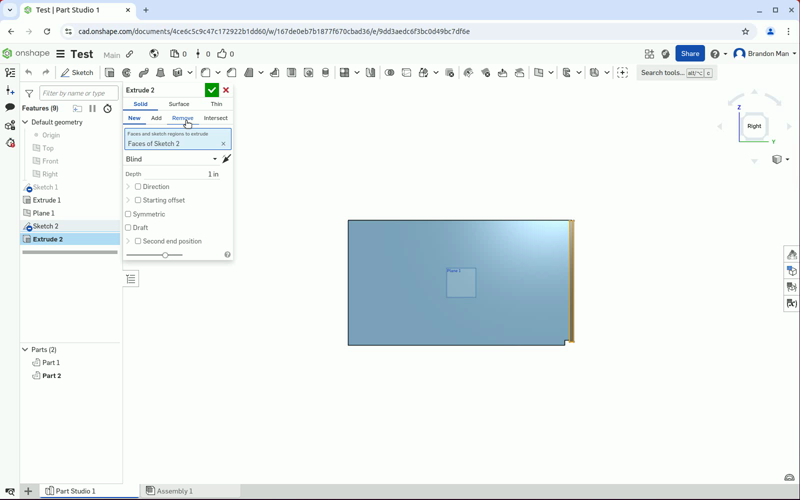
click(186, 120)
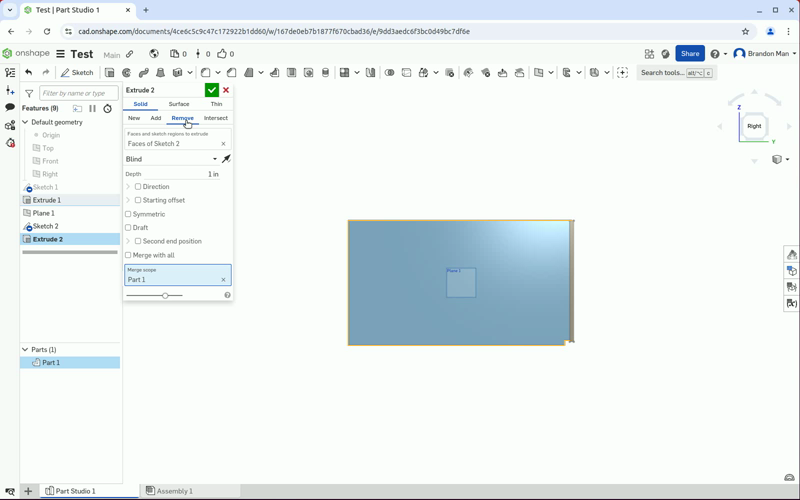
key(tab, 4)
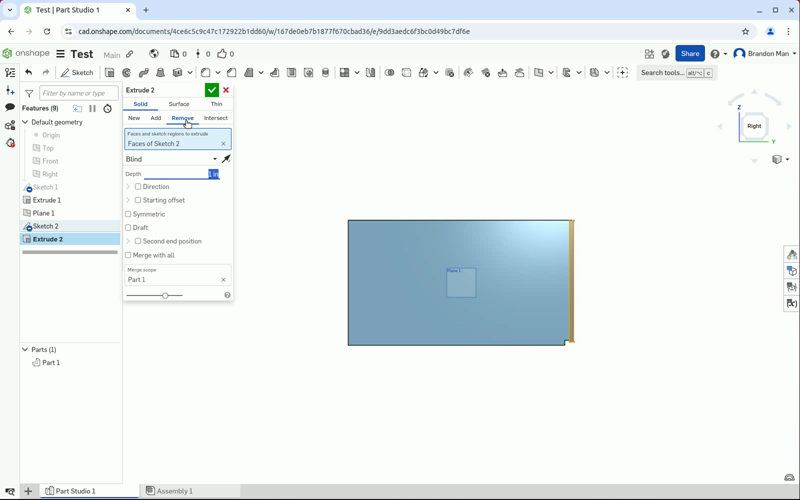
text(3.37)
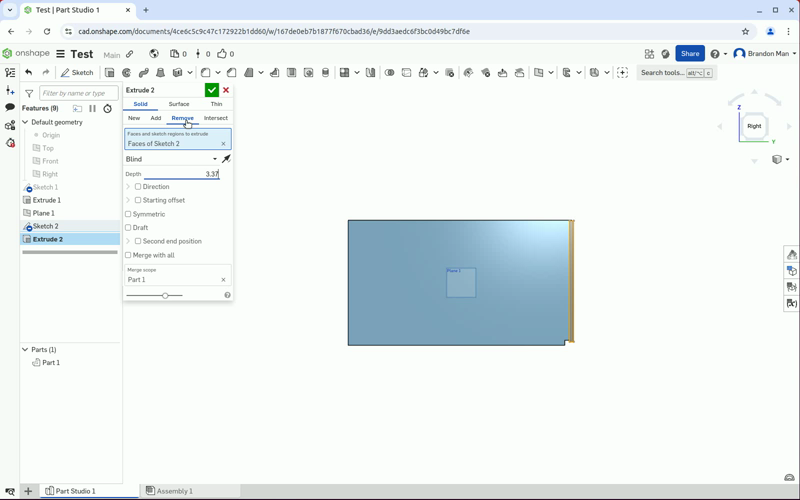
key(tab, 6)
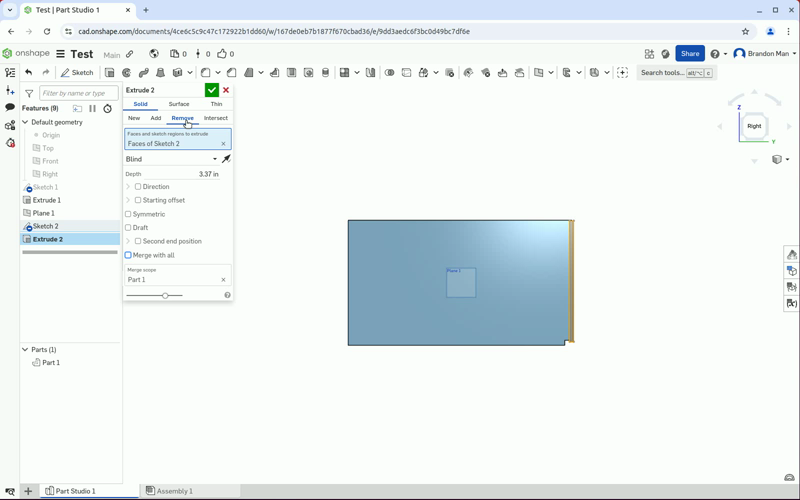
key(space)
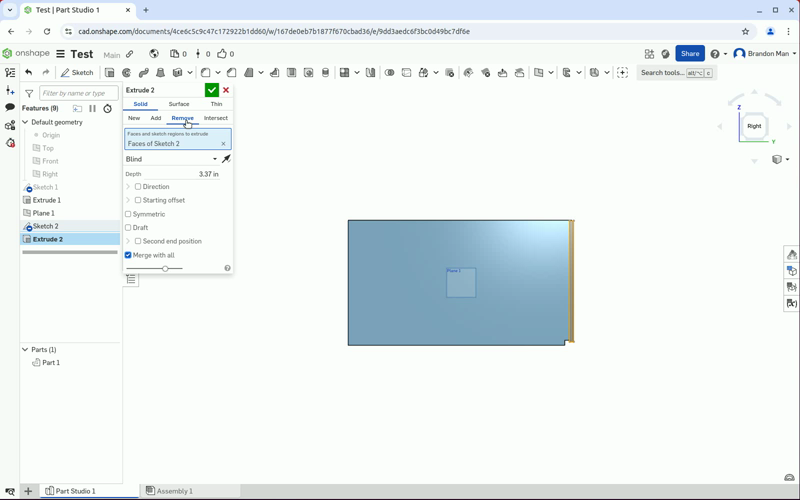
key(enter)
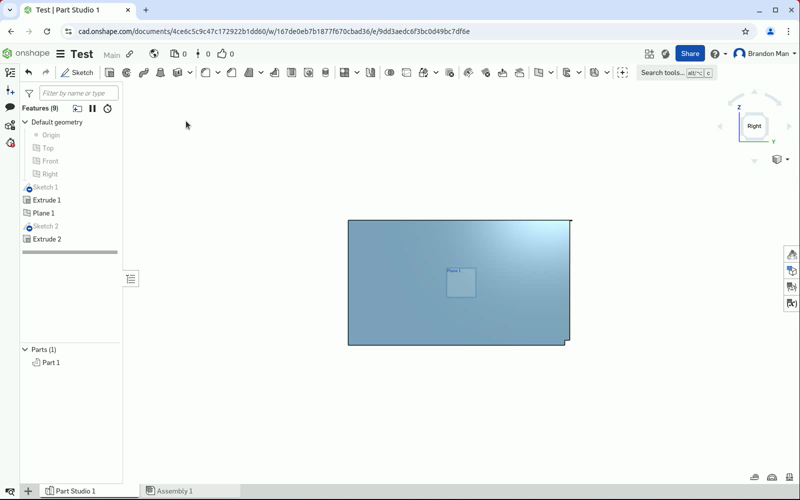
key(shift+h)
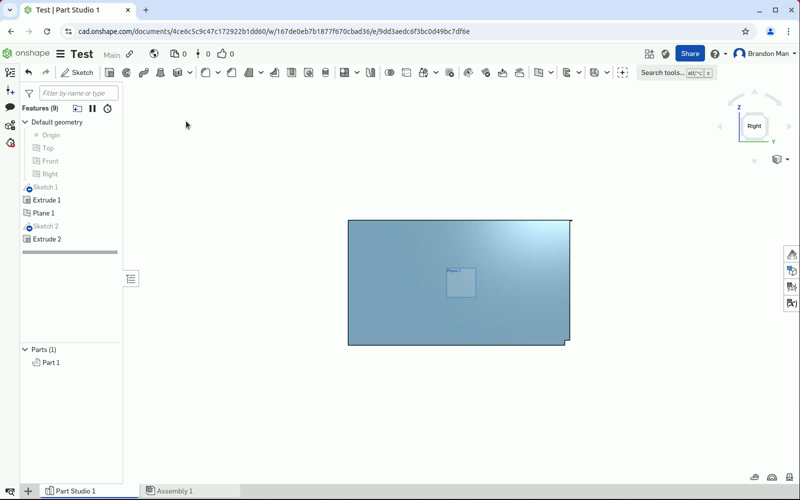
key(shift+h)
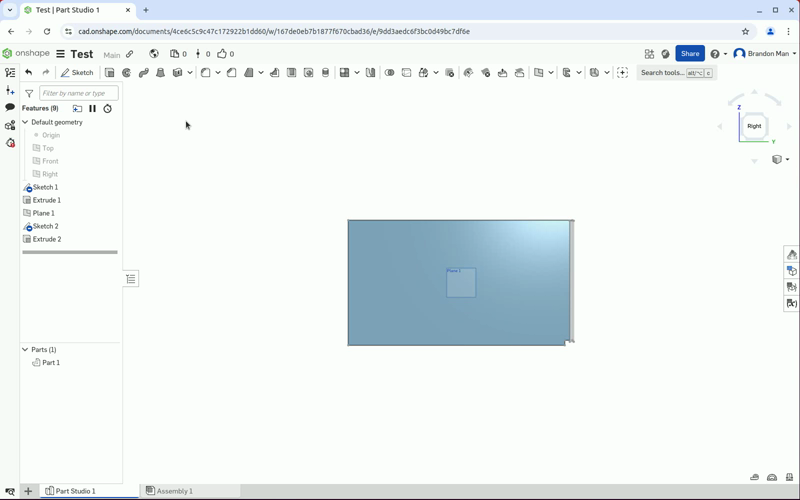
key(shift+7)
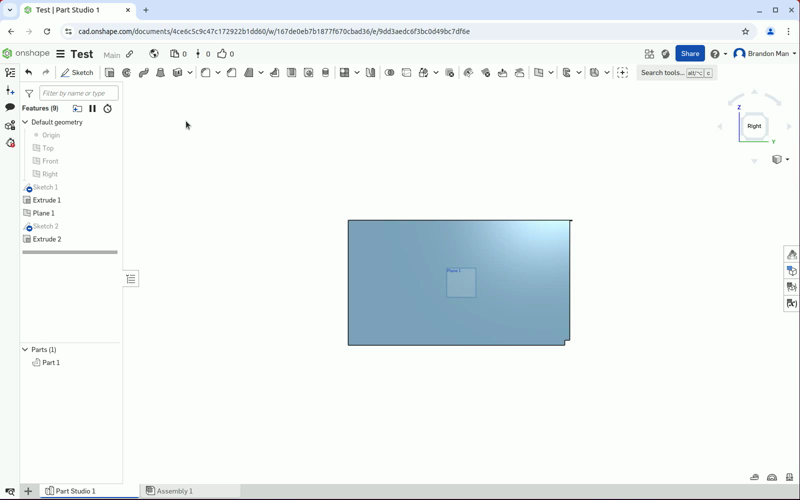
key(right, 2)
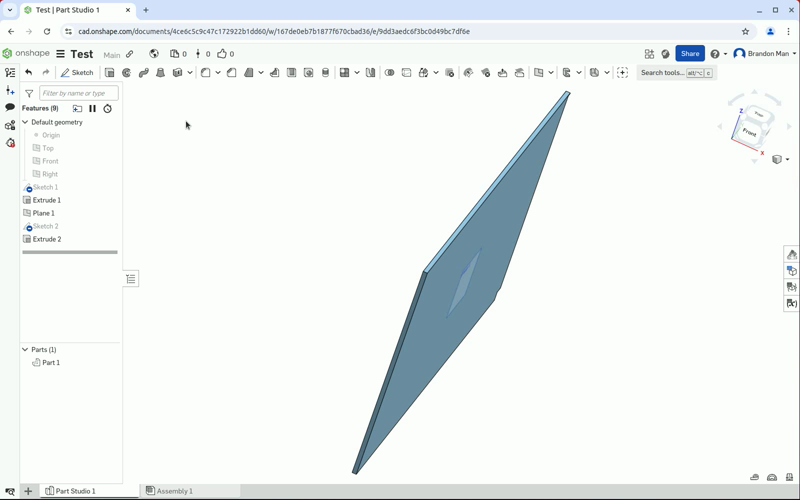
key(down, 2)
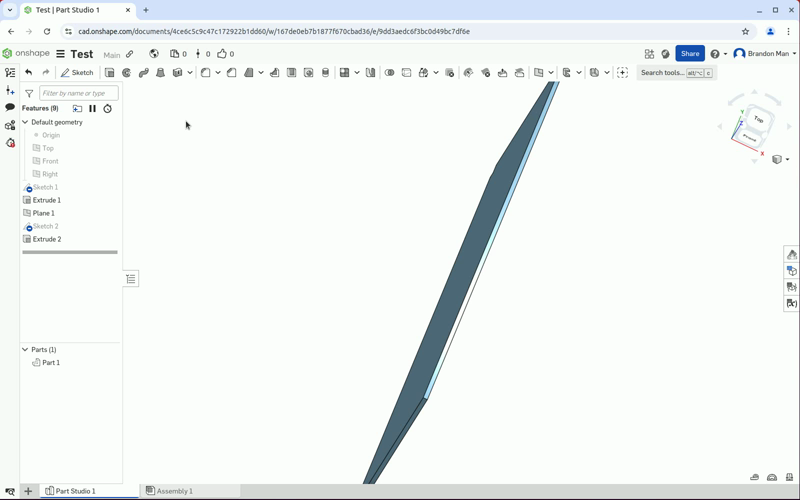
key(up, 2)
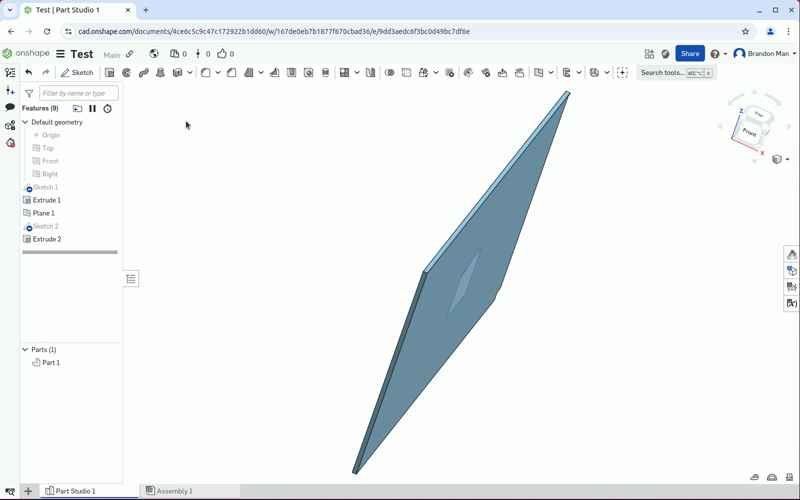
key(left, 2)
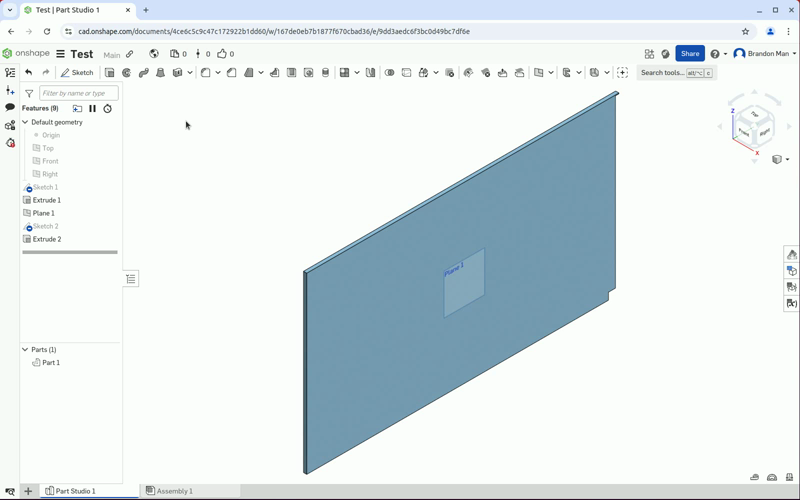
mouse_move(73, 189)
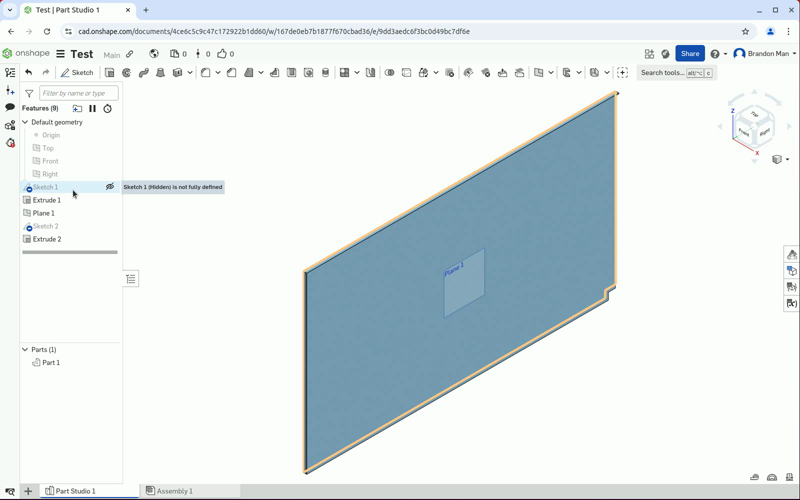
click(73, 189)